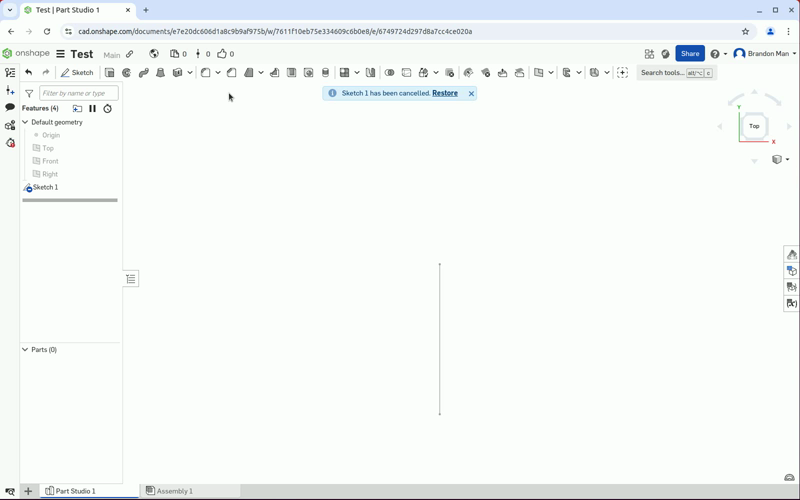
key(shift+h)
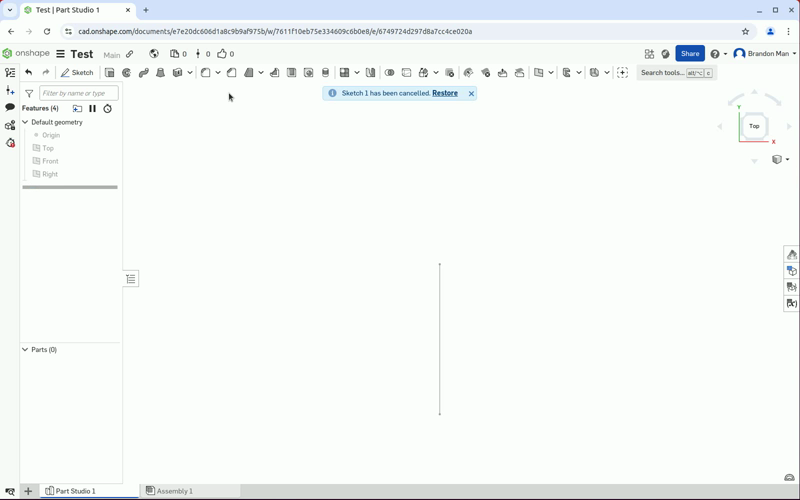
key(shift+s)
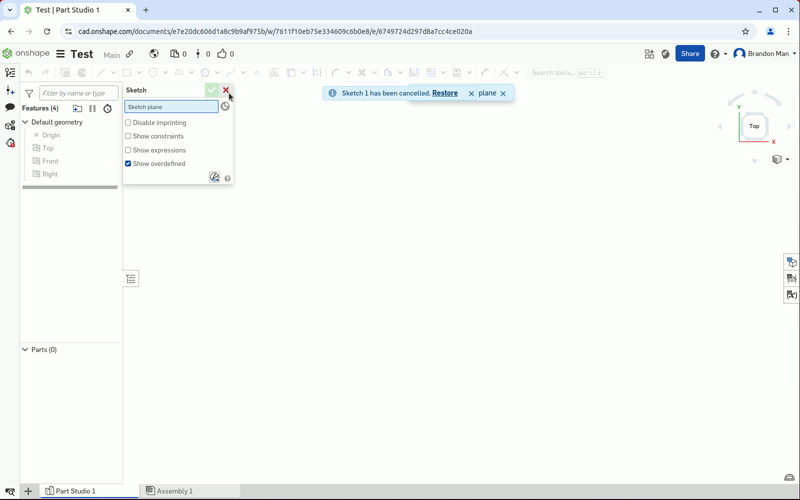
mouse_move(73, 150)
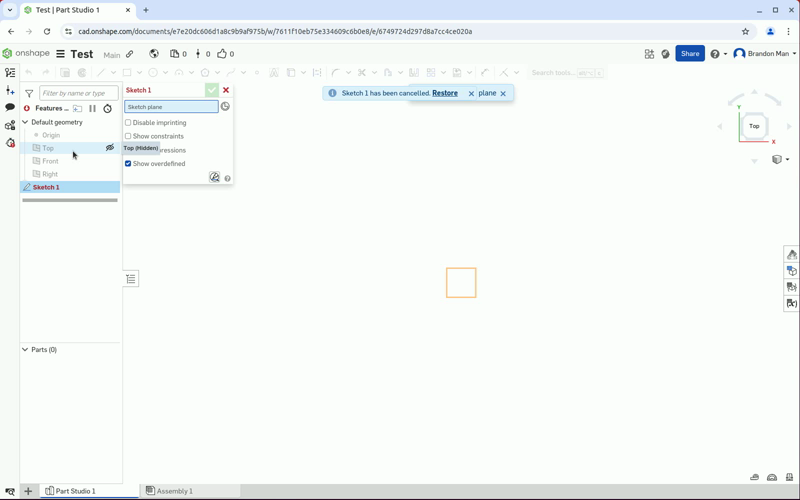
click(73, 150)
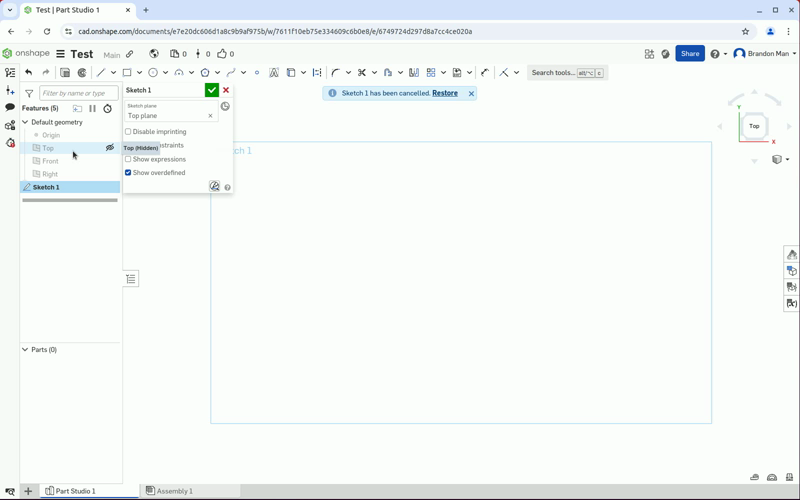
mouse_move(73, 352)
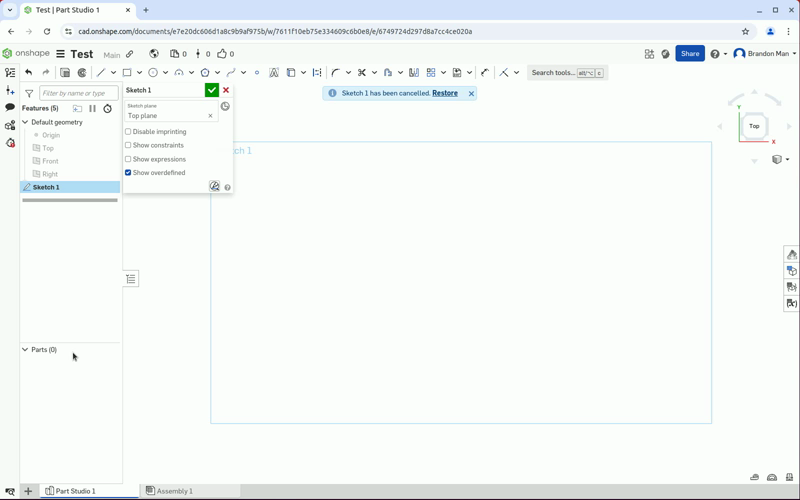
key(y)
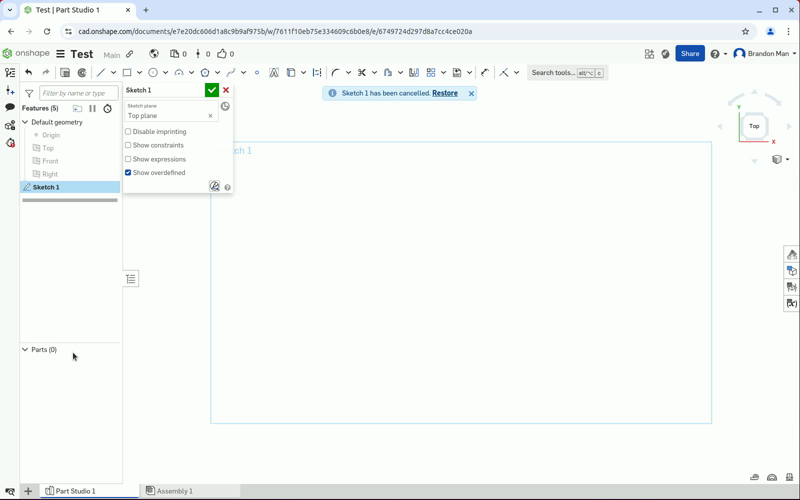
key(l)
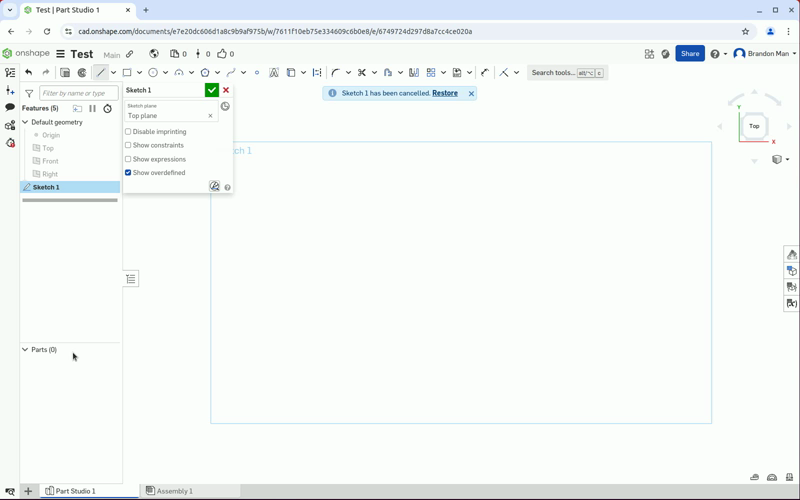
key_down(shift)
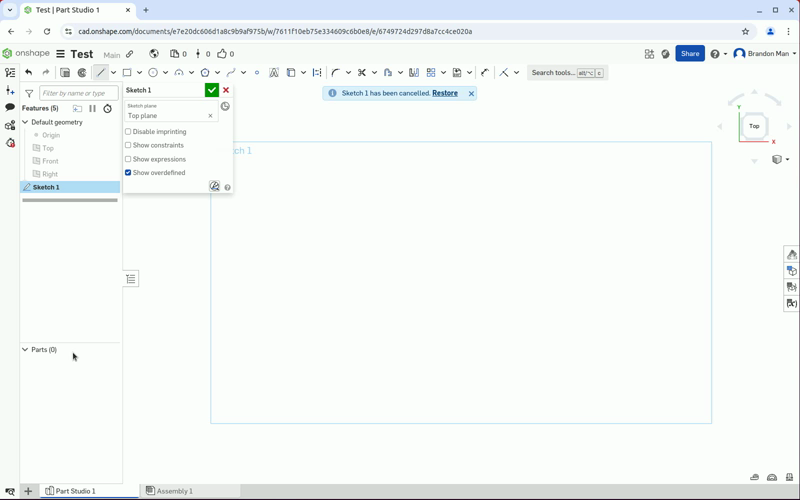
mouse_move(348, 330)
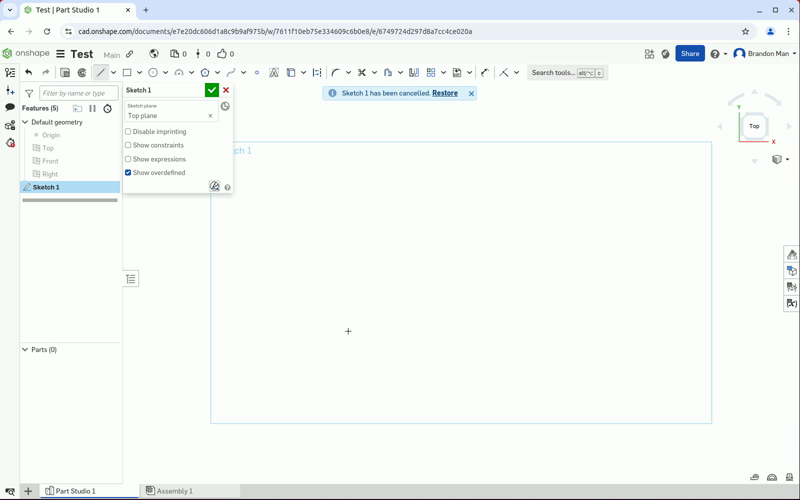
click(348, 330)
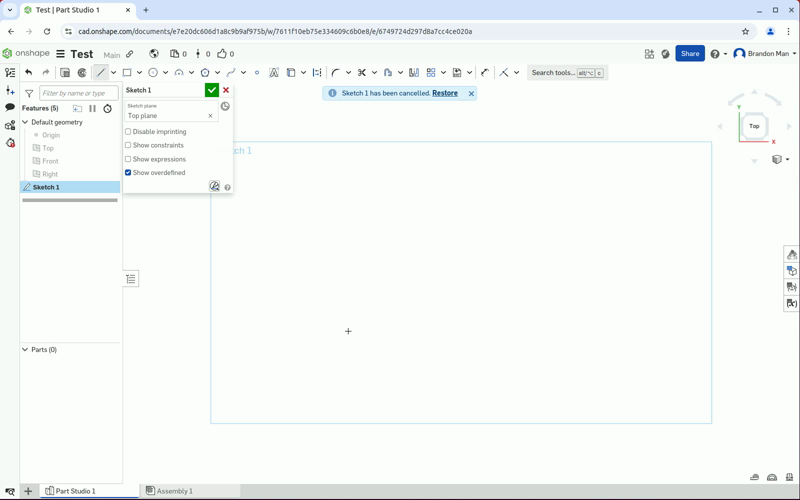
key_up(shift)
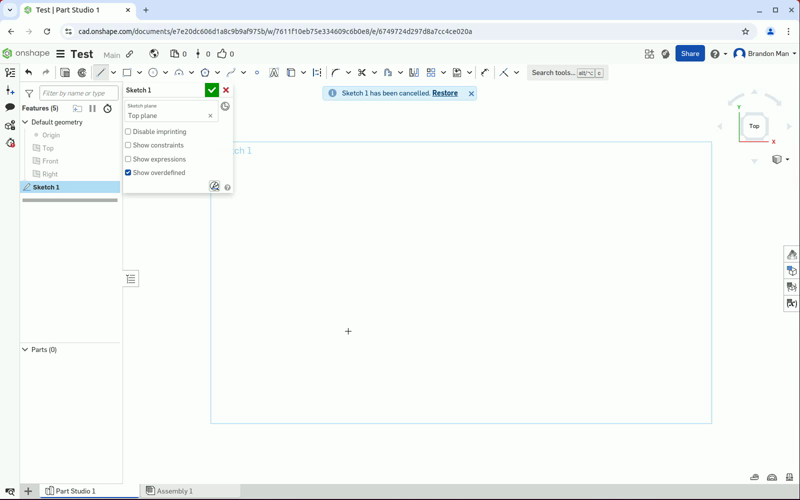
key_down(shift)
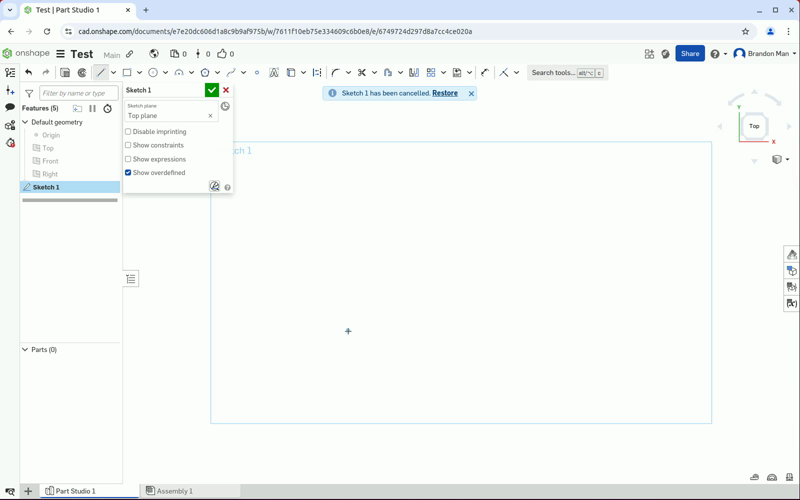
mouse_move(572, 330)
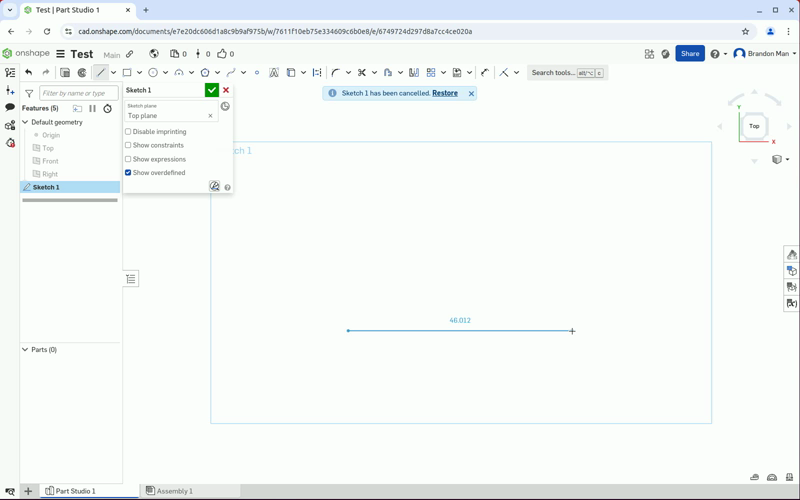
click(572, 330)
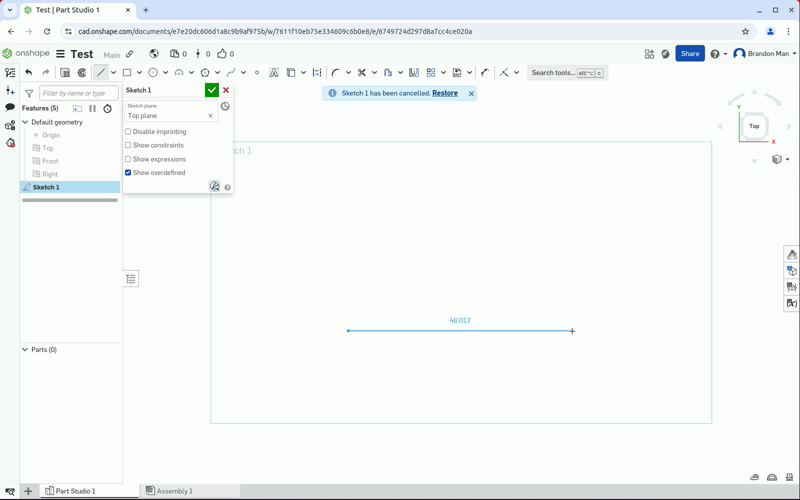
key_up(shift)
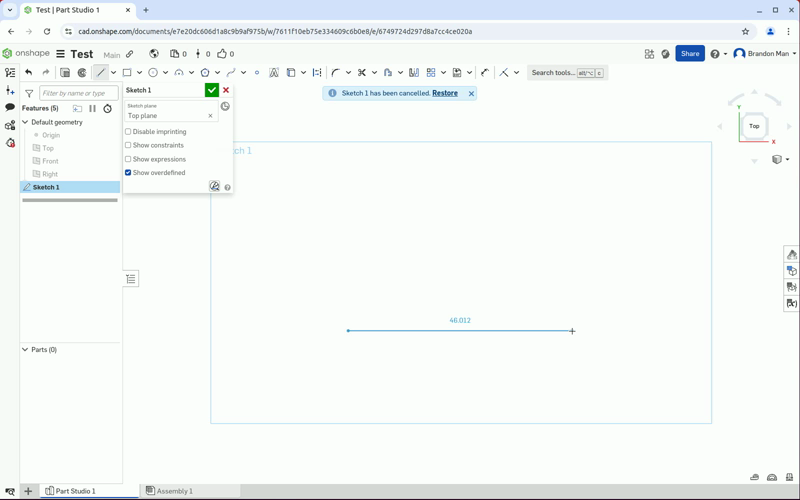
key_down(shift)
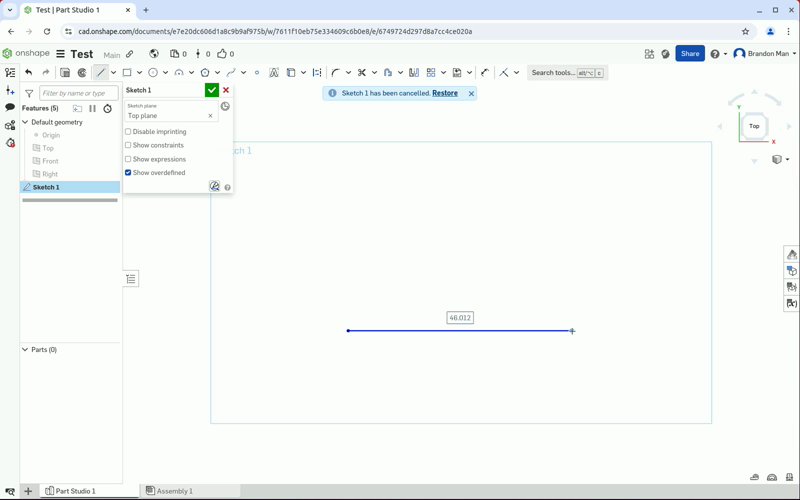
mouse_move(572, 234)
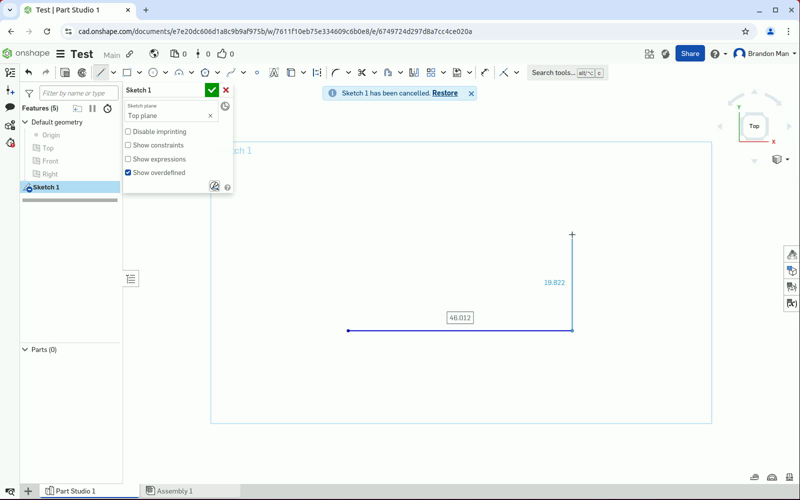
click(572, 234)
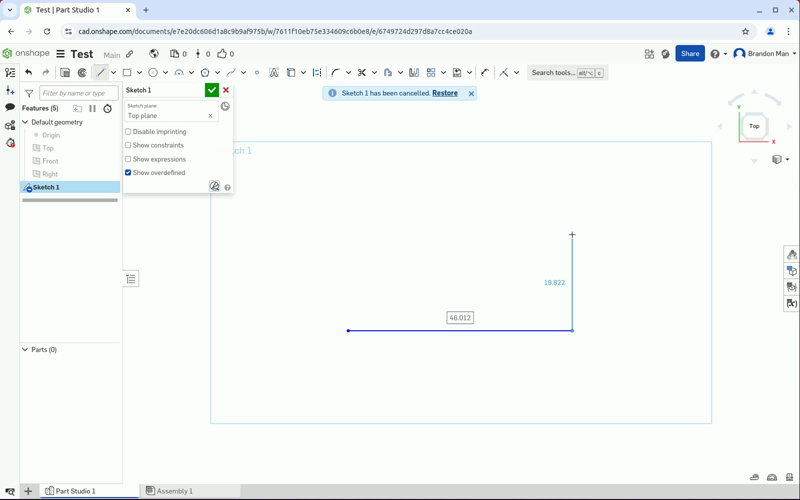
key_up(shift)
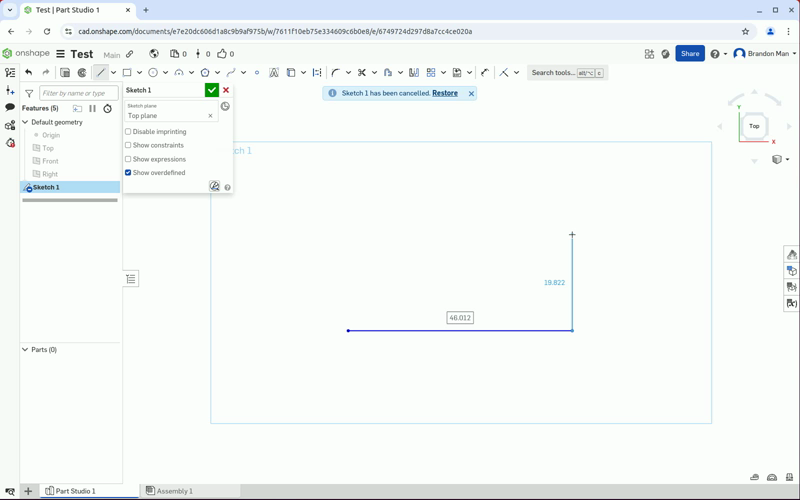
key_down(shift)
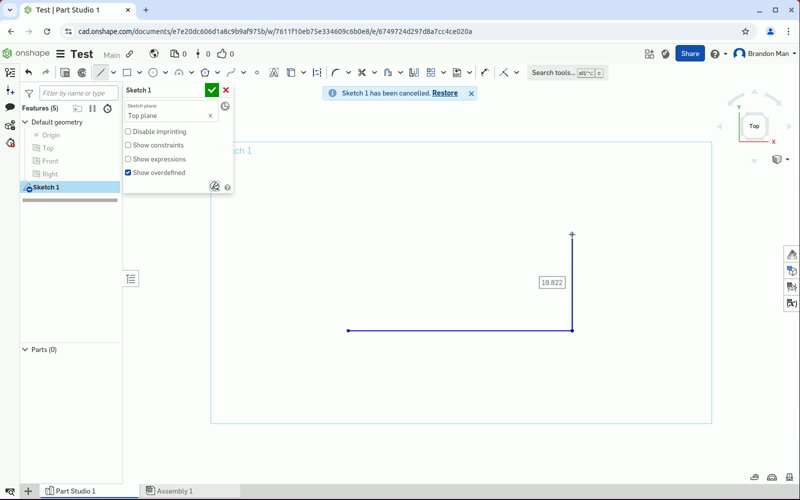
mouse_move(348, 234)
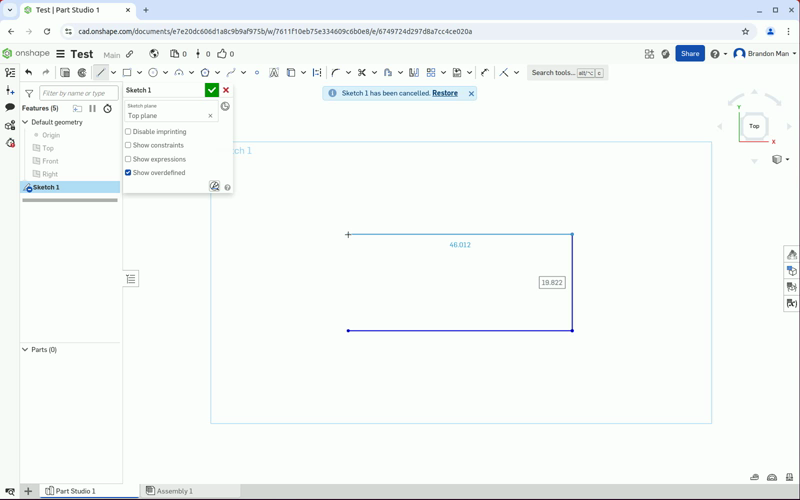
click(348, 234)
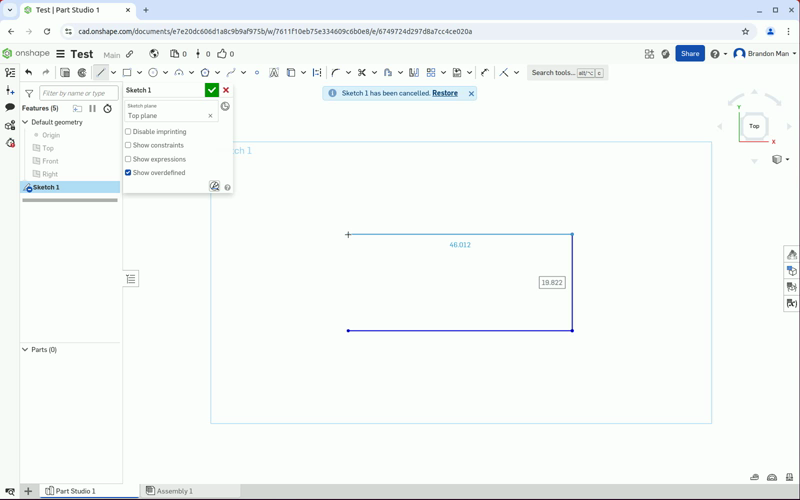
key_up(shift)
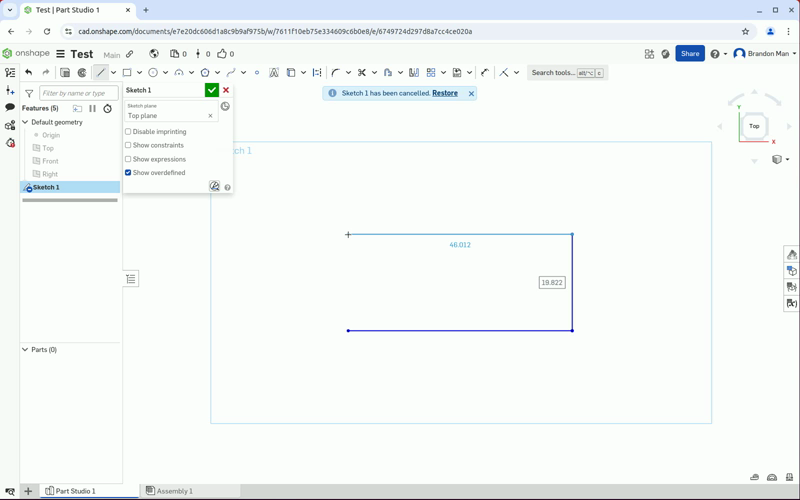
key_down(shift)
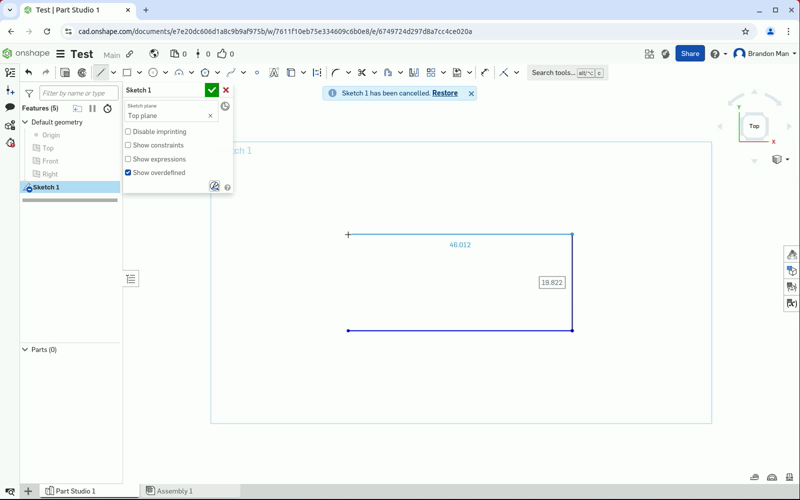
mouse_move(348, 330)
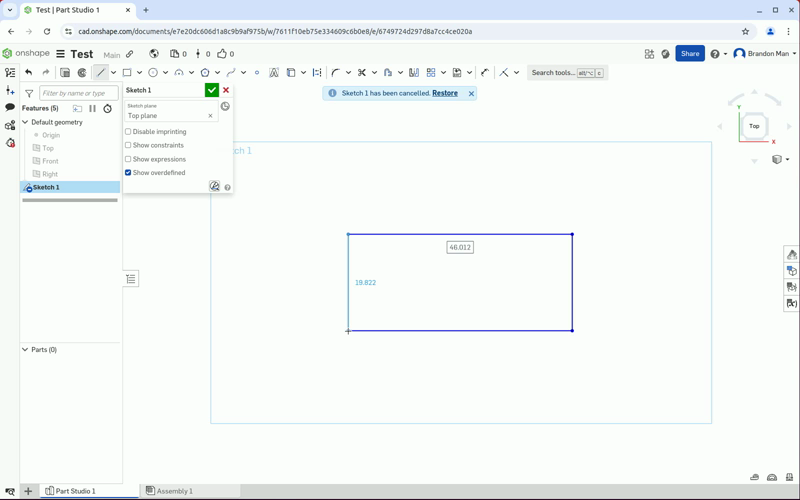
key_up(shift)
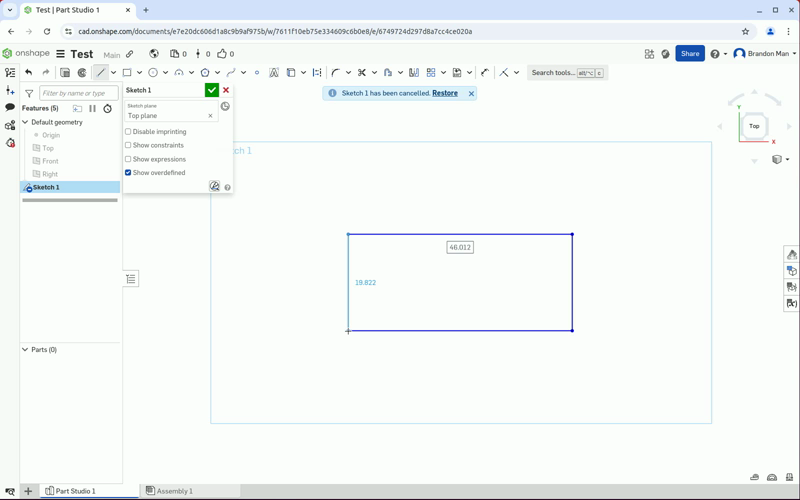
click(348, 330)
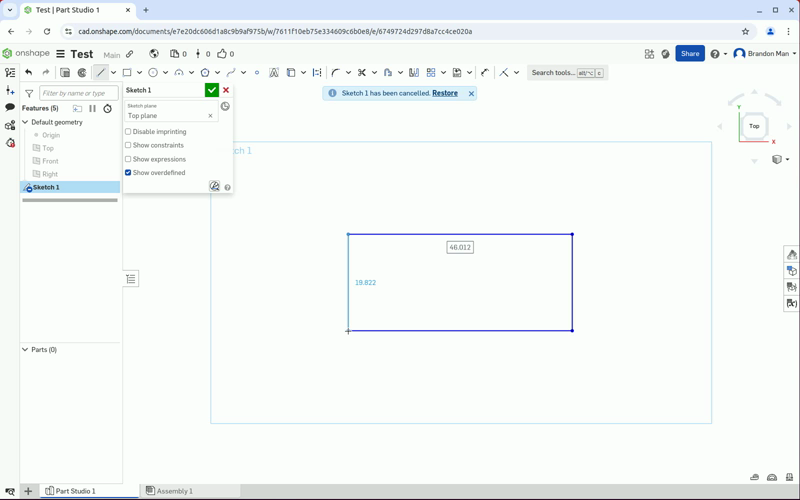
key(esc)
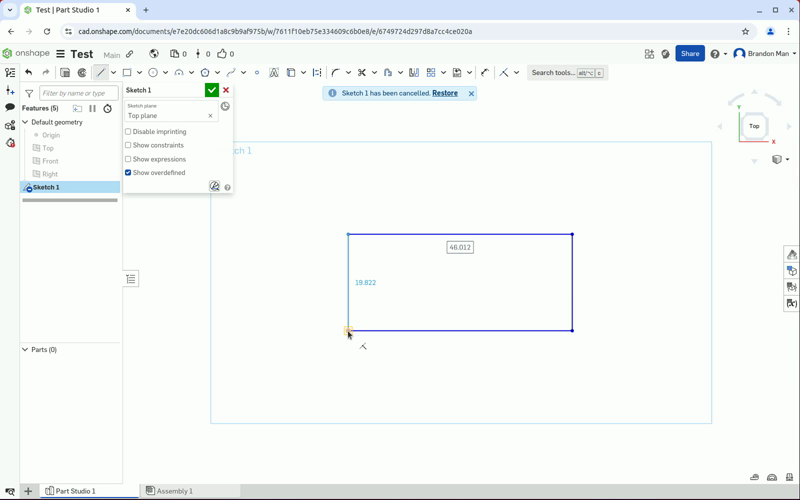
mouse_move(543, 276)
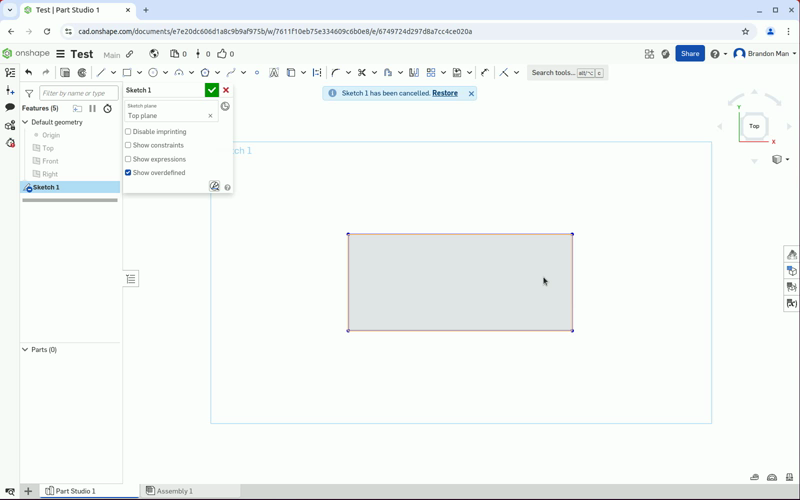
click(543, 276)
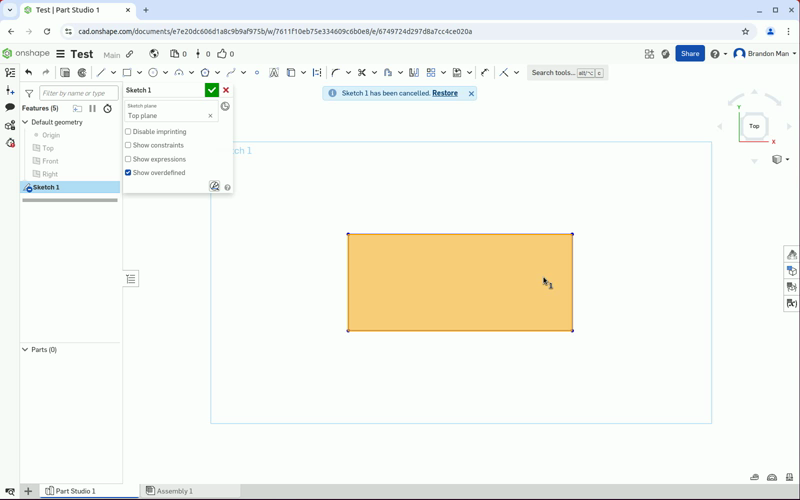
mouse_move(73, 352)
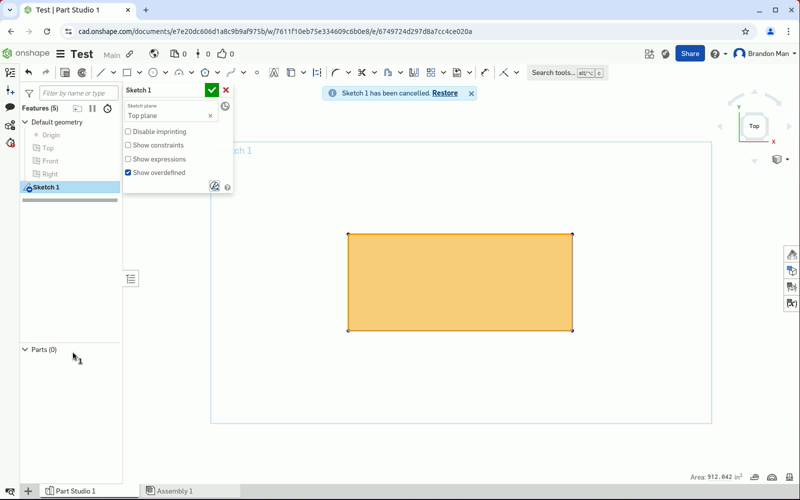
key(shift+y)
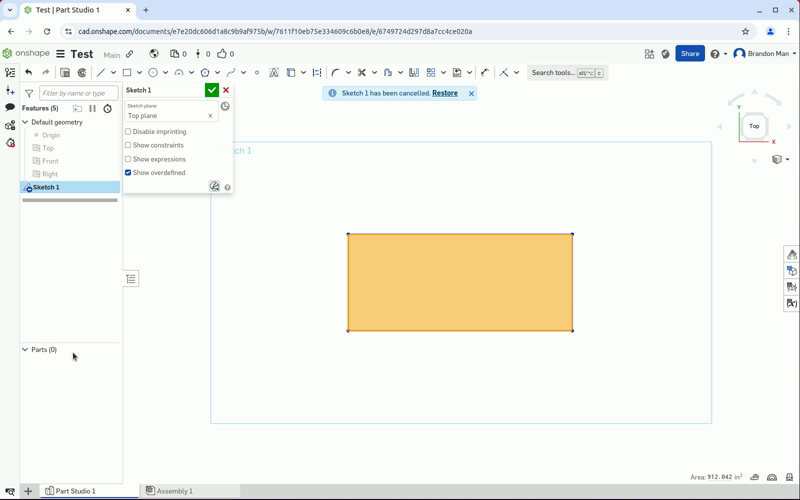
key(shift+e)
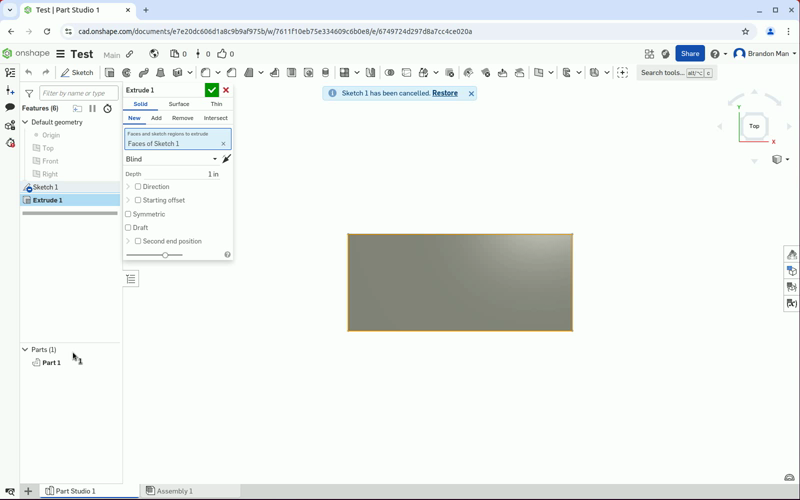
mouse_move(143, 106)
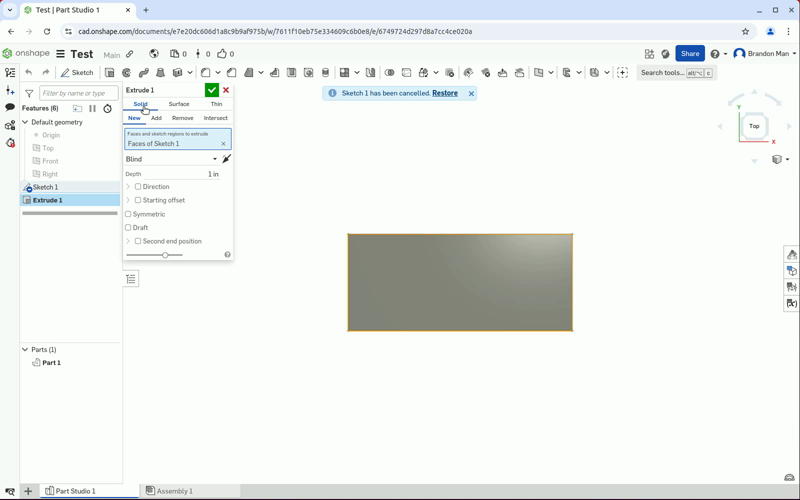
click(143, 106)
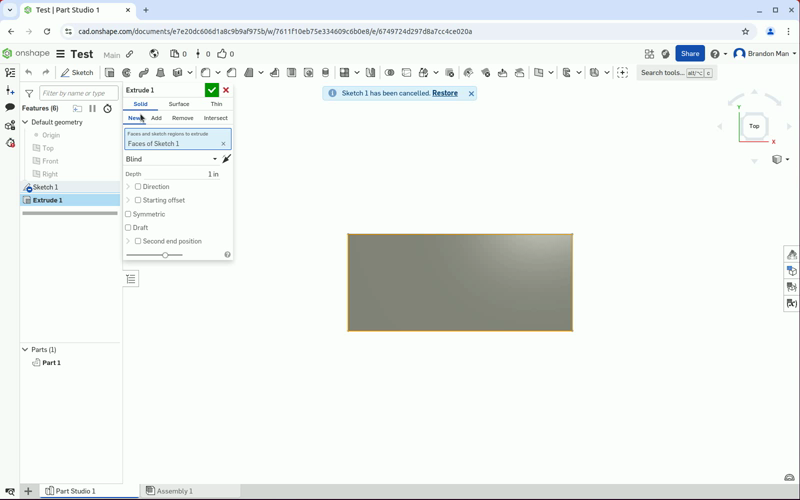
mouse_move(137, 120)
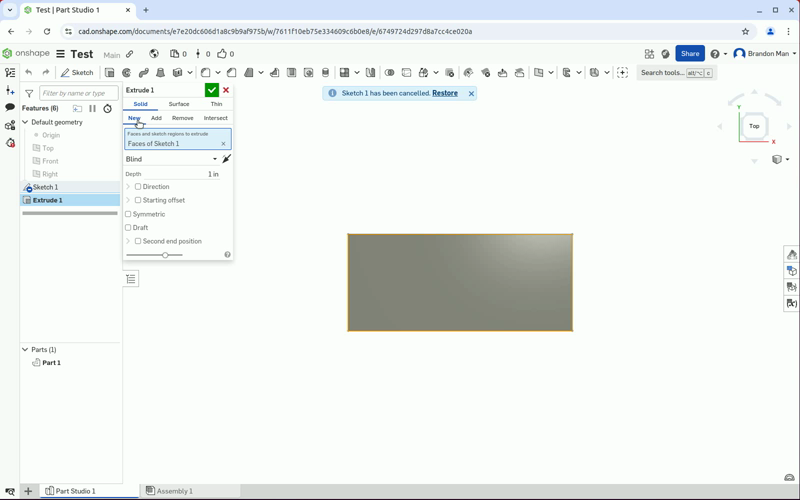
click(137, 120)
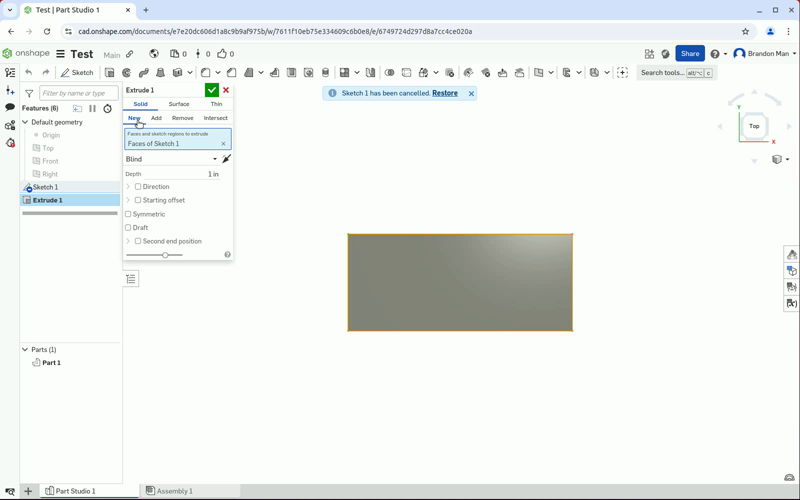
key(tab, 4)
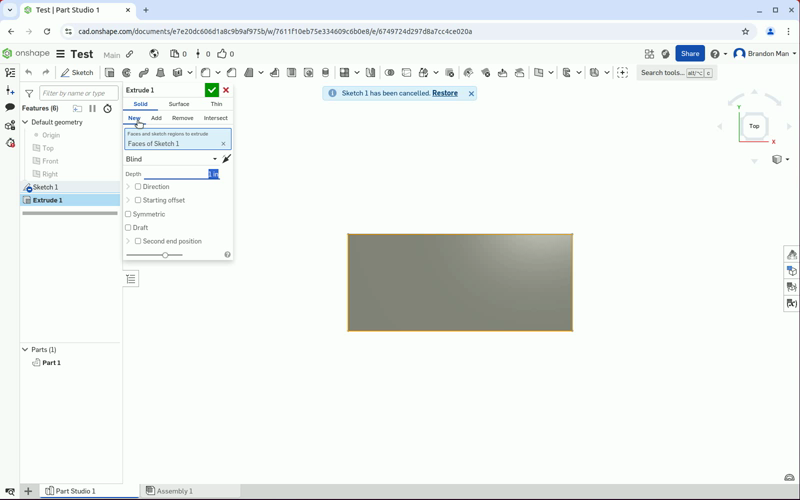
text(19.738)
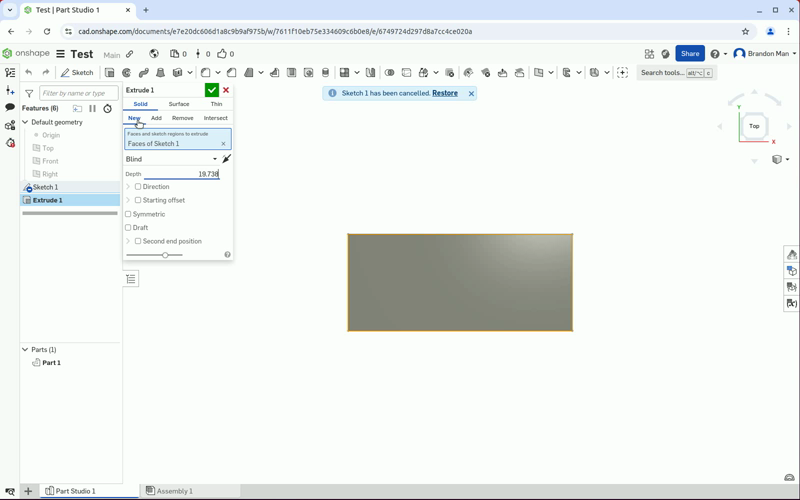
key(enter)
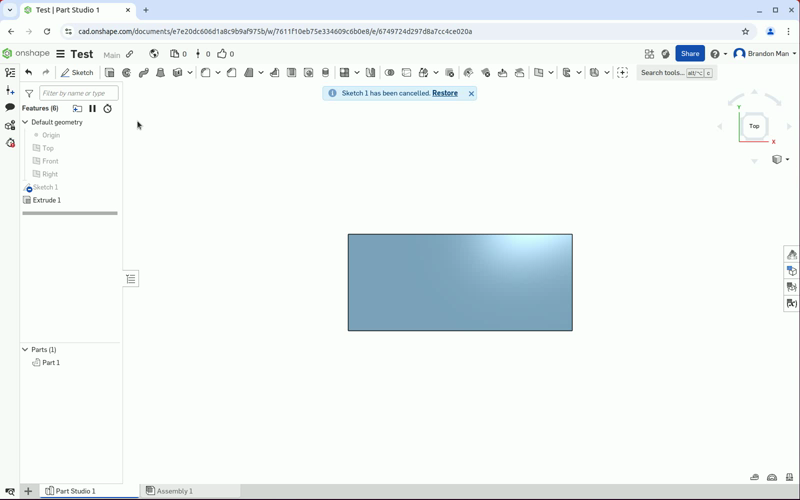
key(shift+h)
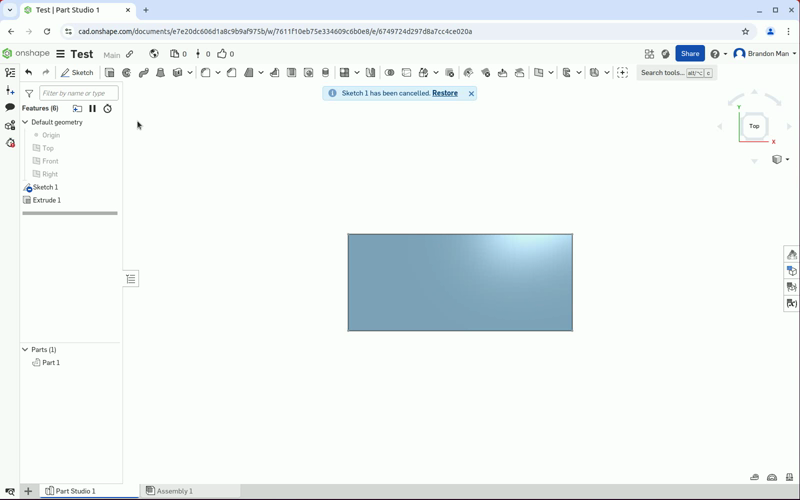
key(shift+h)
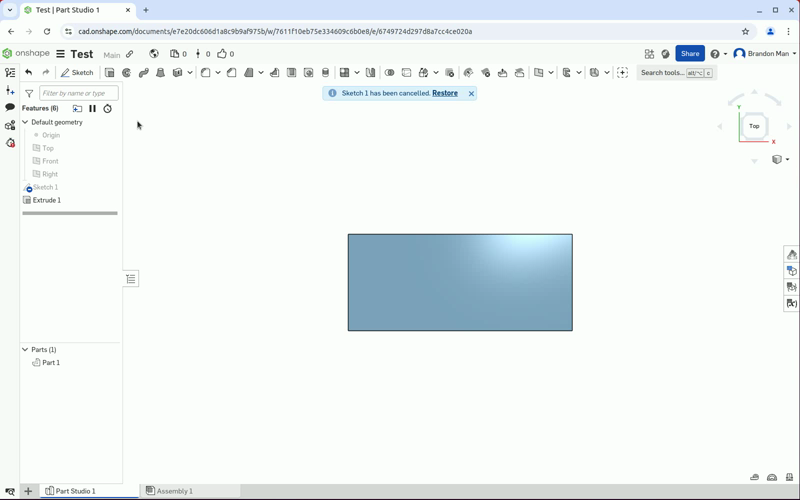
mouse_move(73, 189)
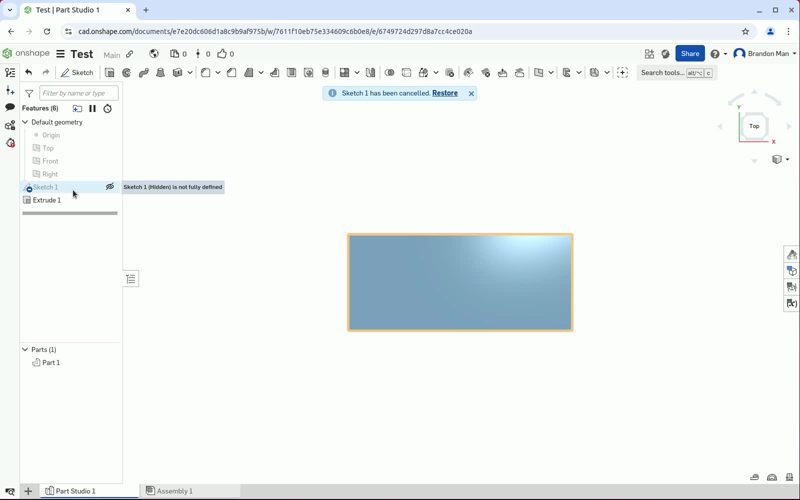
click(73, 189)
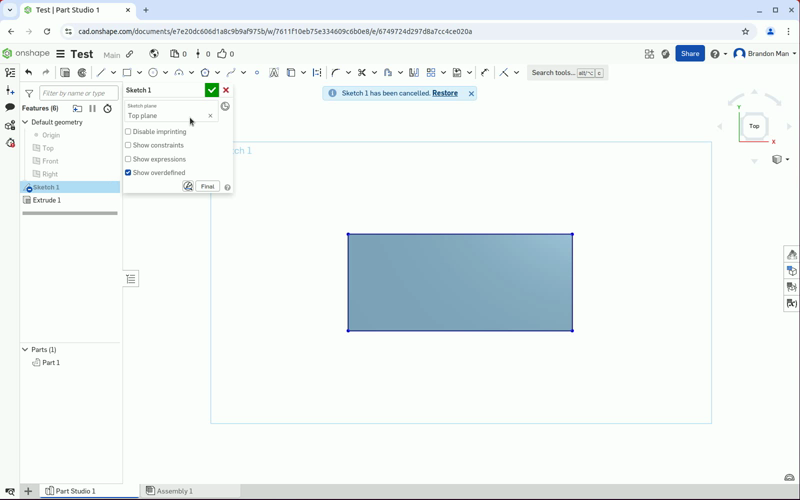
mouse_move(229, 92)
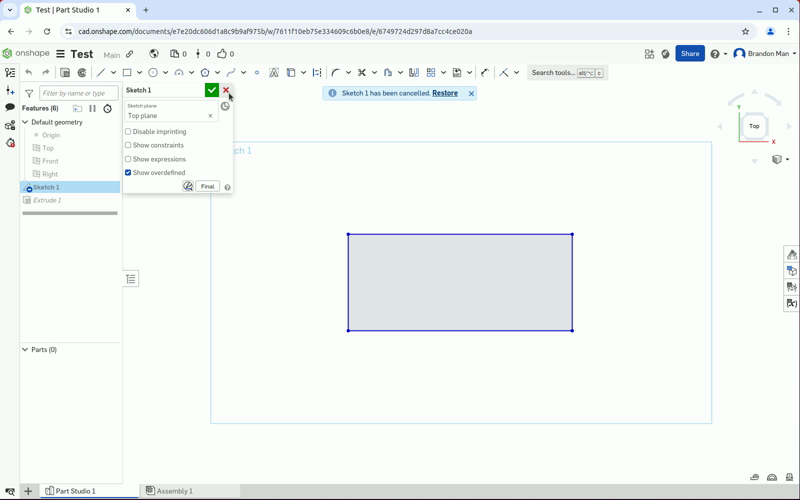
click(229, 92)
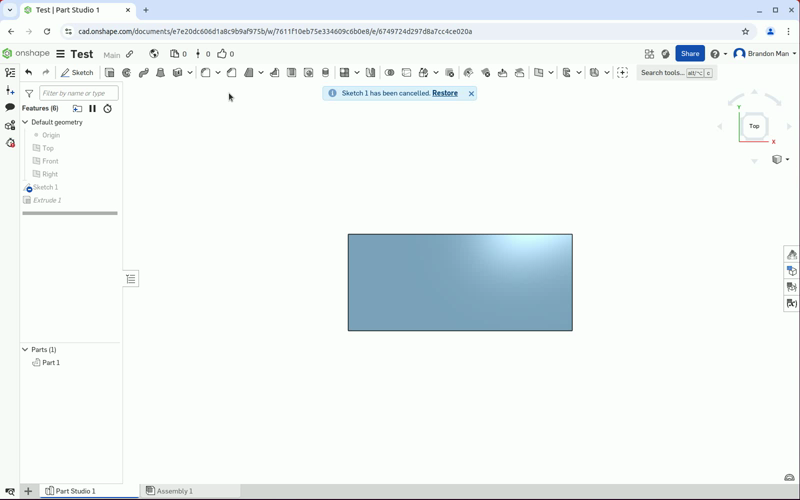
mouse_move(541, 75)
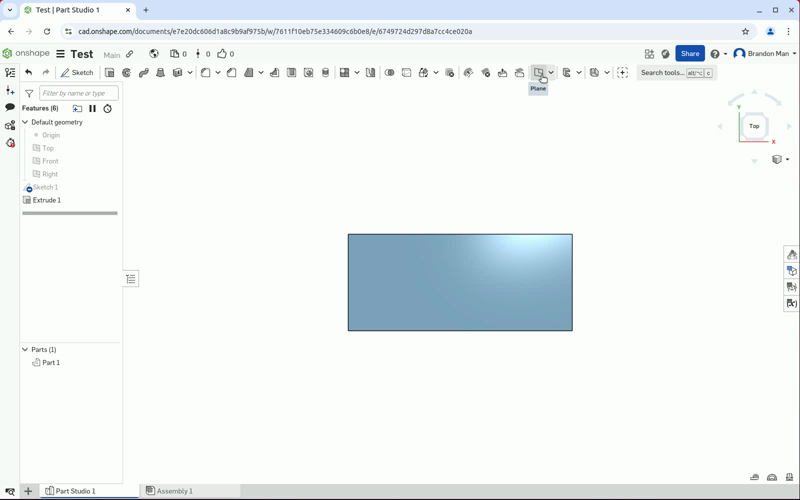
click(541, 75)
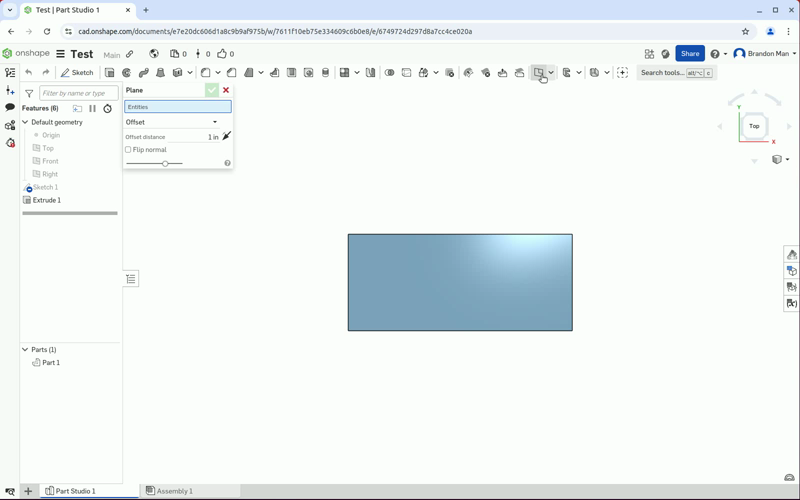
mouse_move(73, 150)
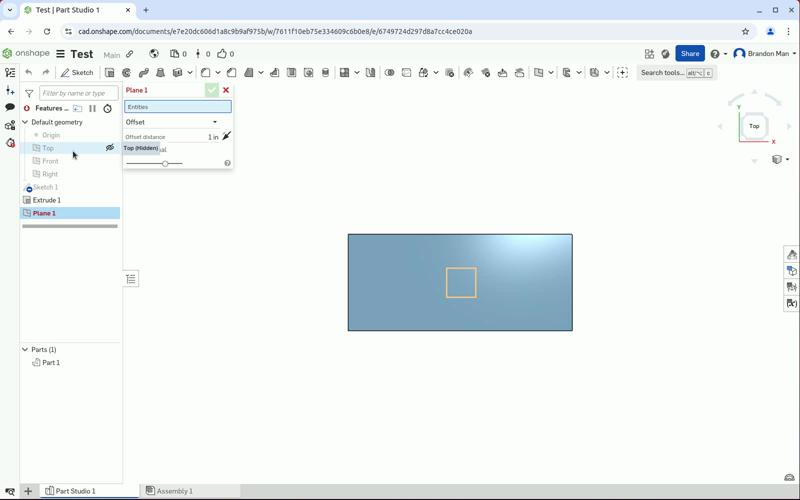
click(73, 150)
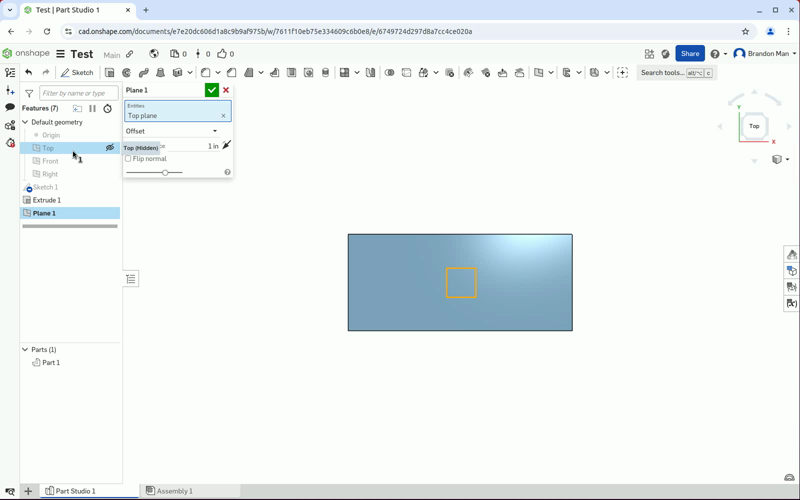
key(tab, 2)
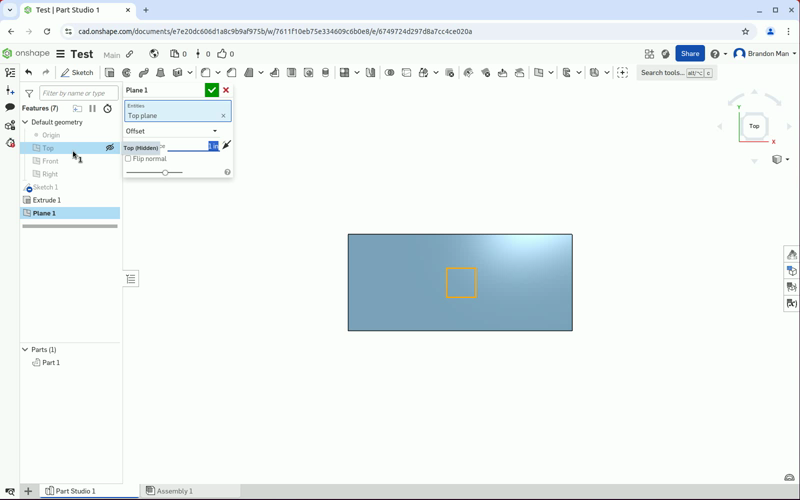
text(19.75)
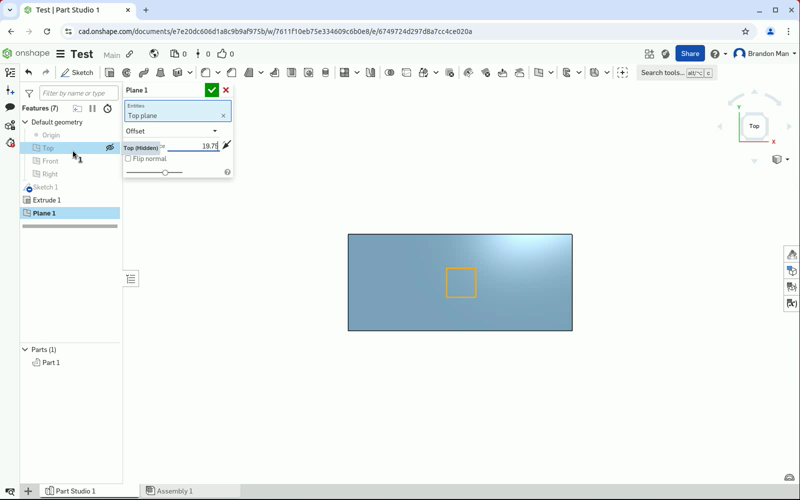
key(enter, 2)
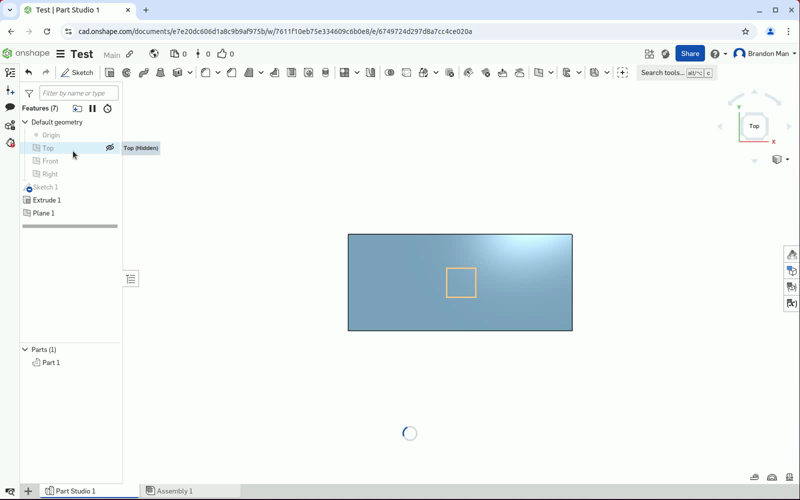
key(shift+s)
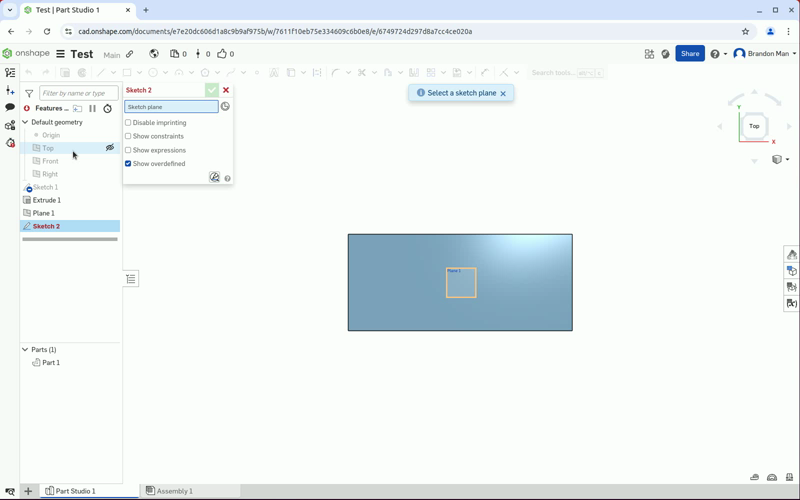
mouse_move(73, 215)
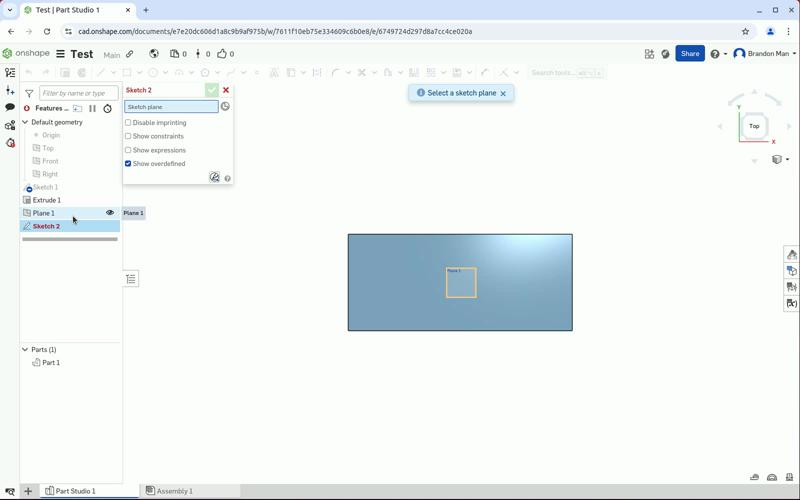
click(73, 215)
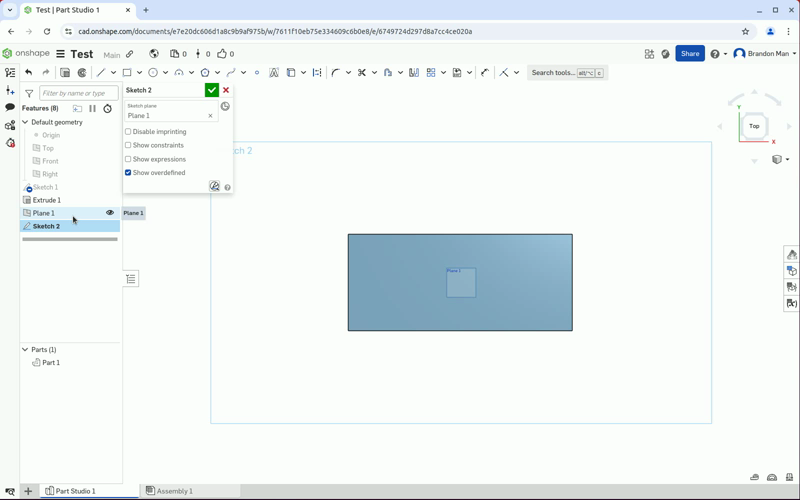
mouse_move(73, 352)
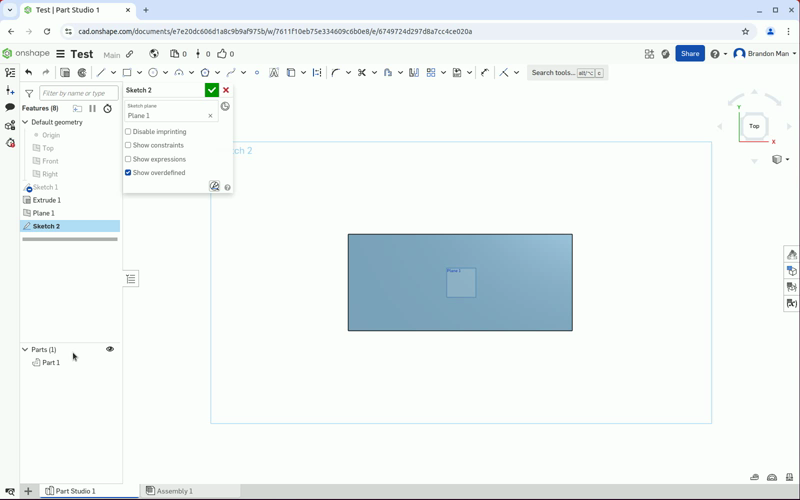
key(y)
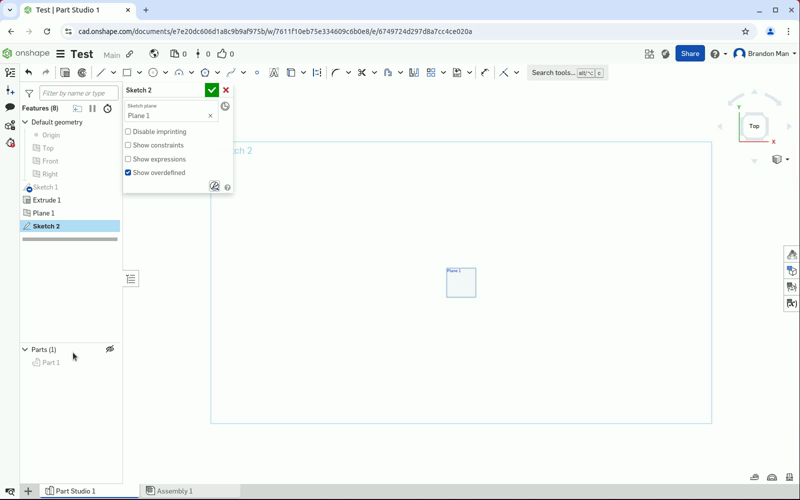
key(c)
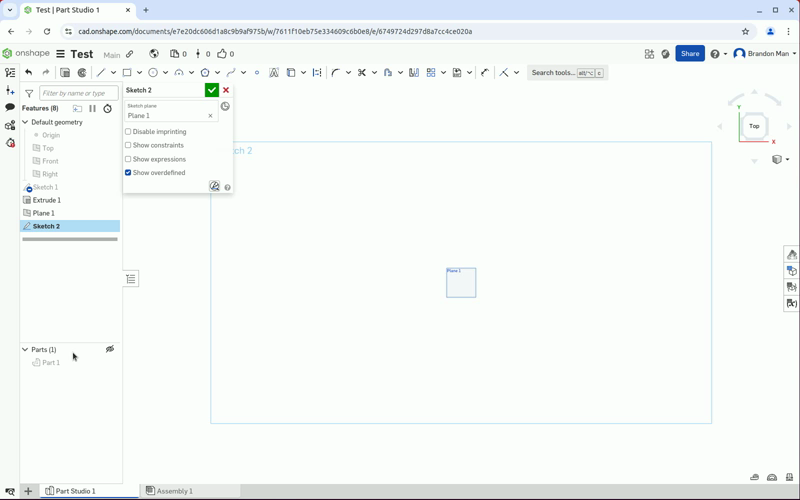
key_down(shift)
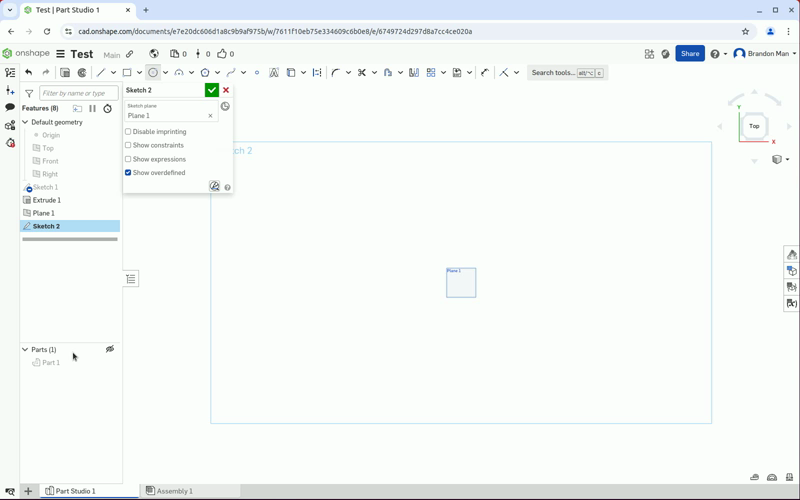
mouse_move(396, 282)
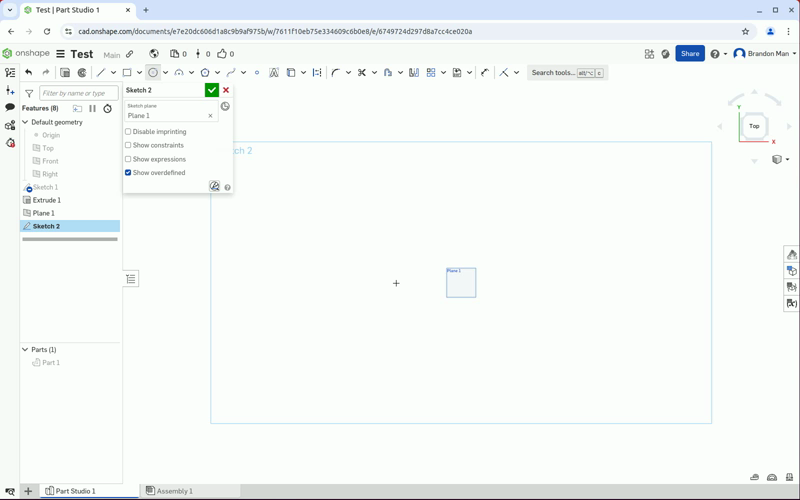
click(396, 282)
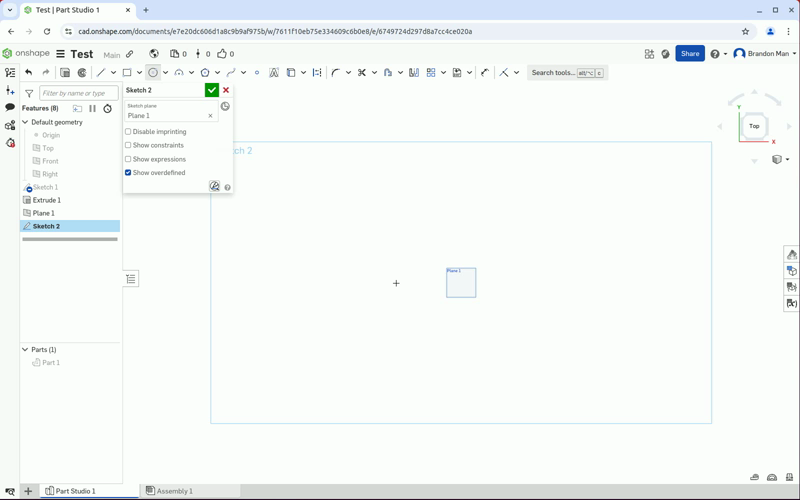
key_up(shift)
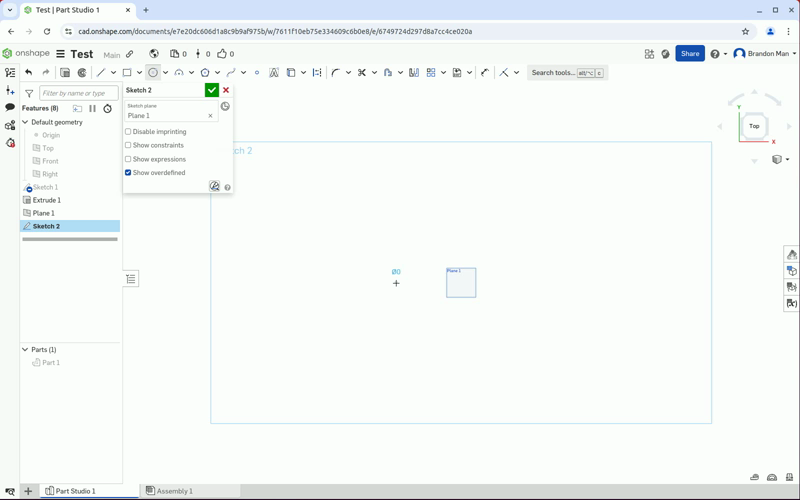
mouse_move(412, 282)
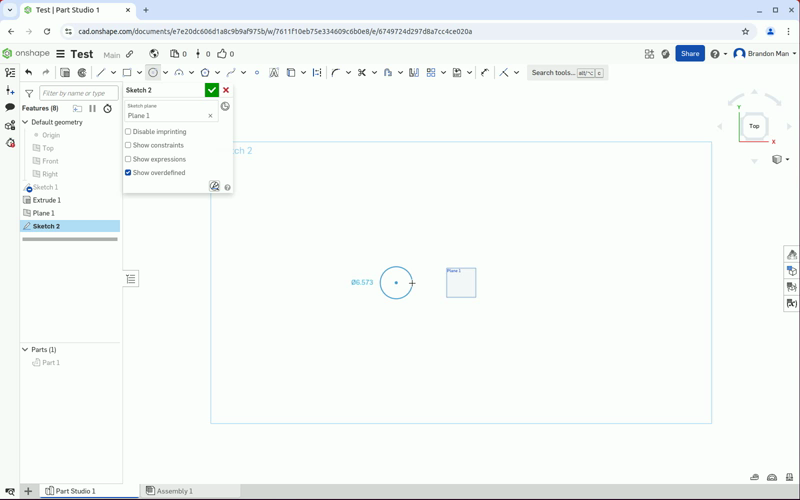
click(412, 282)
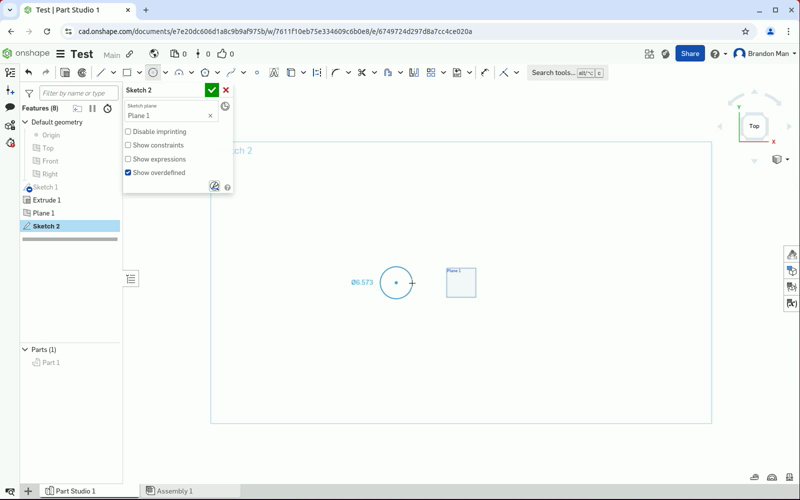
key(esc)
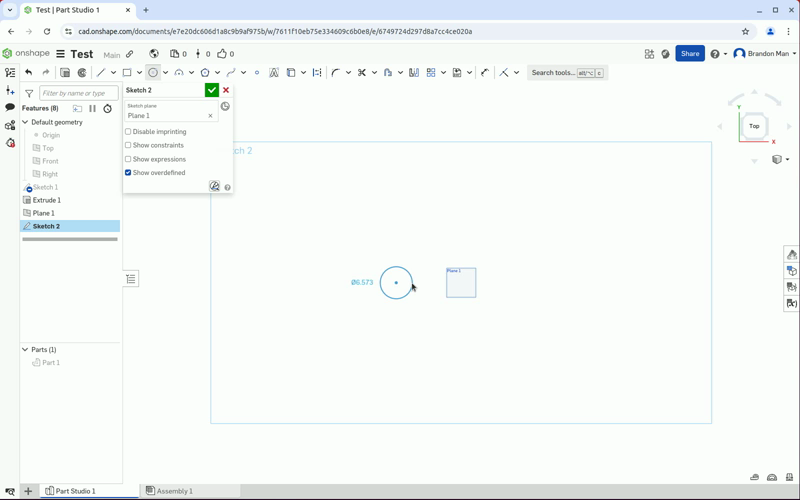
mouse_move(405, 279)
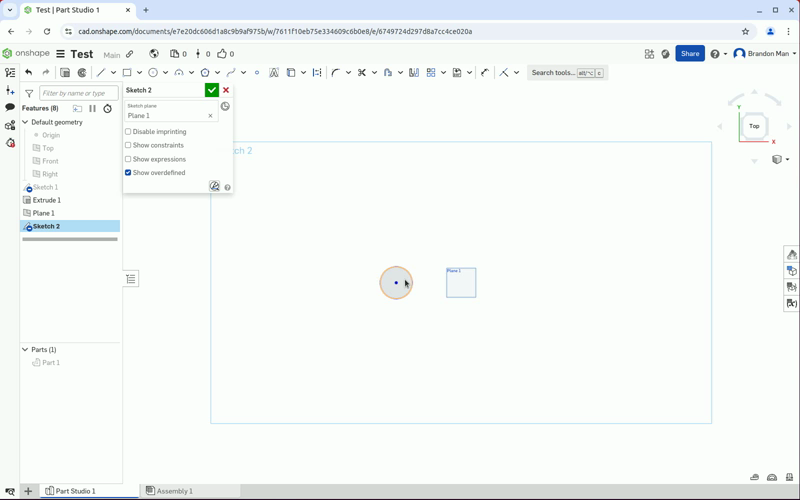
scroll(6)
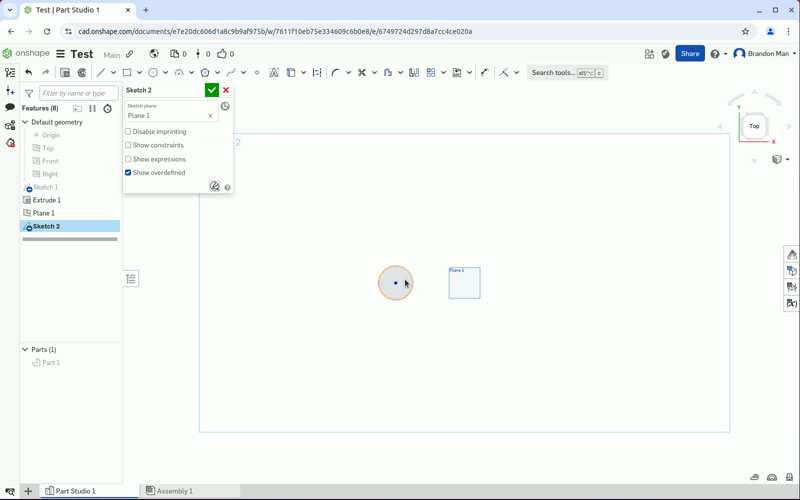
scroll(6)
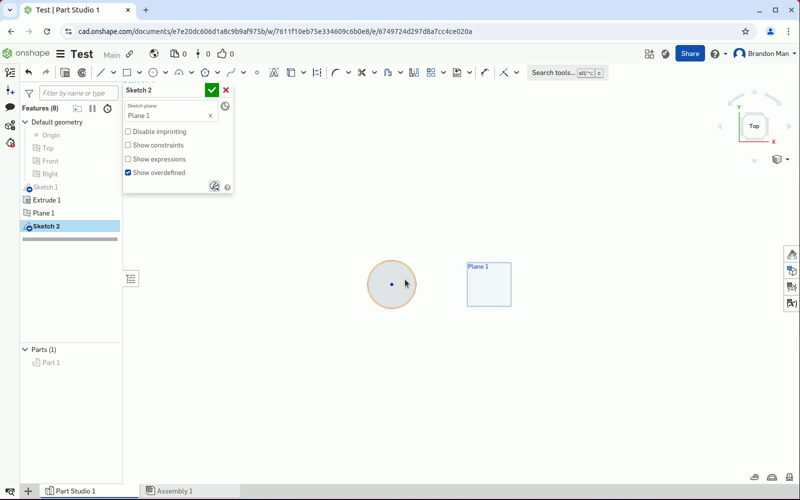
scroll(6)
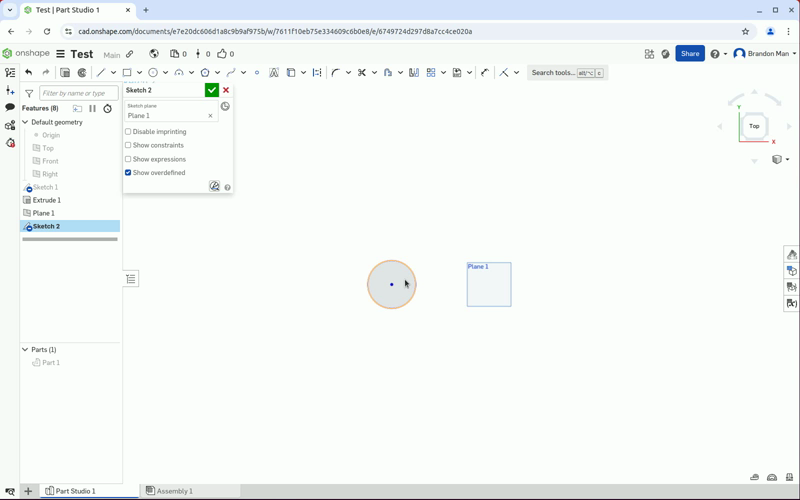
scroll(6)
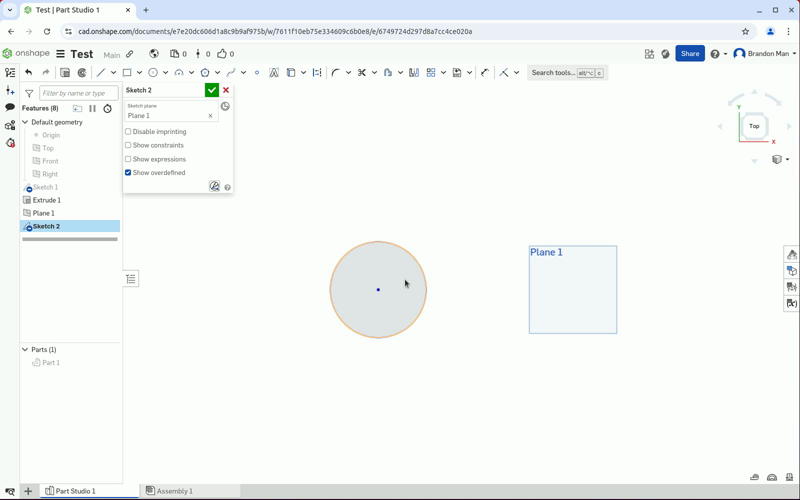
scroll(6)
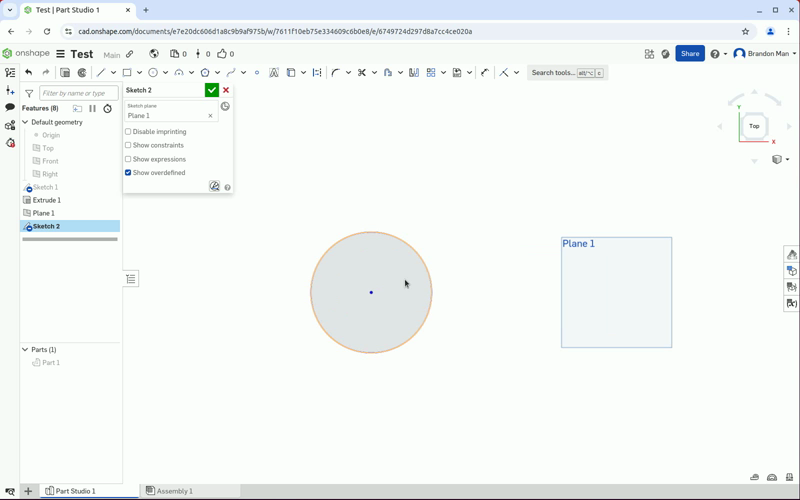
scroll(6)
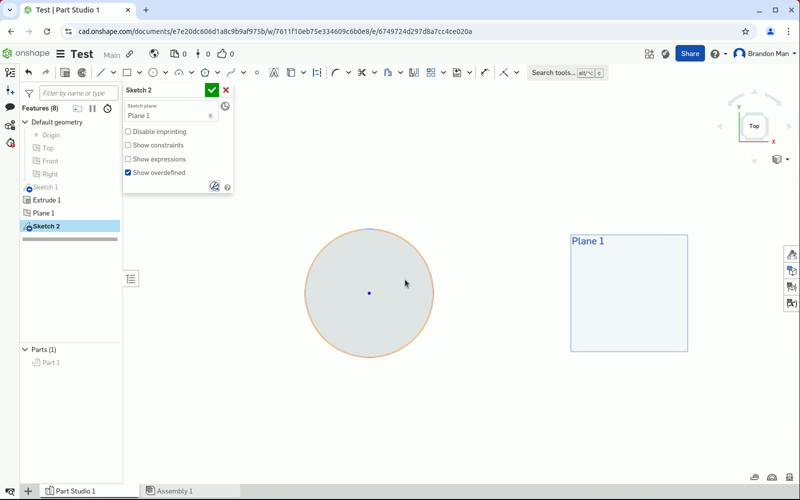
scroll(6)
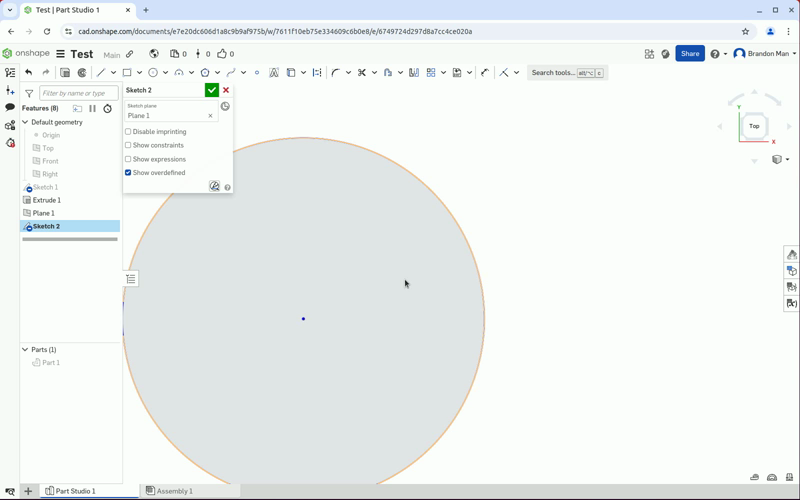
click(405, 279)
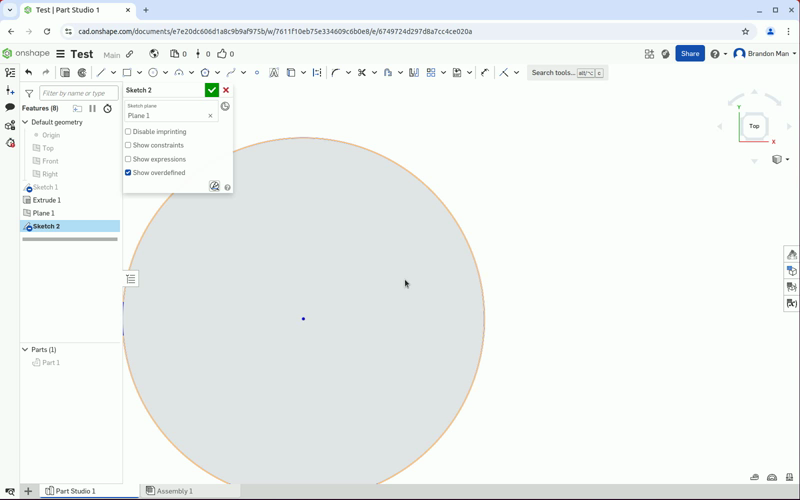
scroll(-6)
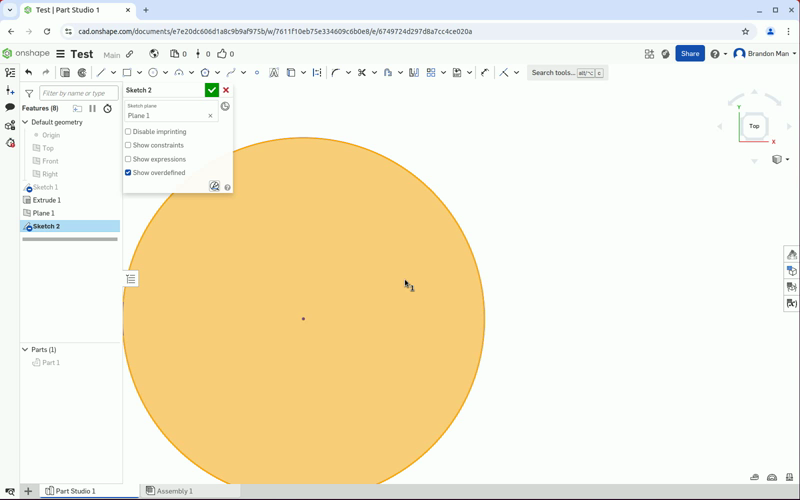
scroll(-6)
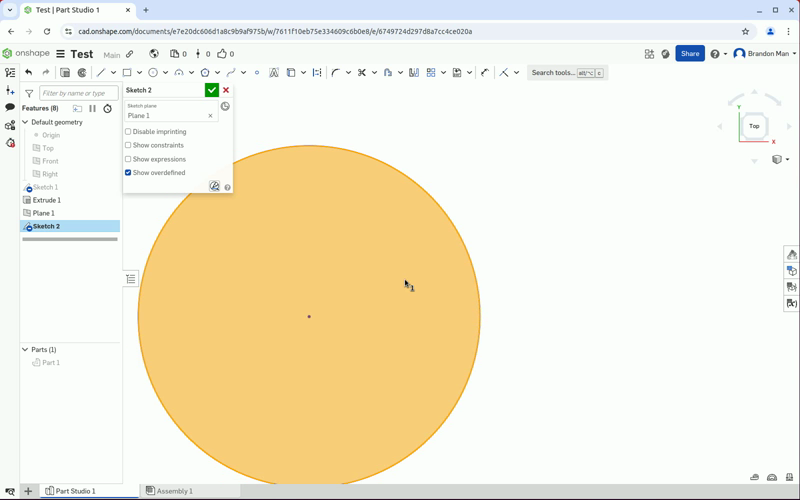
scroll(-6)
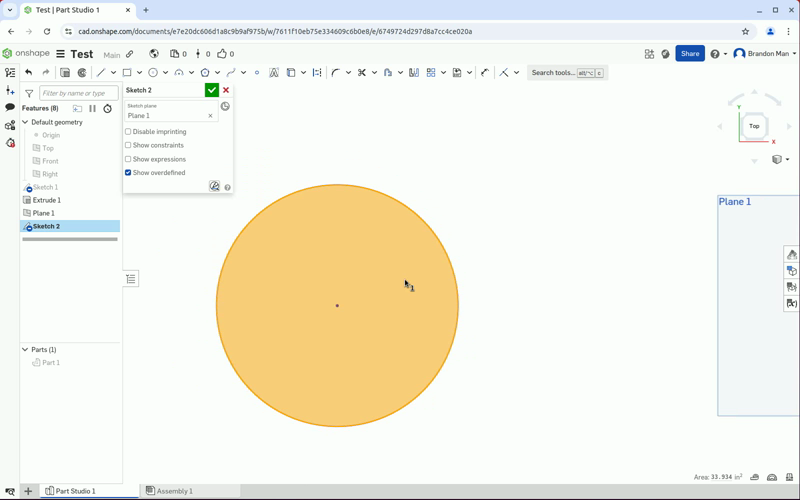
scroll(-6)
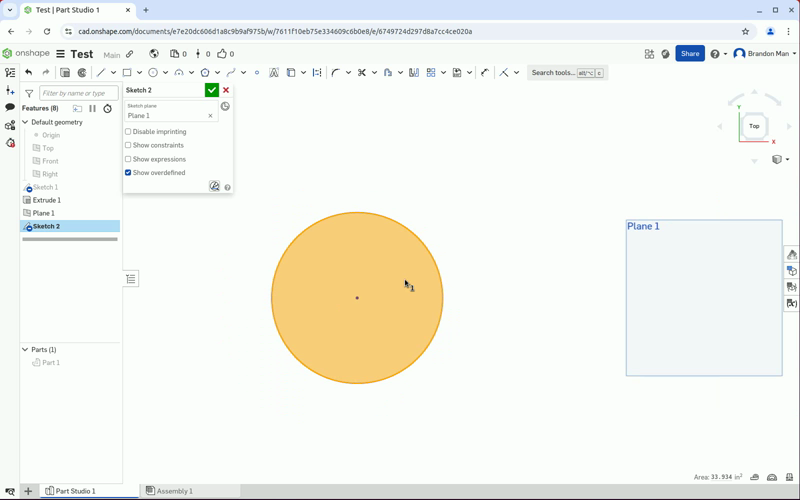
scroll(-6)
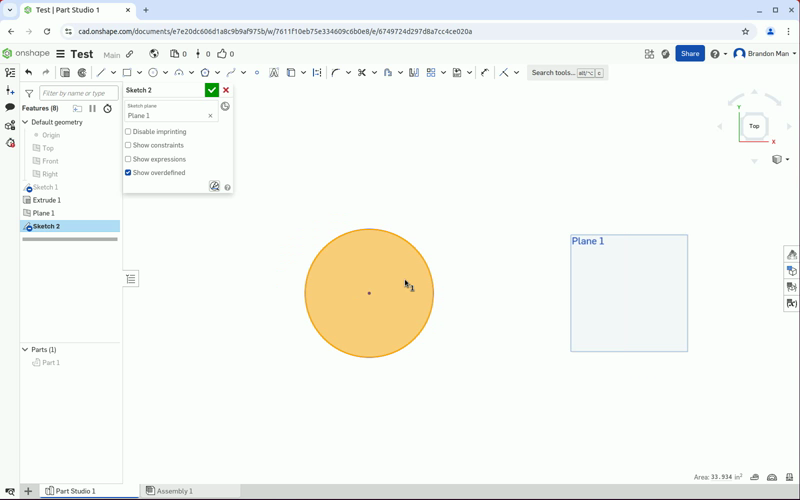
scroll(-6)
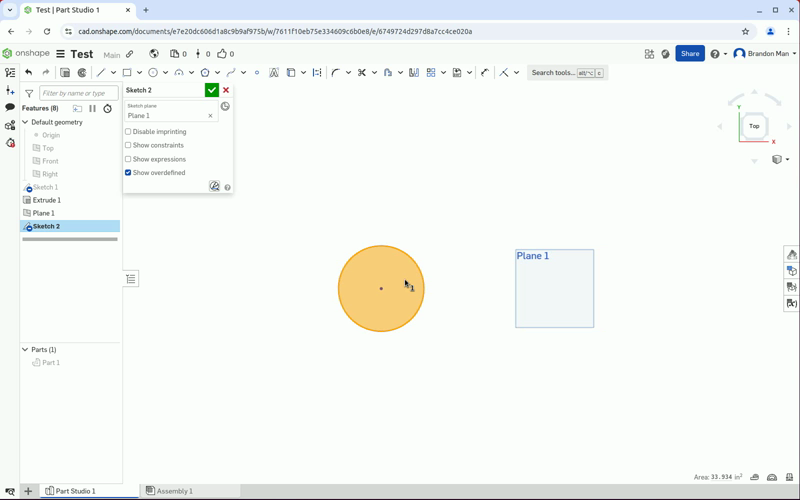
scroll(-6)
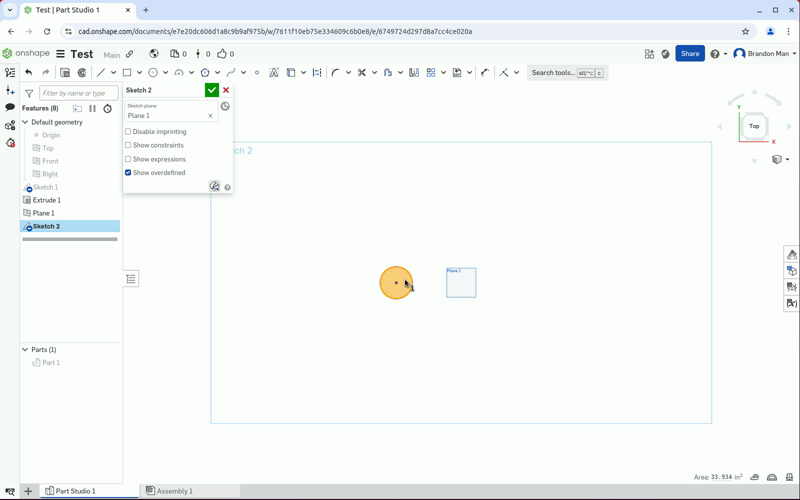
mouse_move(73, 352)
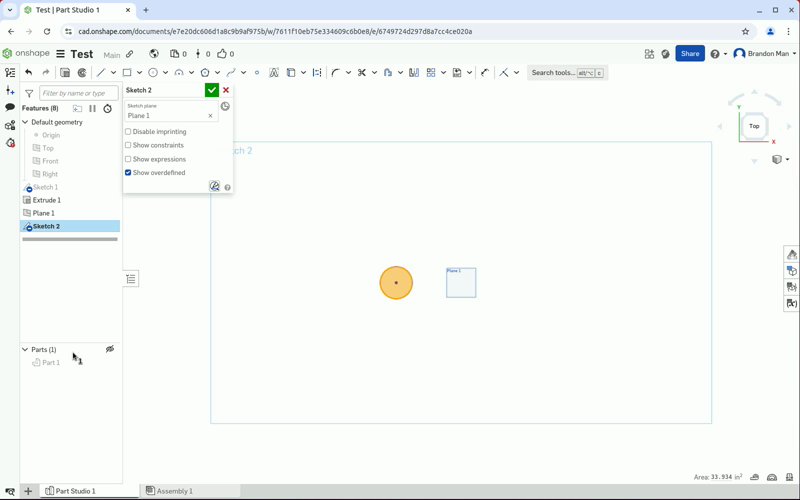
key(shift+y)
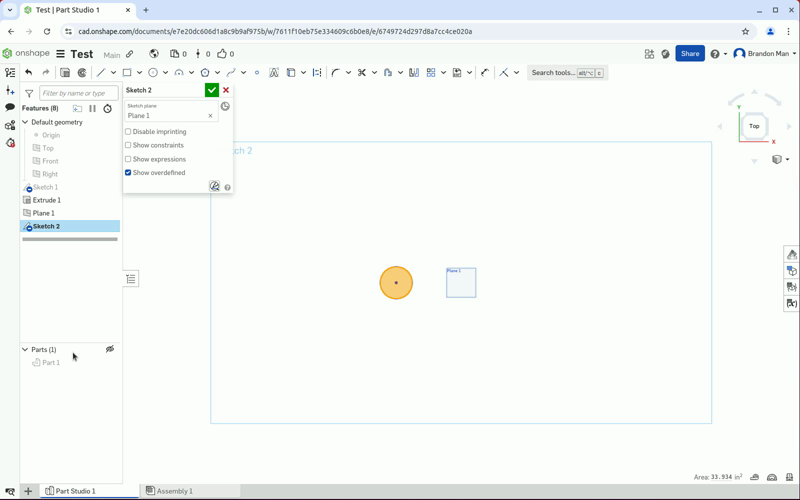
key(shift+e)
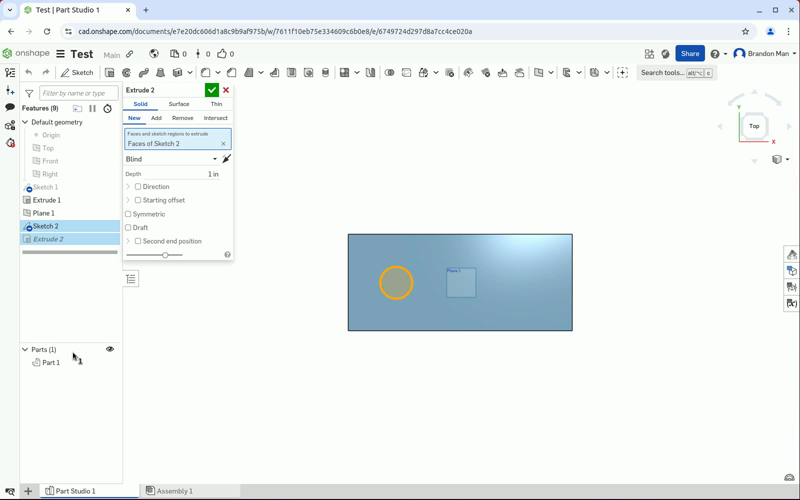
mouse_move(143, 106)
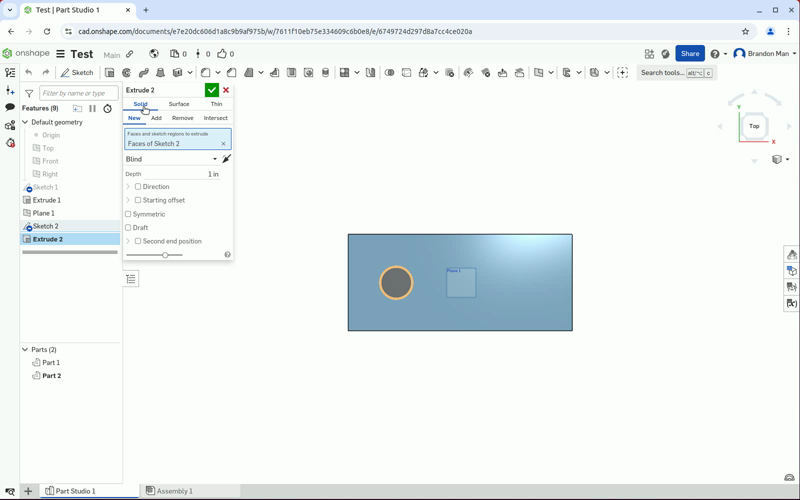
click(143, 106)
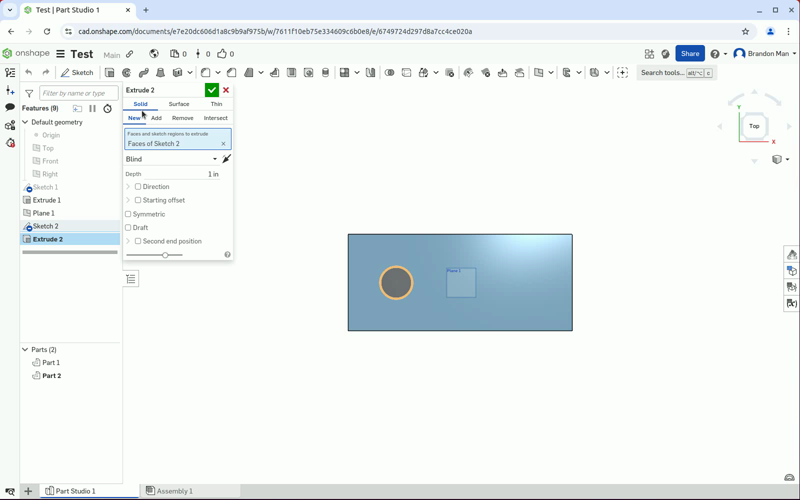
mouse_move(137, 120)
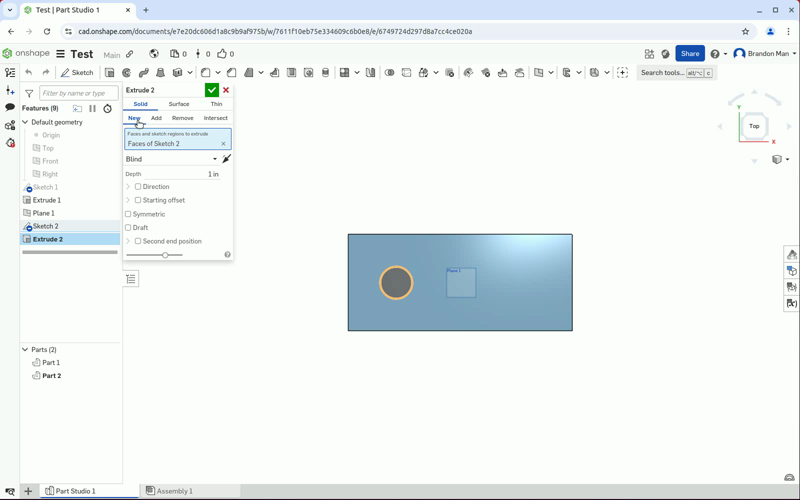
click(137, 120)
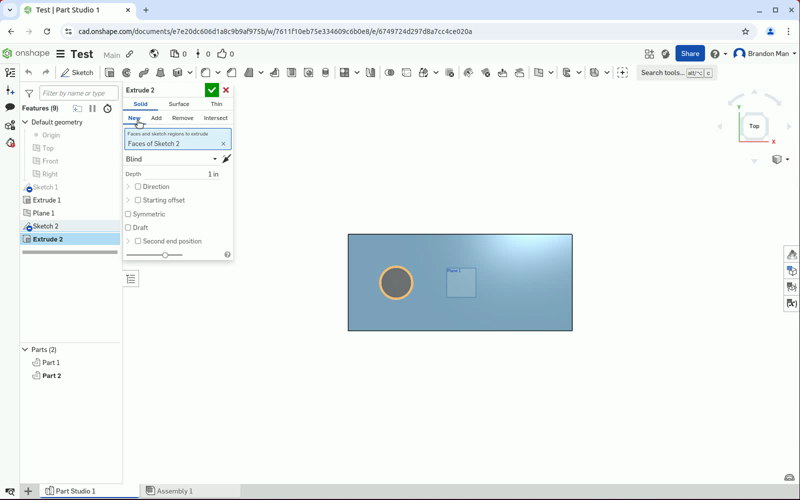
key(tab, 4)
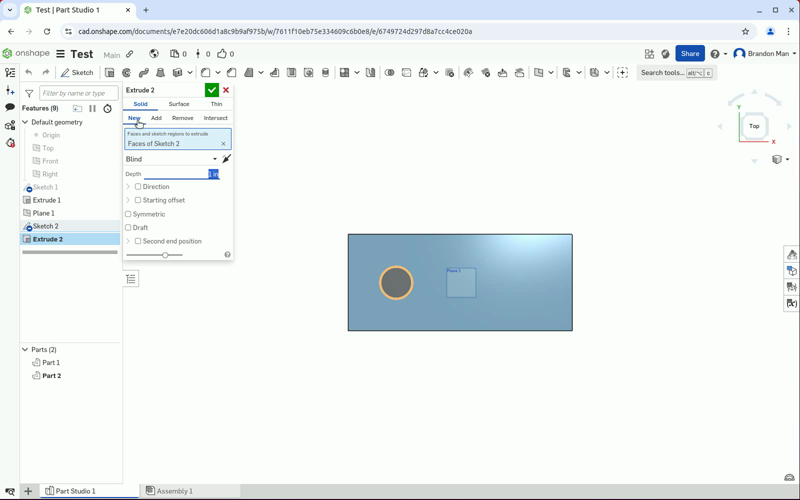
text(3.37)
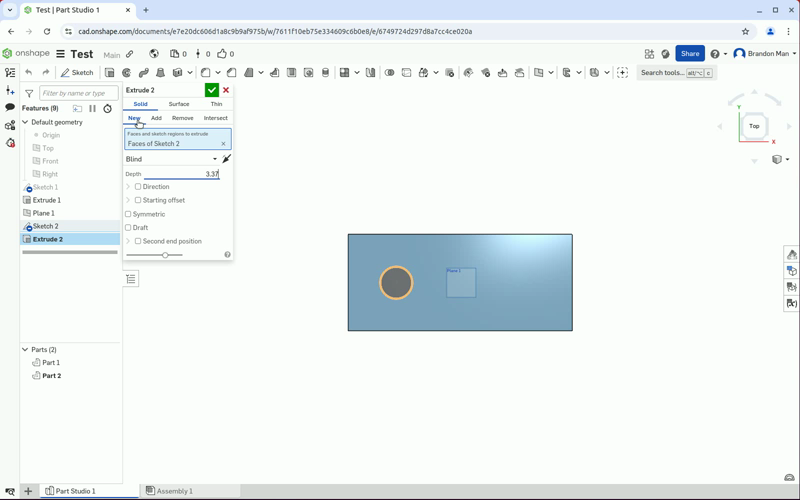
key(enter)
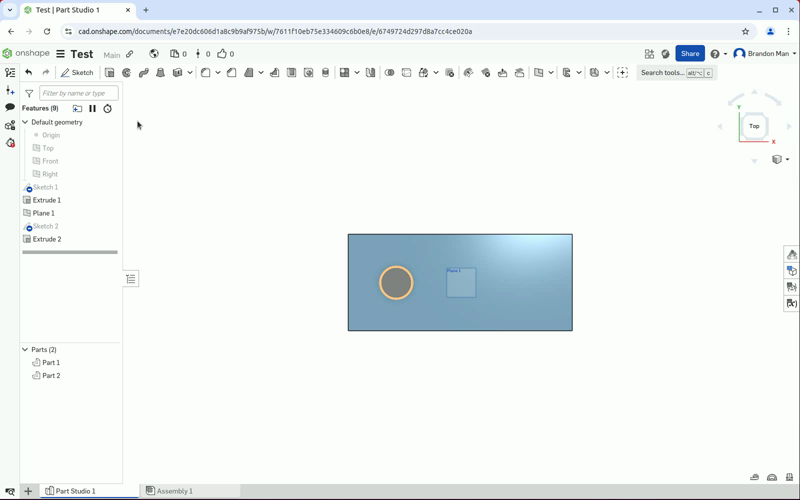
key(shift+h)
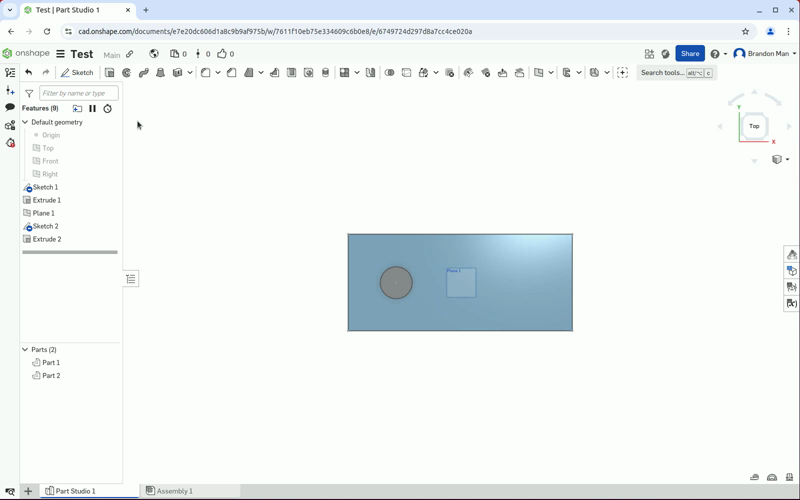
key(shift+h)
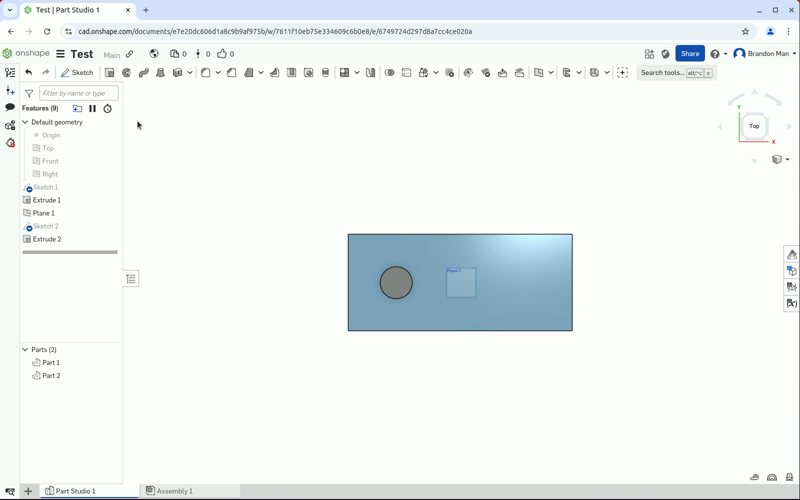
mouse_move(73, 189)
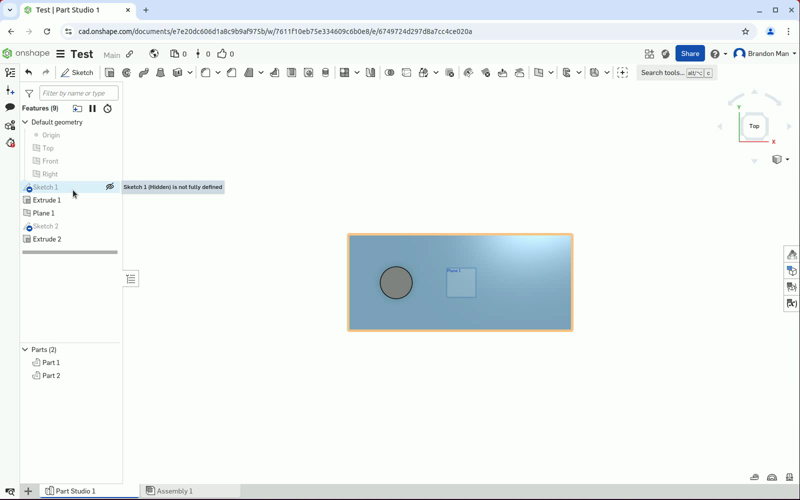
click(73, 189)
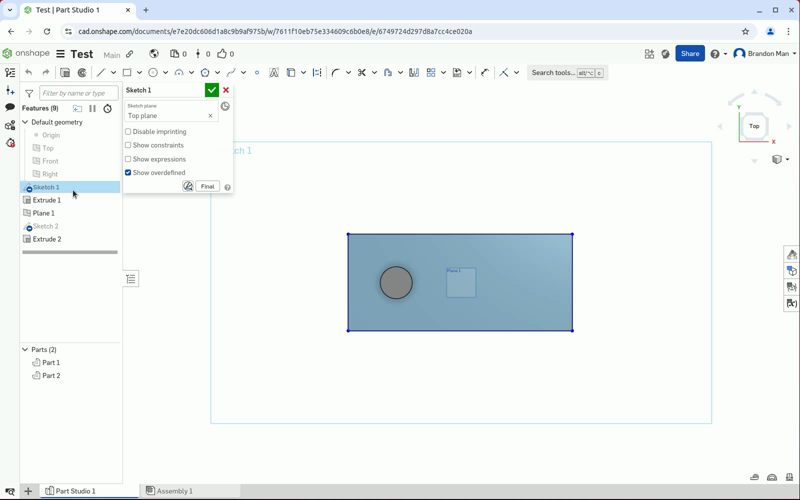
mouse_move(229, 92)
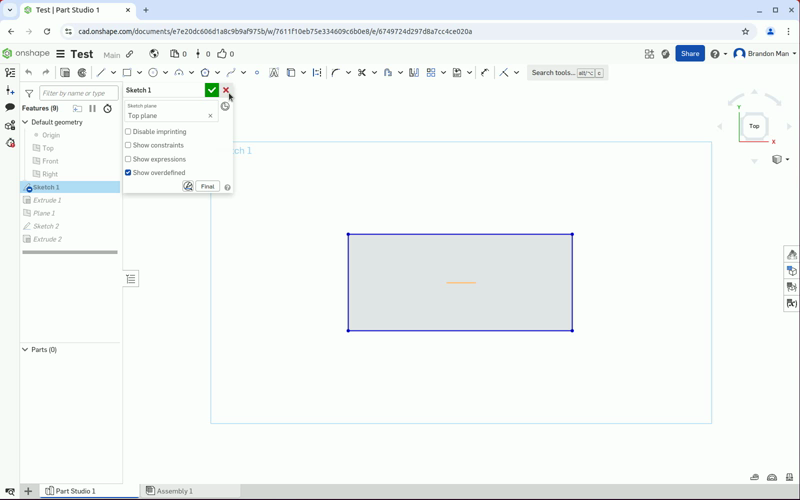
click(229, 92)
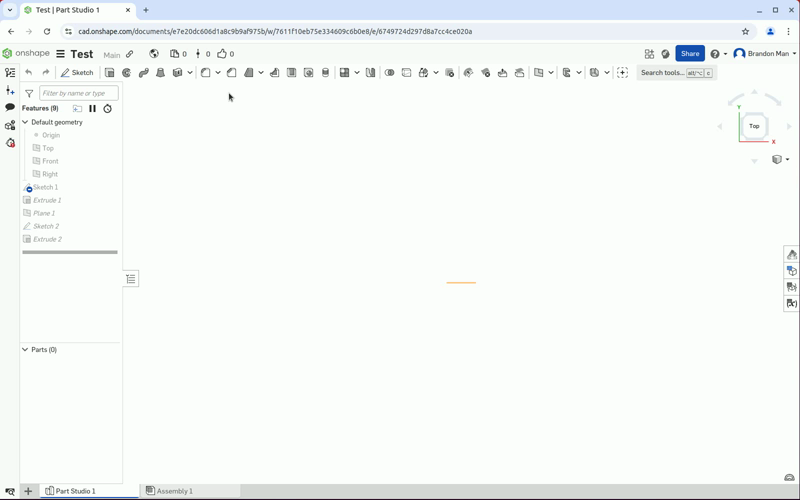
key(shift+s)
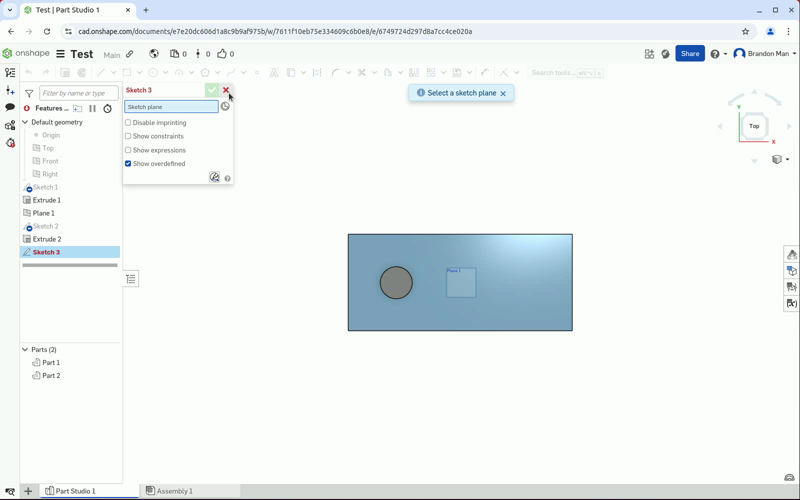
mouse_move(73, 215)
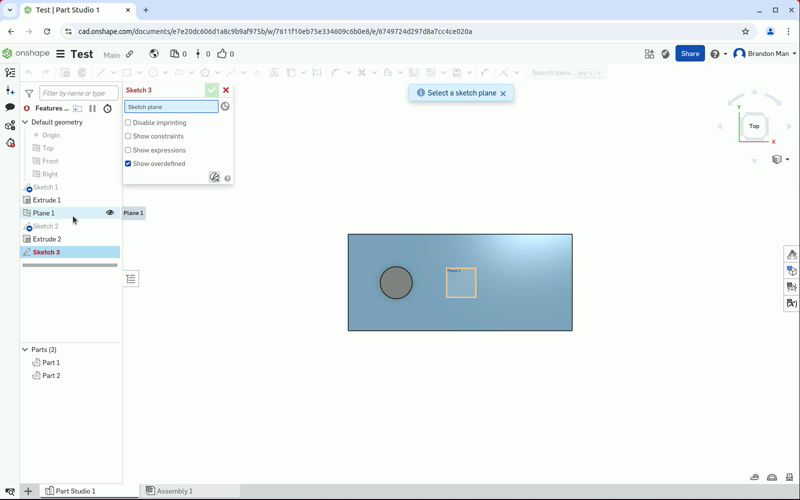
click(73, 215)
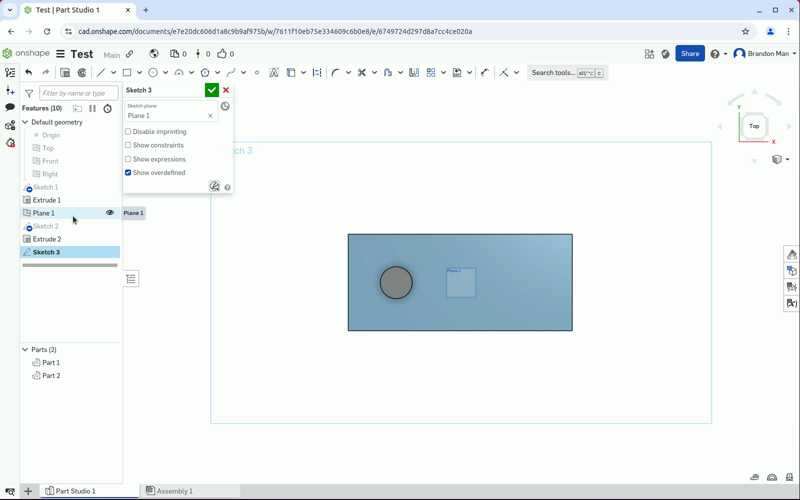
mouse_move(73, 352)
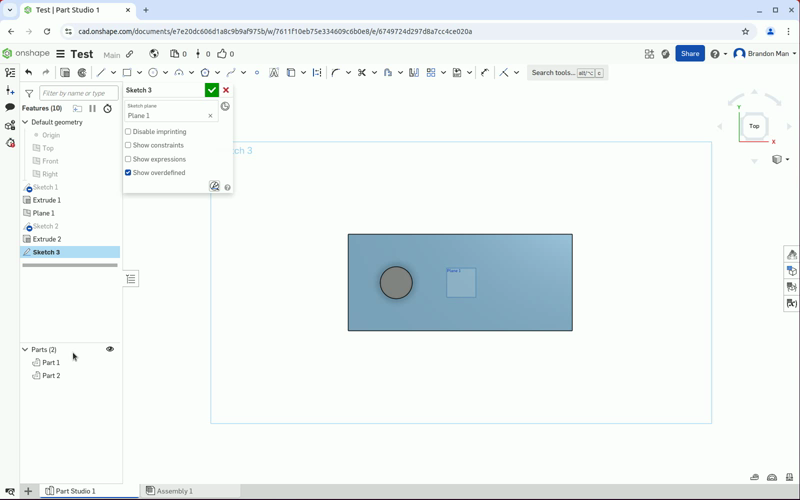
key(y)
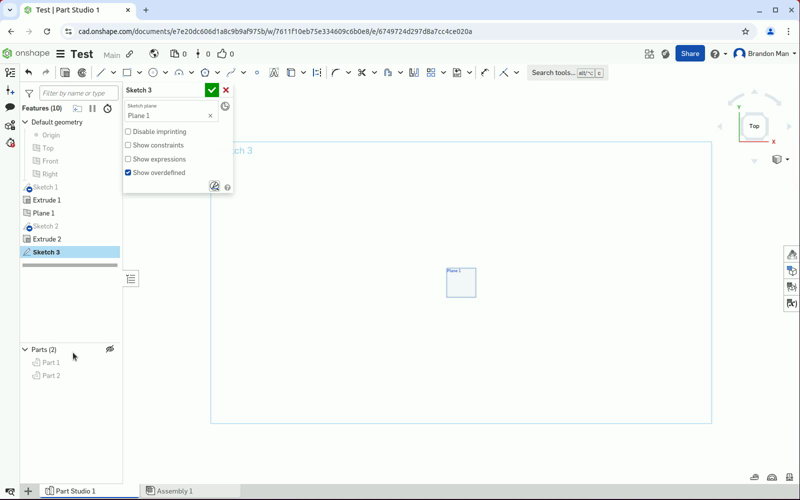
key(c)
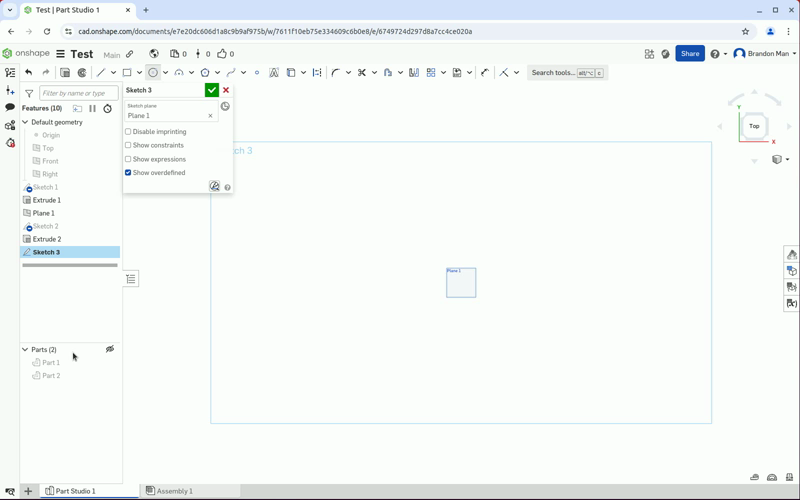
key_down(shift)
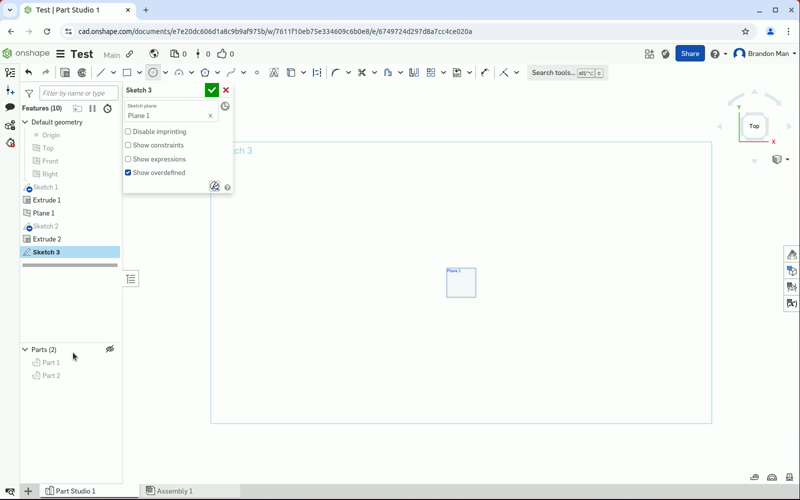
mouse_move(460, 282)
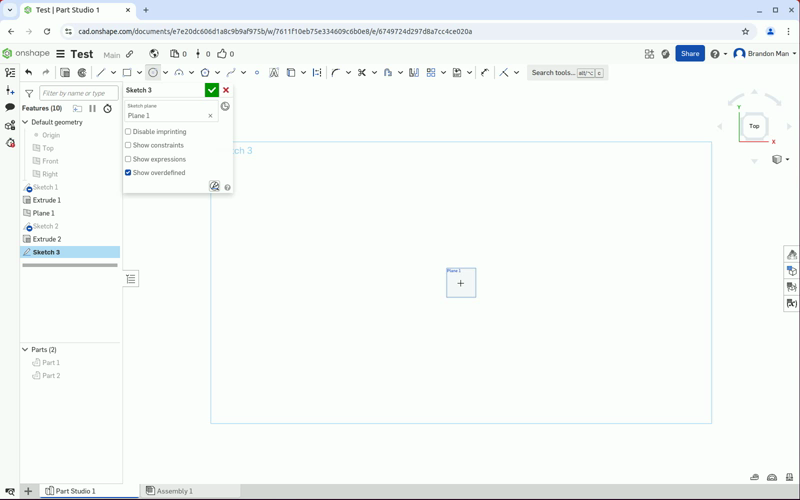
click(460, 282)
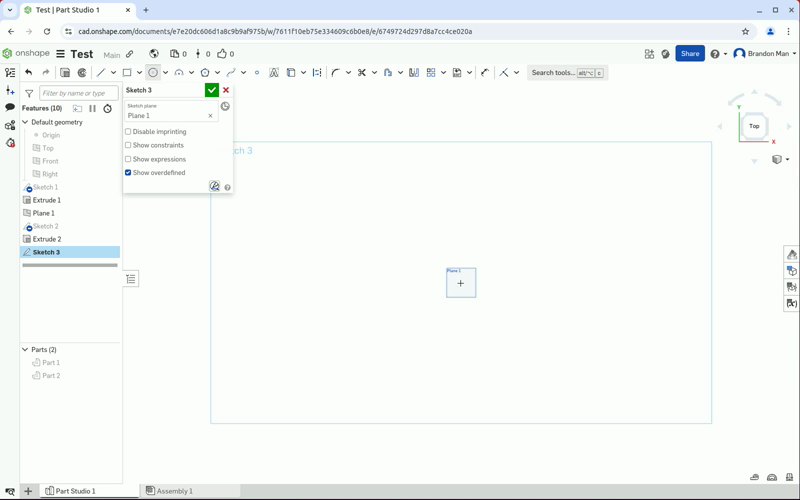
key_up(shift)
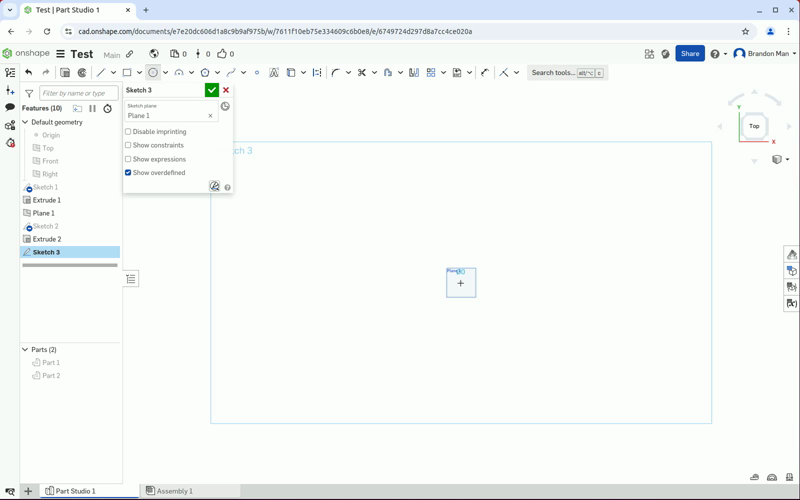
mouse_move(477, 282)
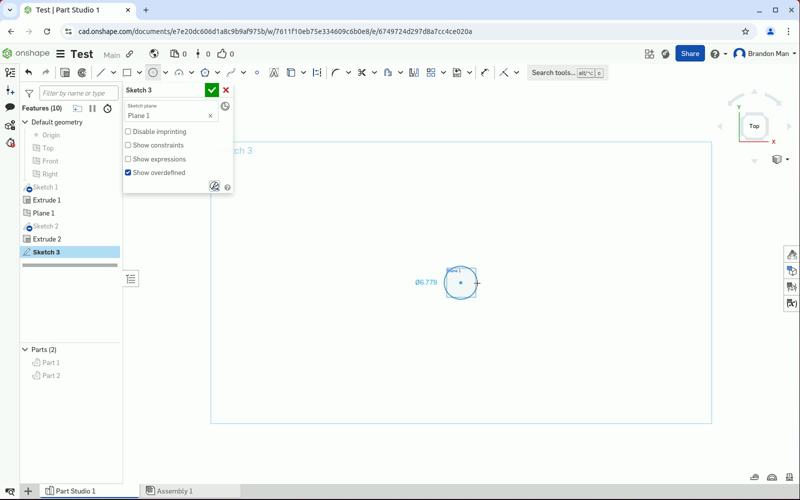
click(477, 282)
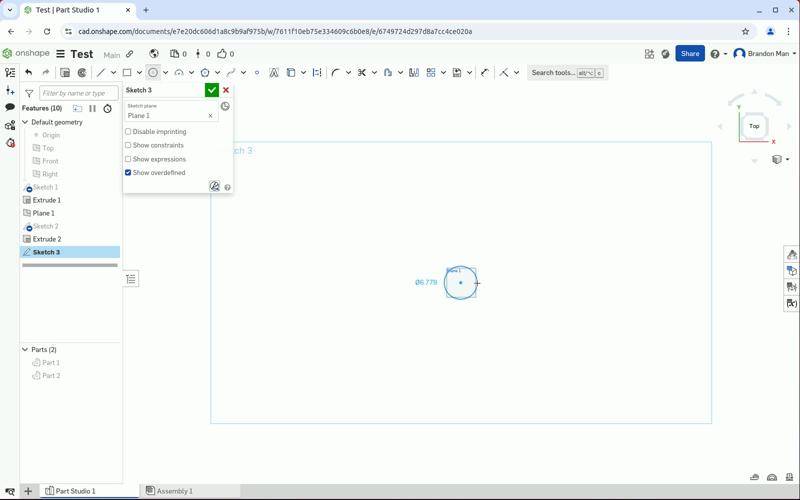
key(esc)
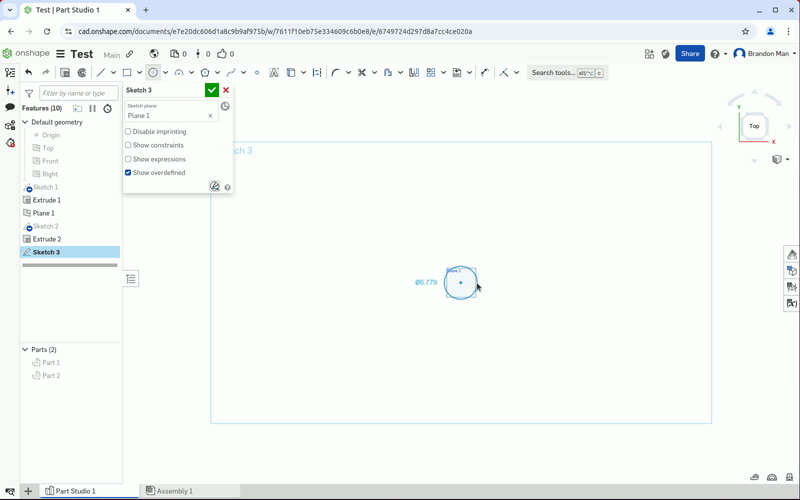
mouse_move(471, 288)
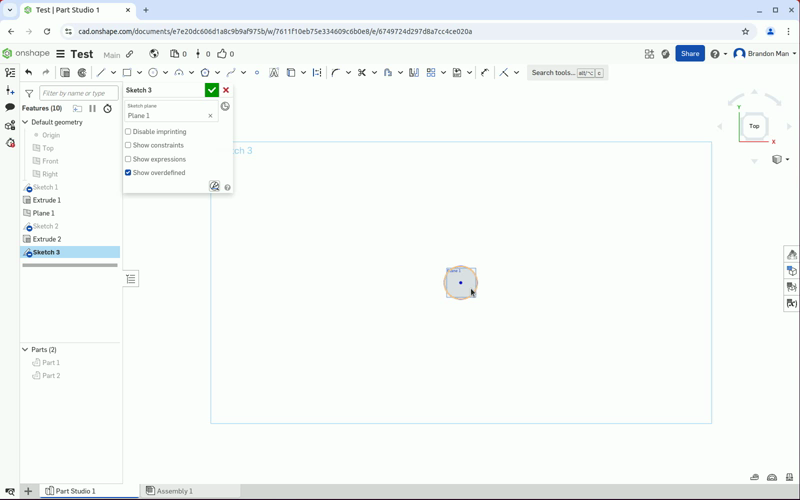
scroll(6)
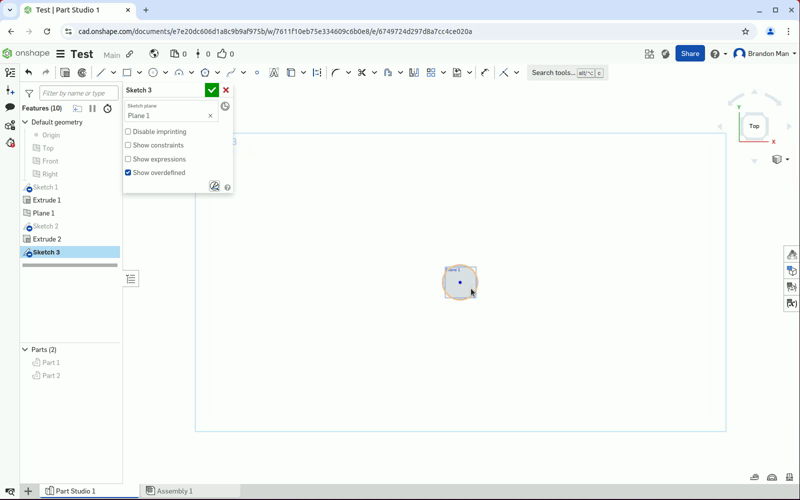
scroll(6)
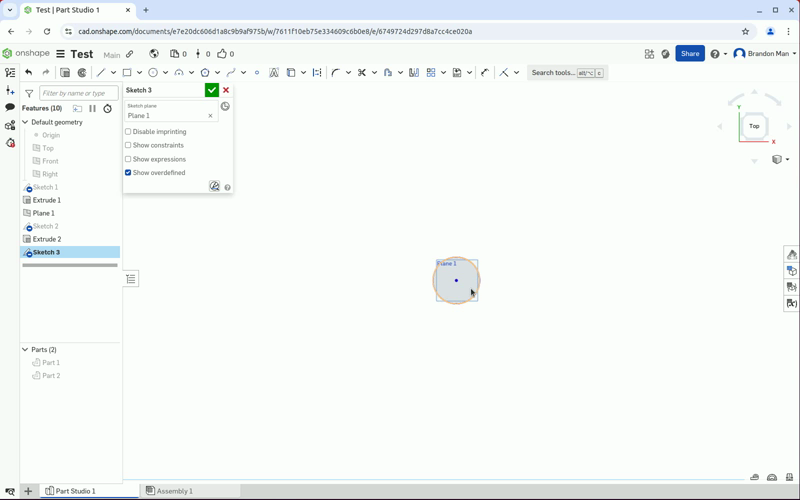
scroll(6)
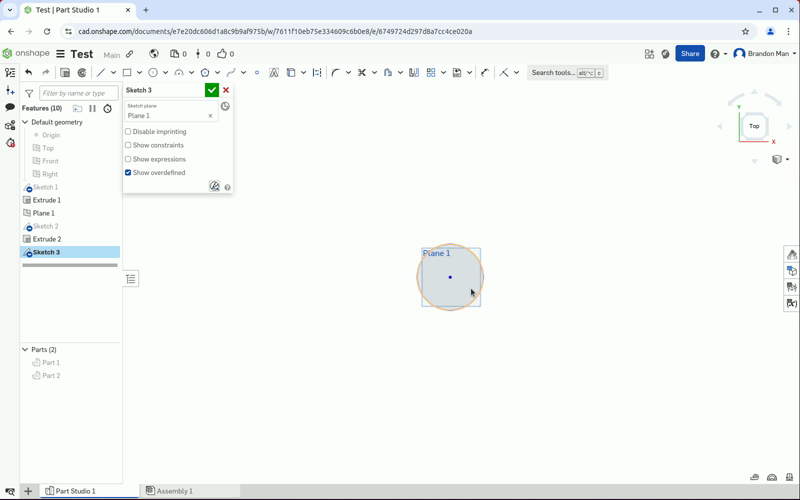
scroll(6)
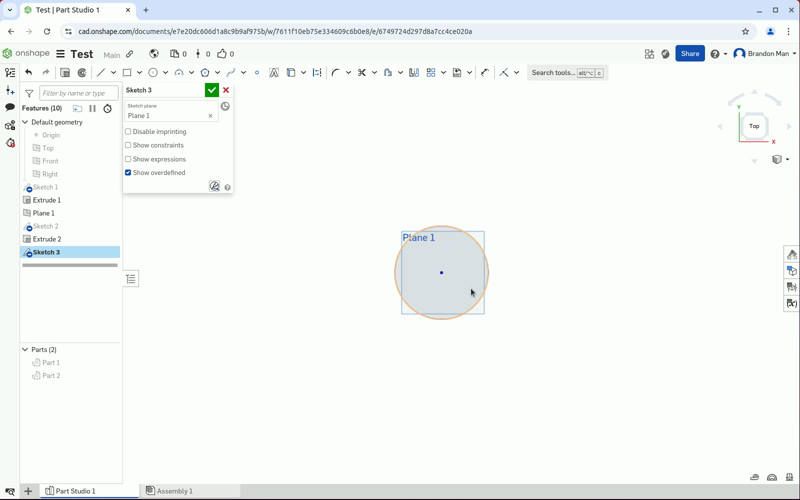
scroll(6)
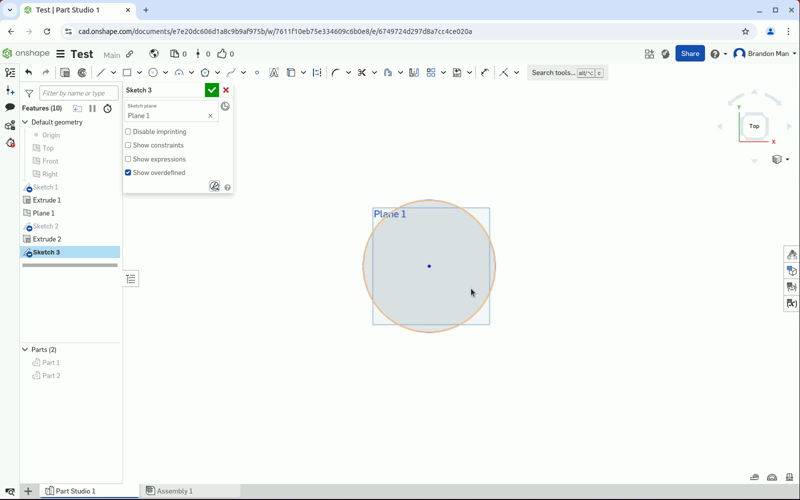
scroll(6)
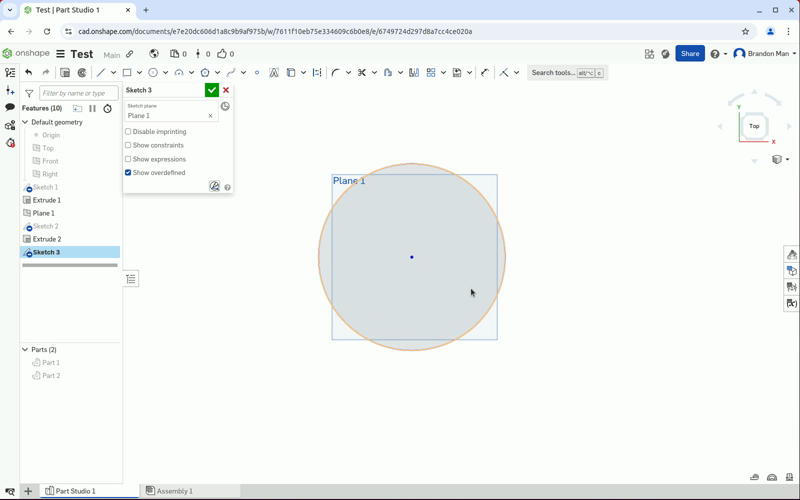
scroll(6)
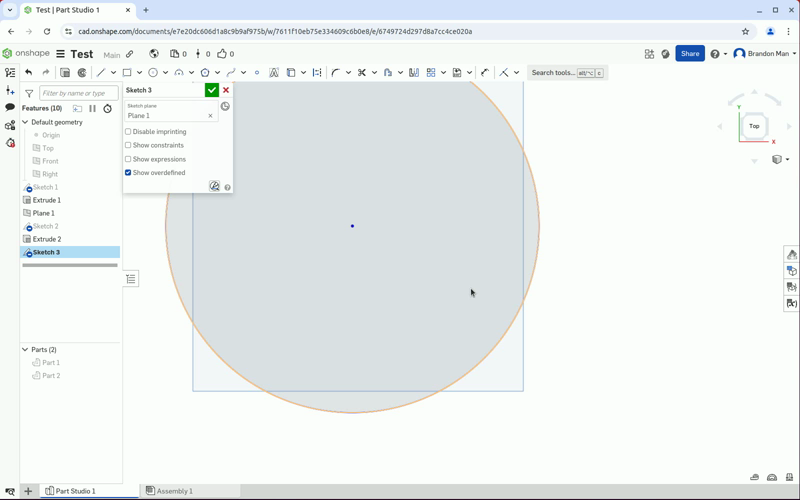
click(471, 288)
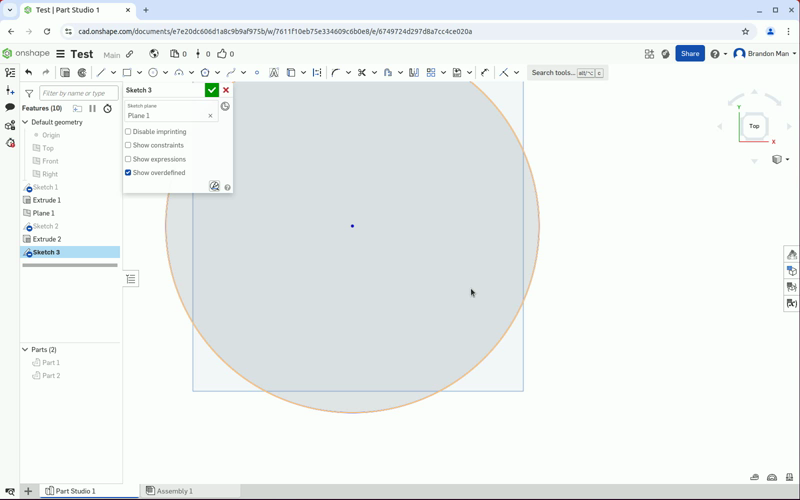
scroll(-6)
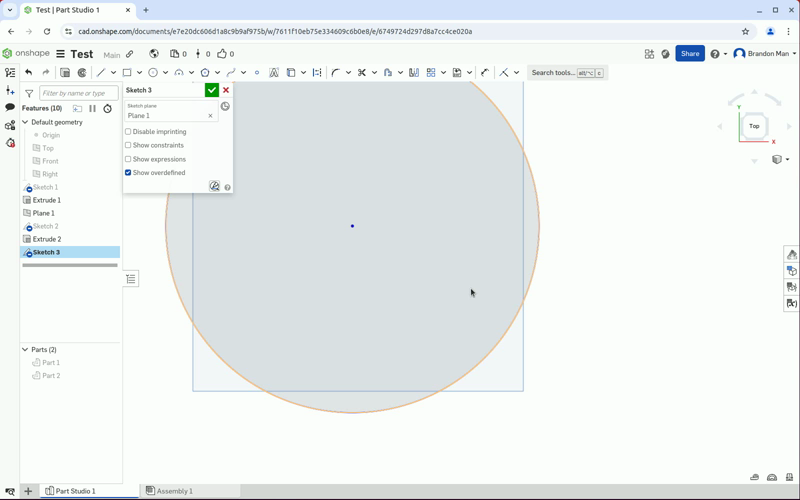
scroll(-6)
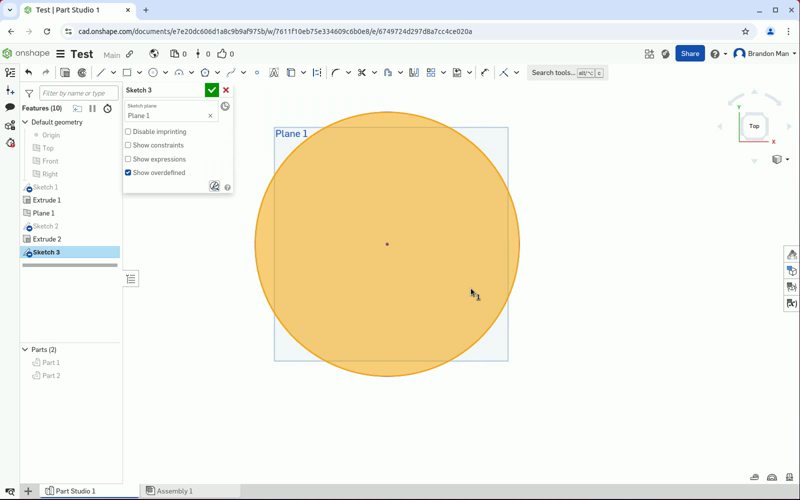
scroll(-6)
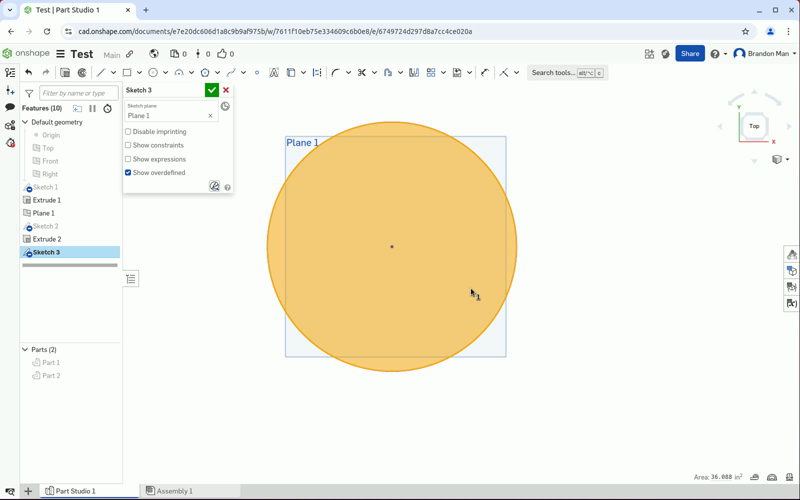
scroll(-6)
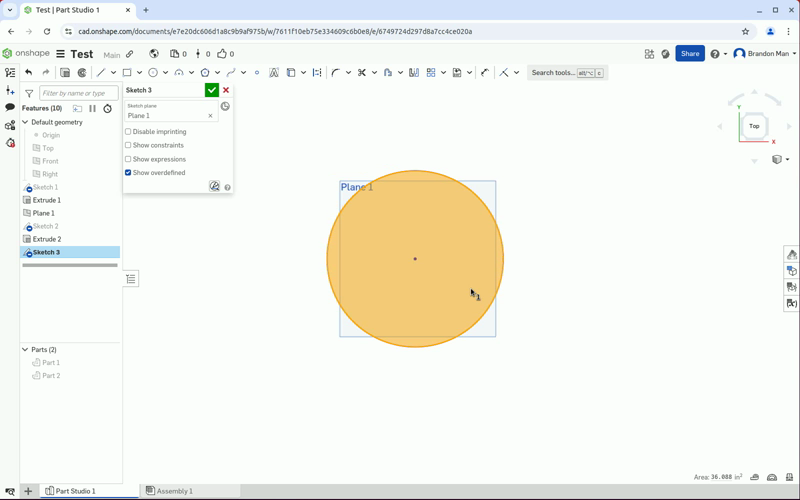
scroll(-6)
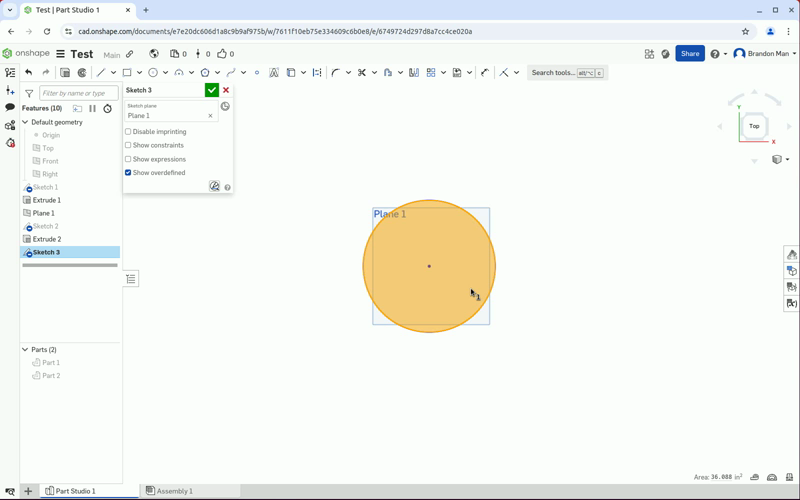
scroll(-6)
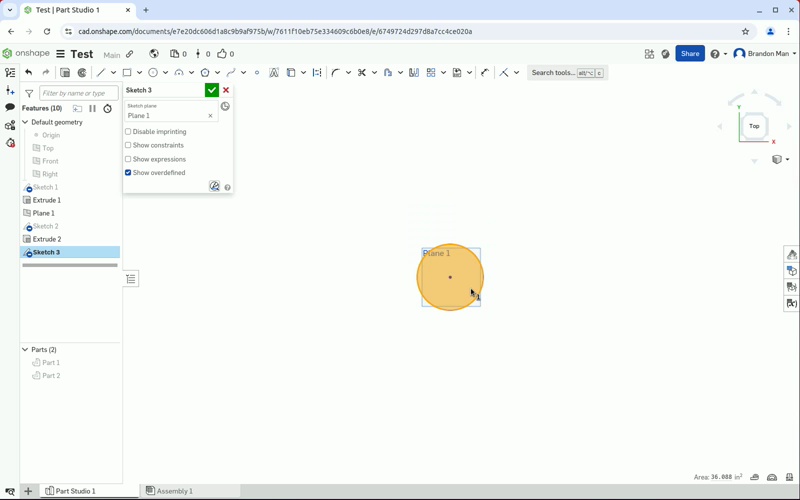
scroll(-6)
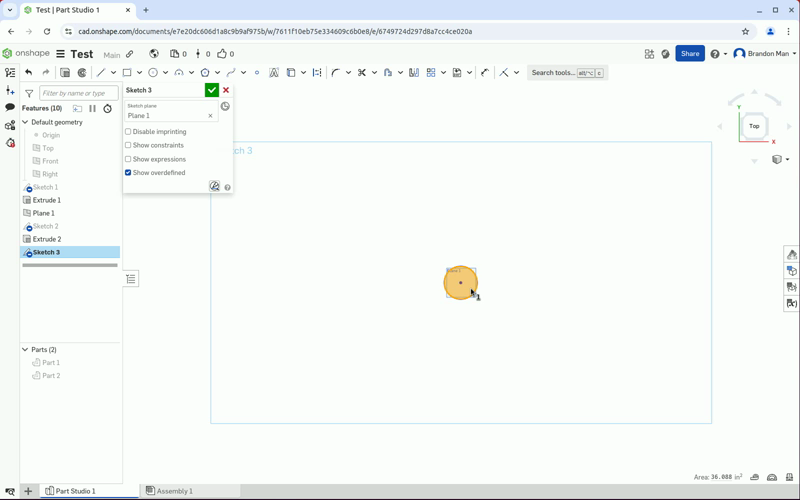
mouse_move(73, 352)
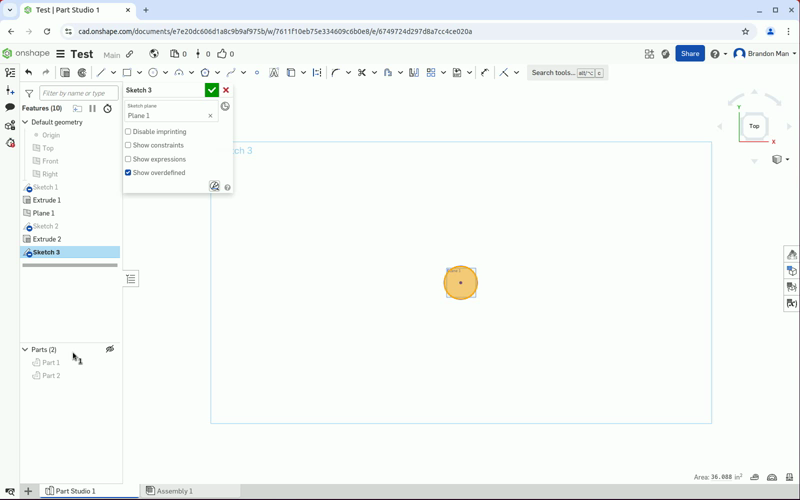
key(shift+y)
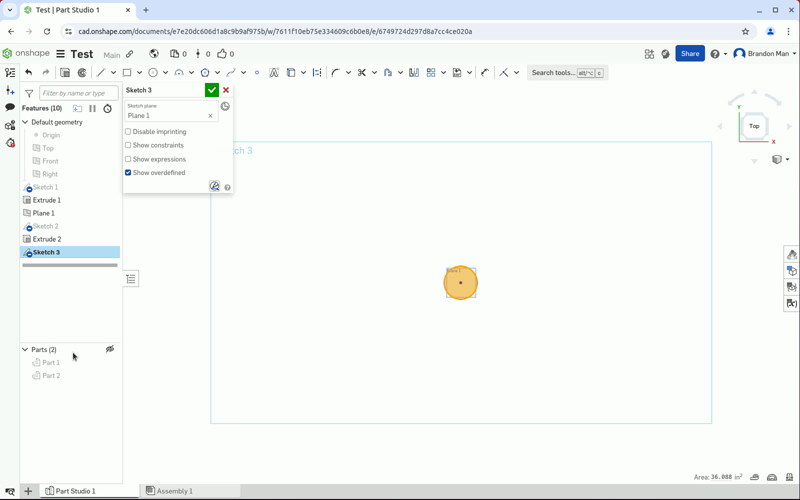
key(shift+e)
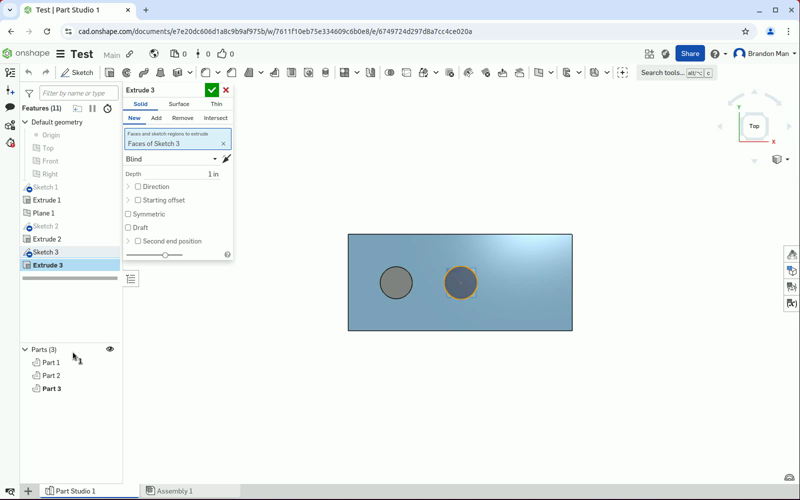
mouse_move(143, 106)
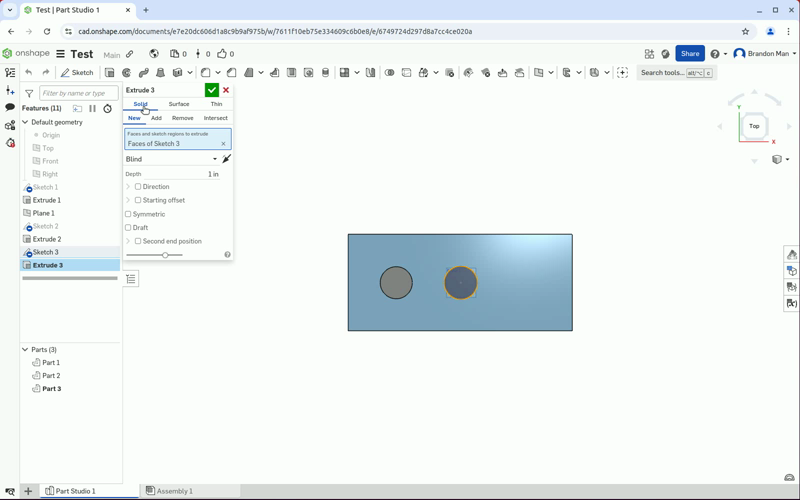
click(143, 106)
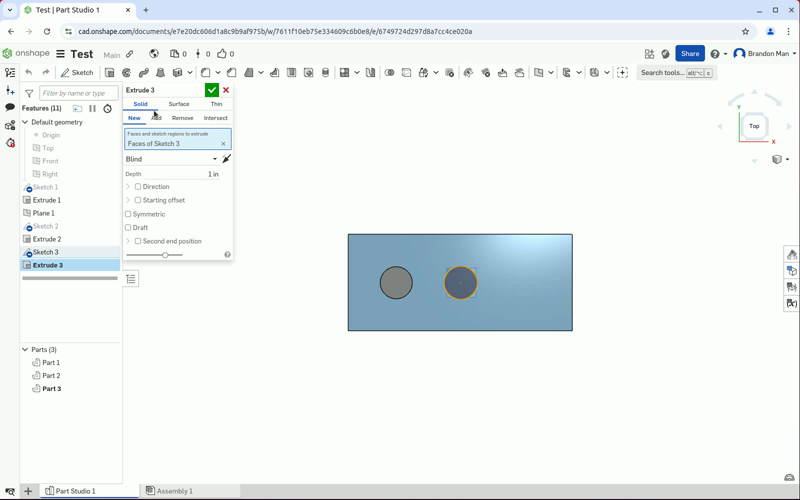
mouse_move(186, 120)
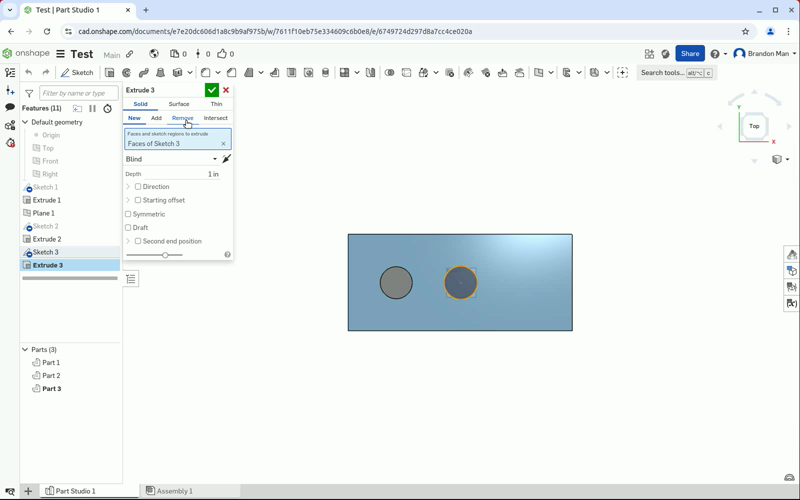
click(186, 120)
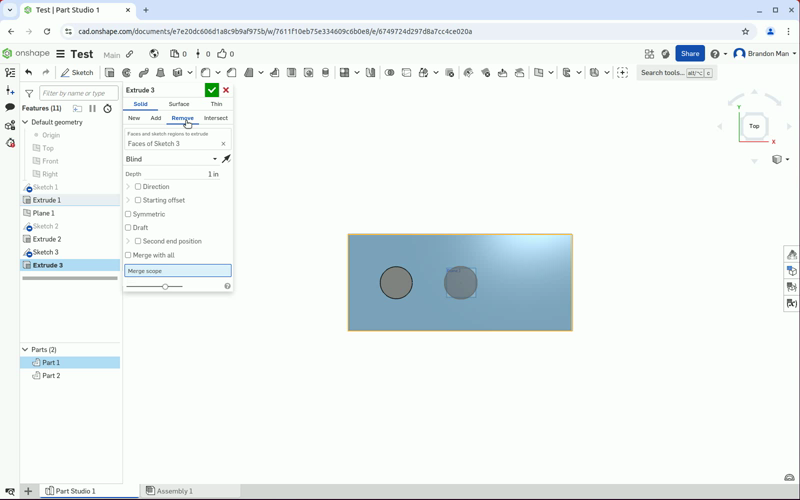
key(tab, 4)
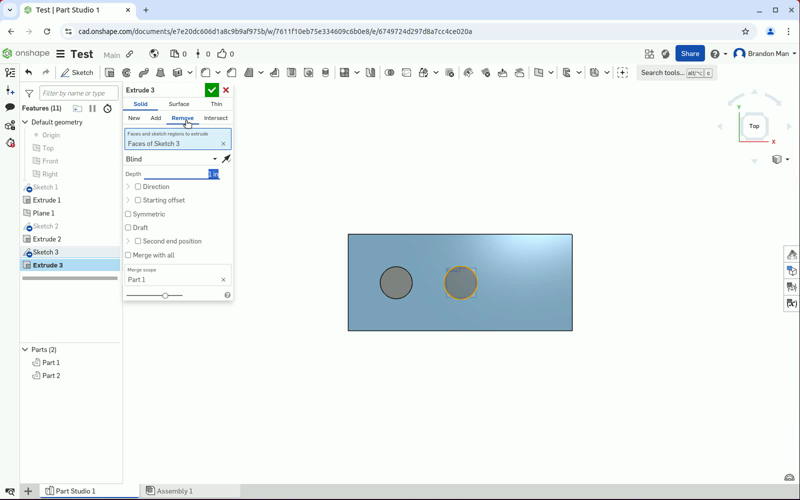
text(30.811)
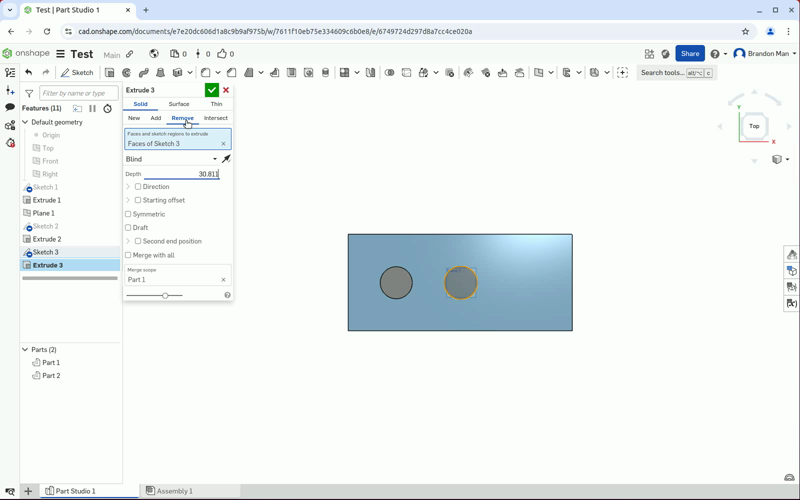
key(tab, 6)
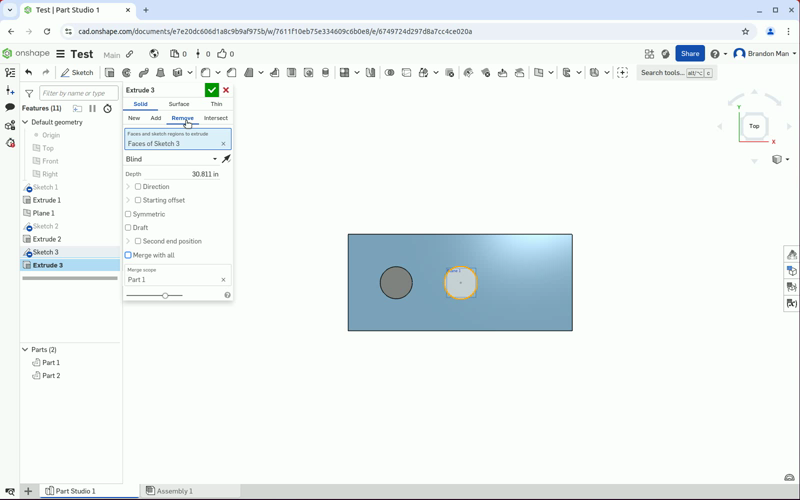
key(space)
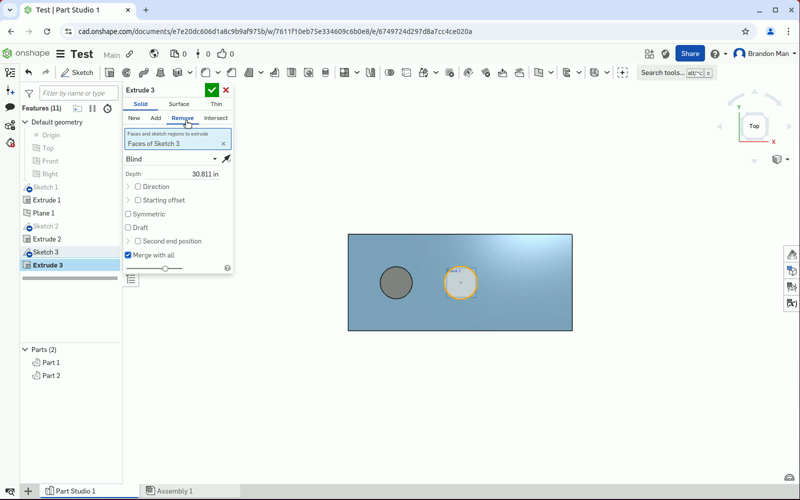
key(enter)
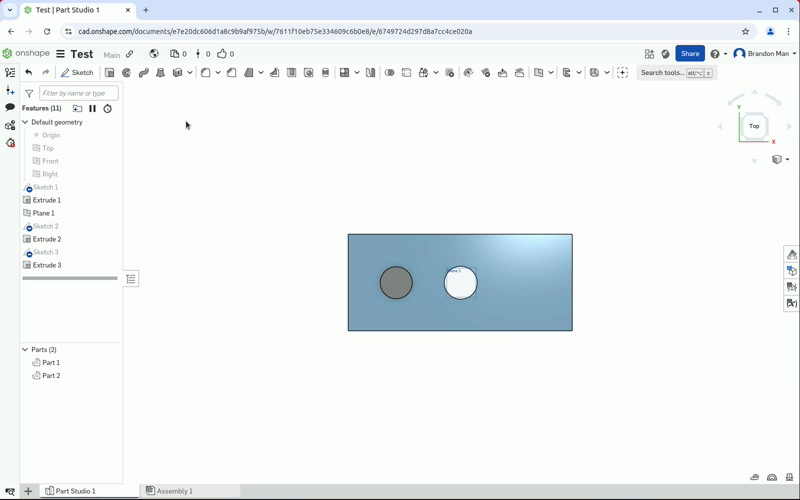
key(shift+h)
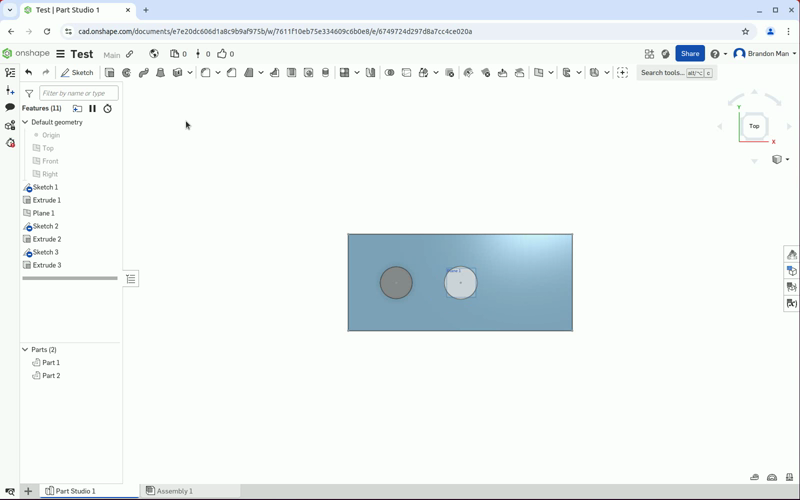
key(shift+h)
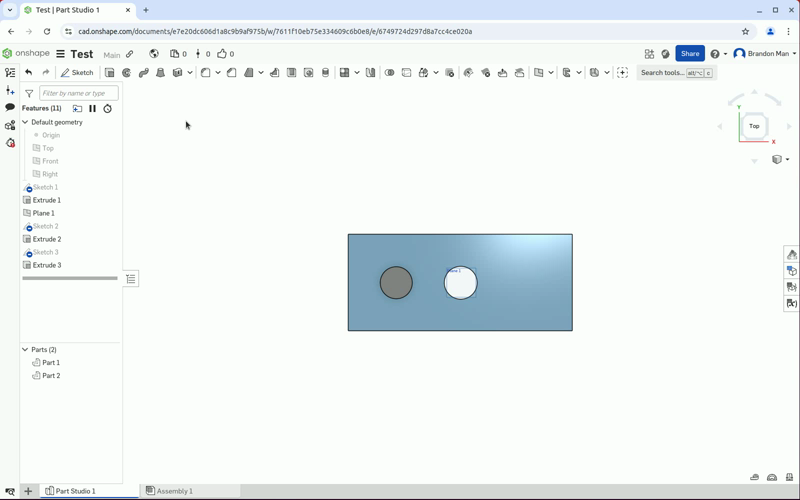
mouse_move(73, 189)
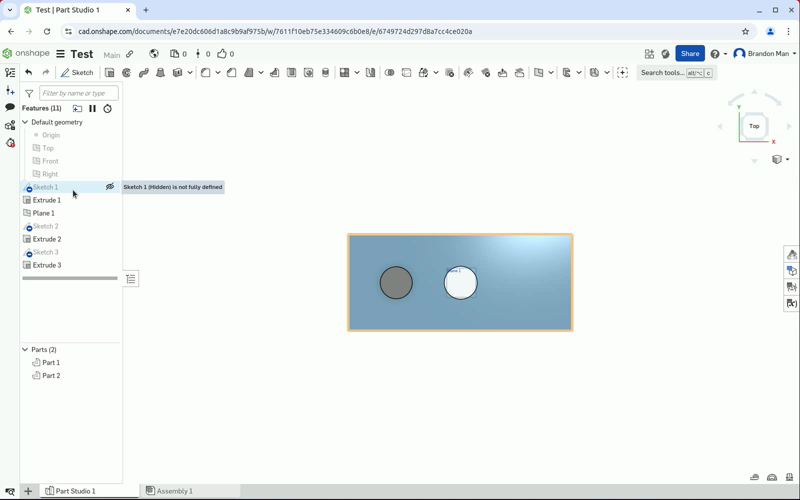
click(73, 189)
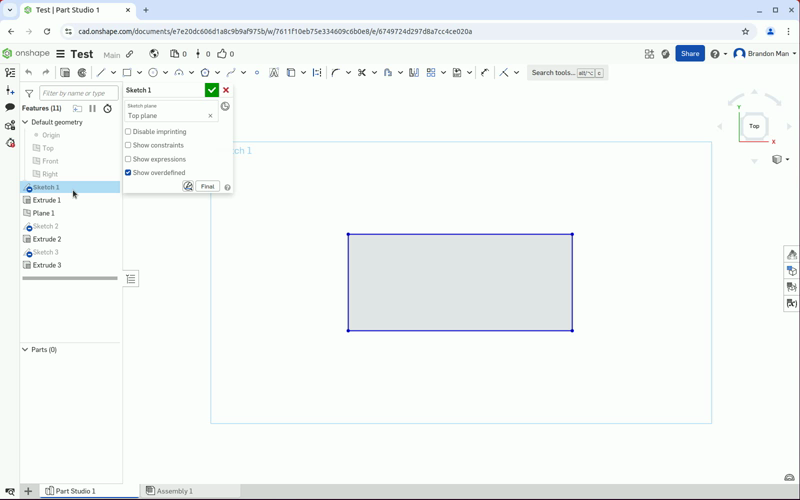
mouse_move(229, 92)
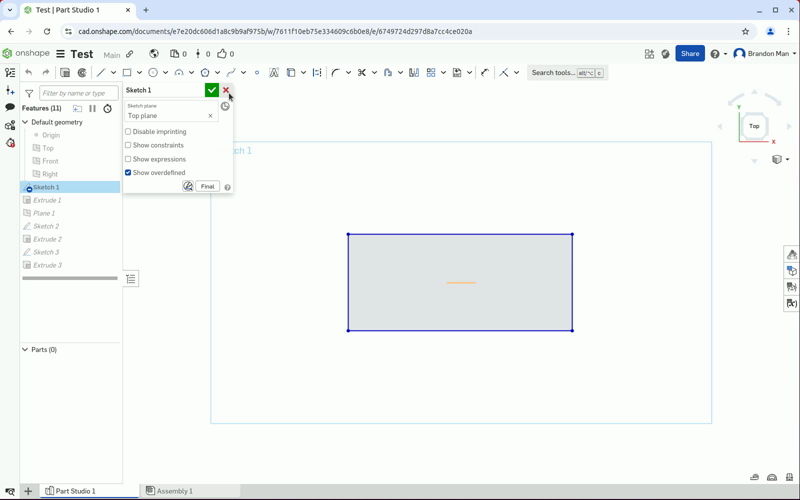
click(229, 92)
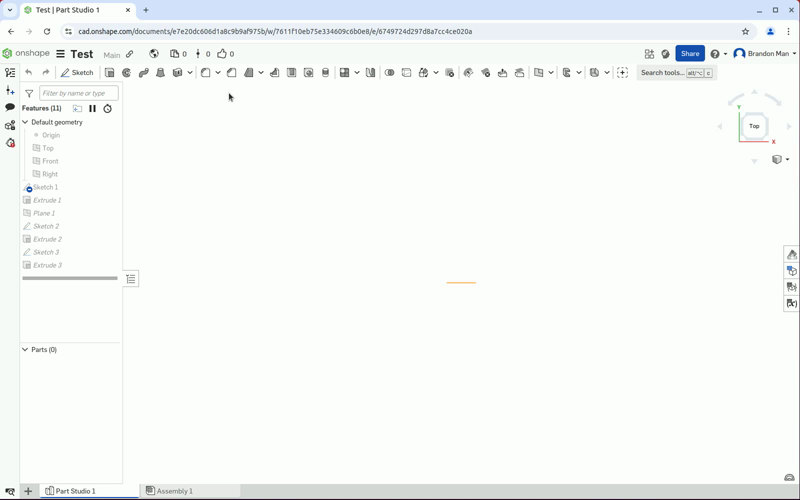
key(shift+s)
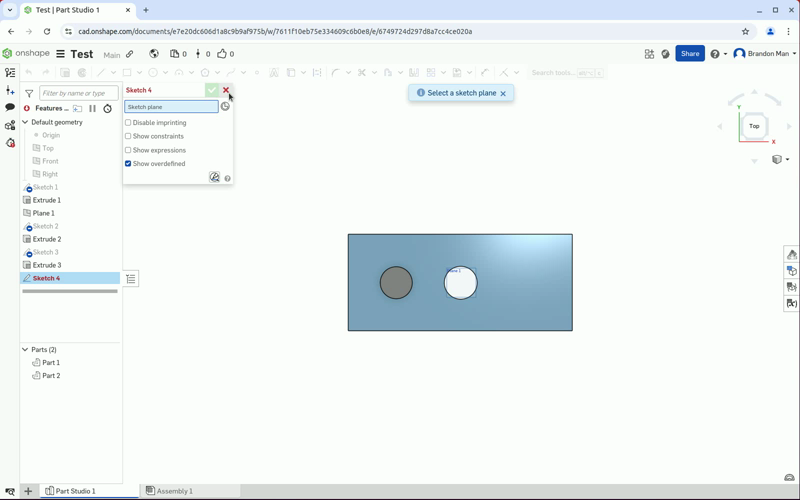
mouse_move(73, 215)
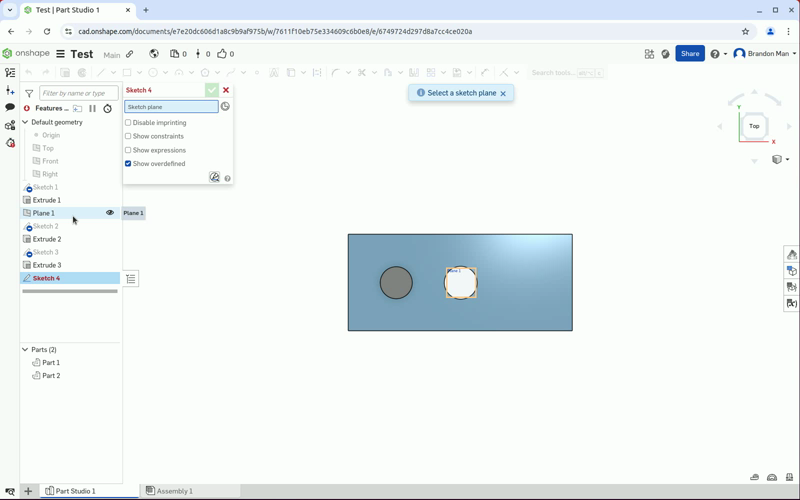
click(73, 215)
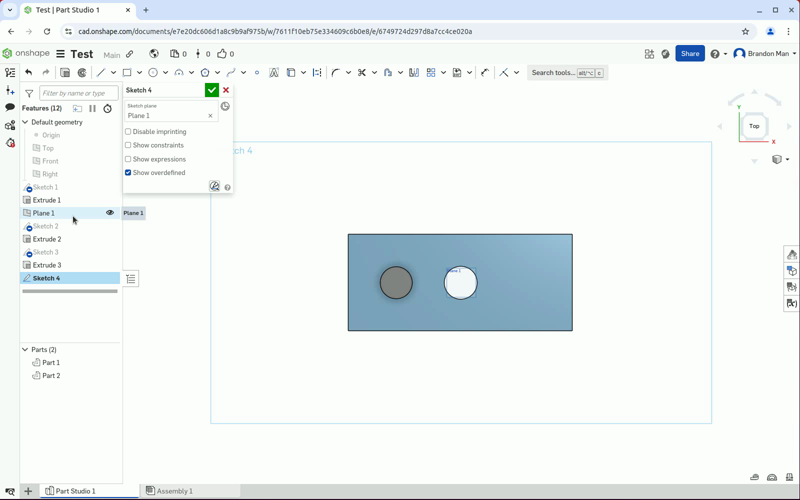
mouse_move(73, 352)
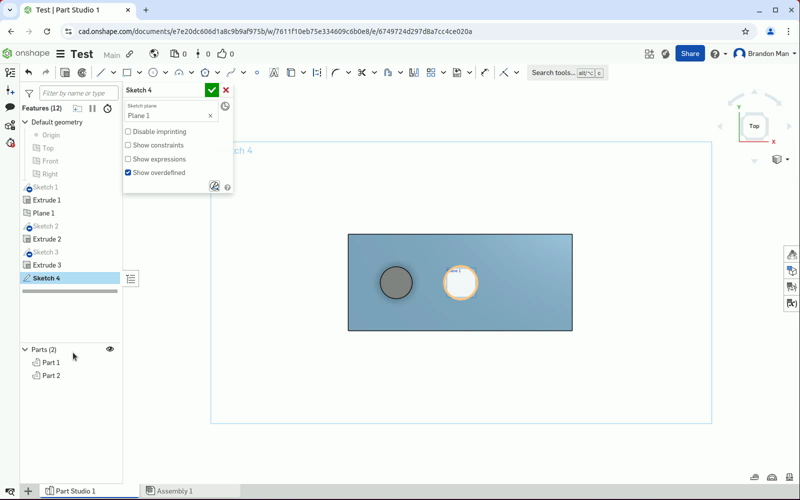
key(y)
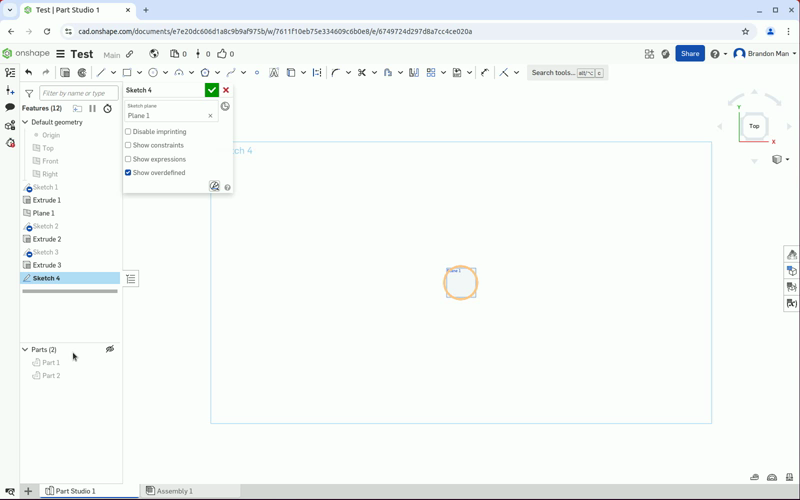
key(c)
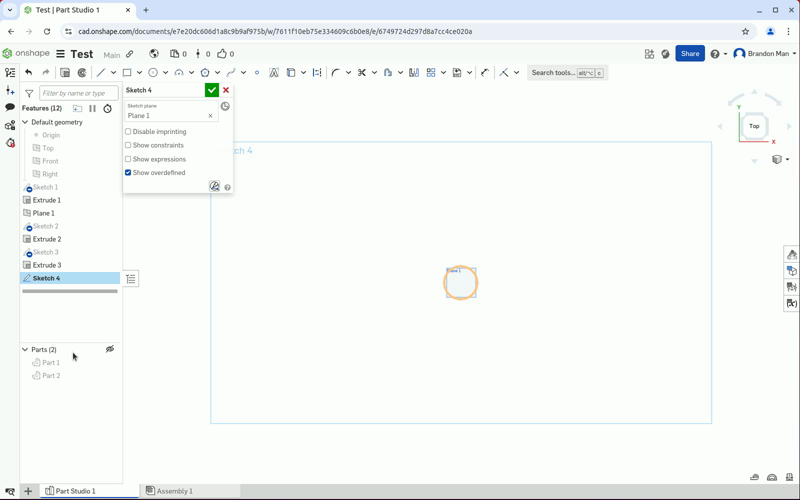
key_down(shift)
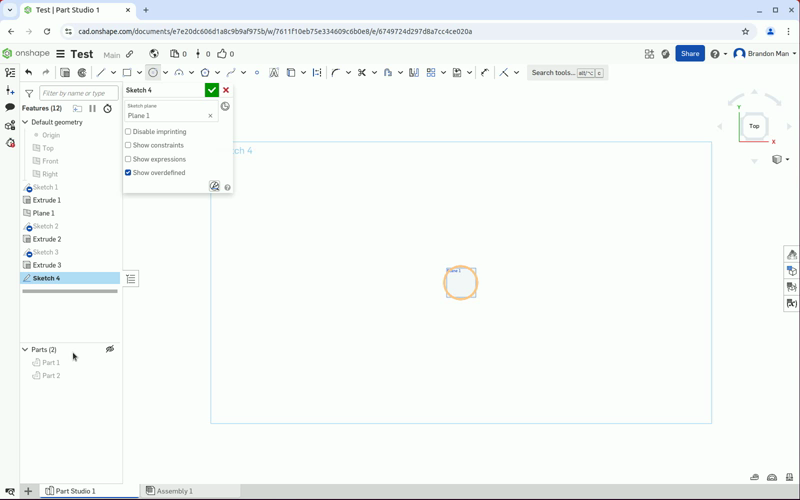
mouse_move(525, 282)
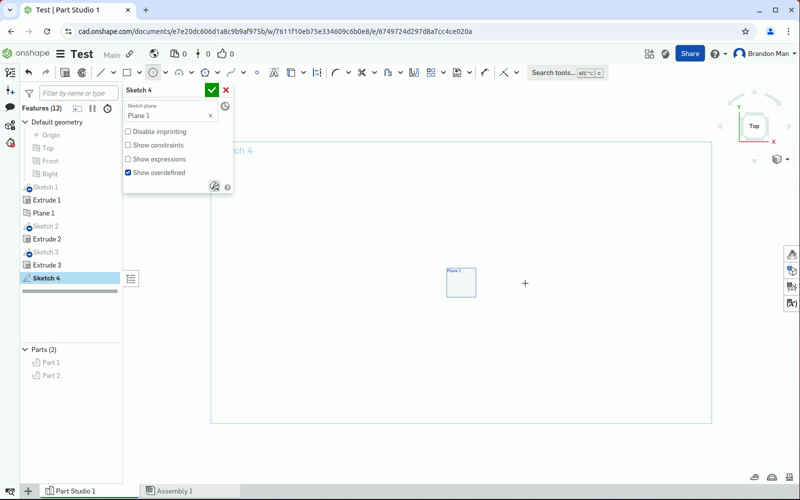
click(525, 282)
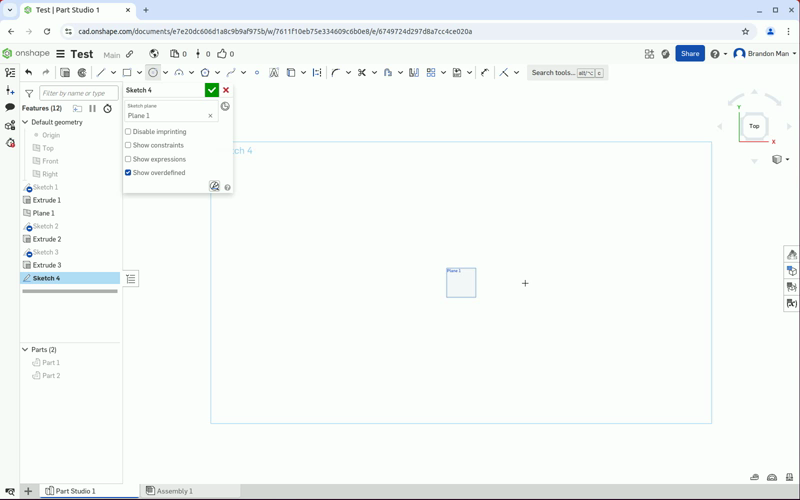
key_up(shift)
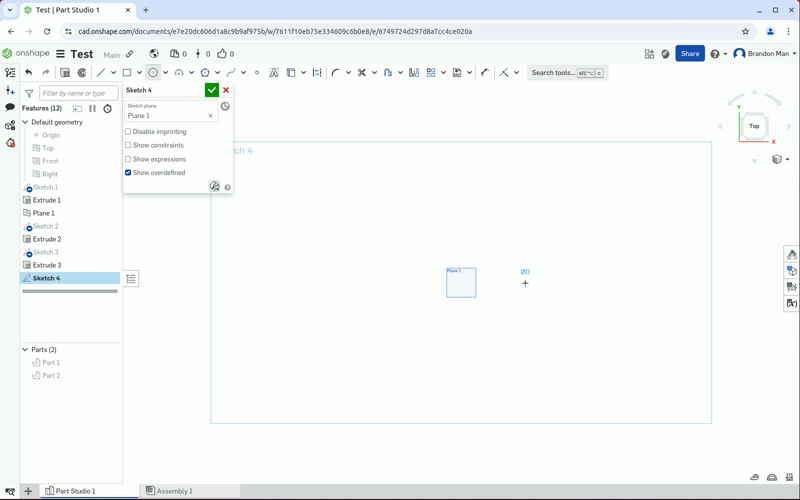
mouse_move(541, 282)
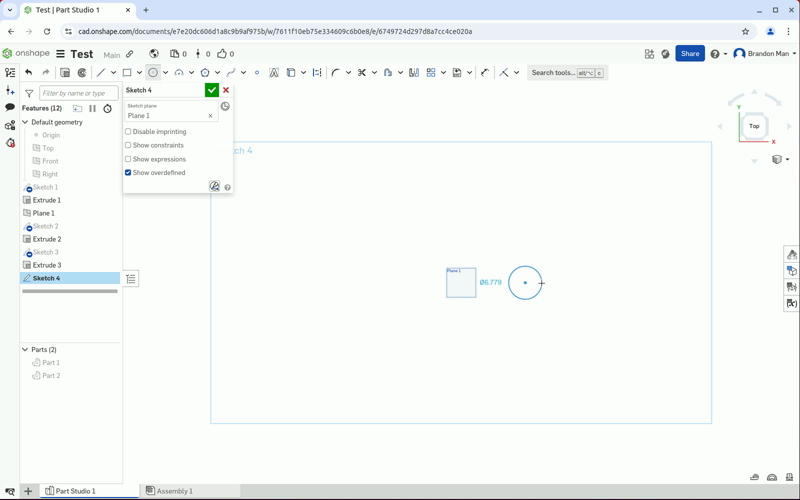
click(541, 282)
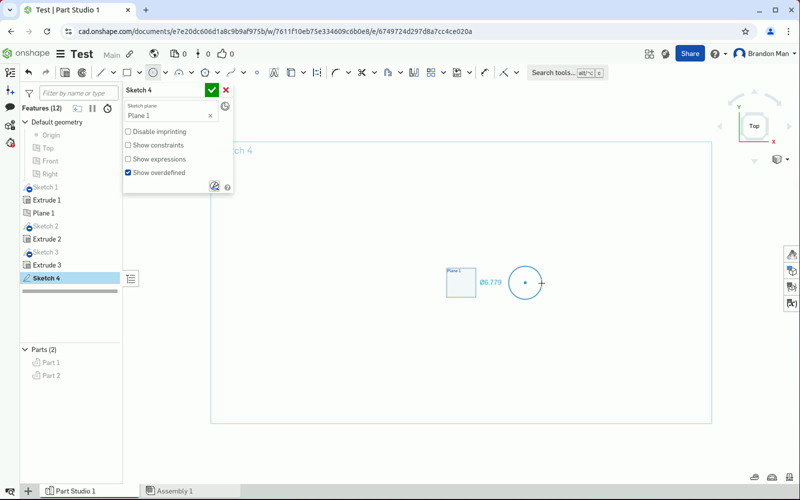
key(esc)
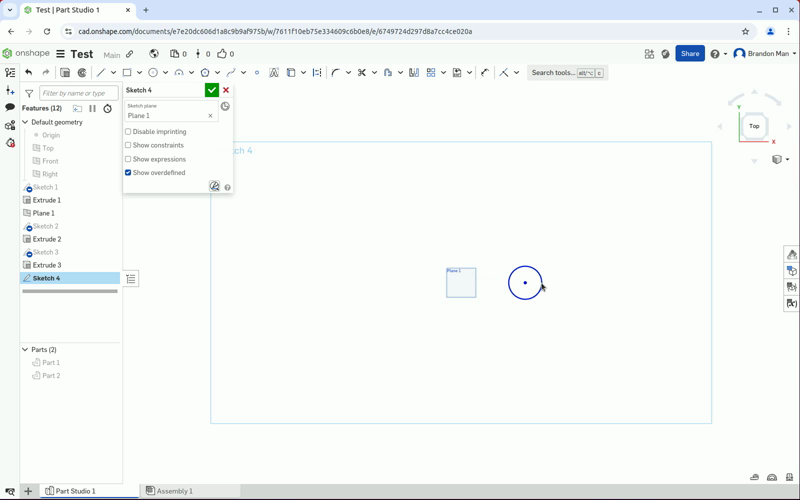
mouse_move(529, 269)
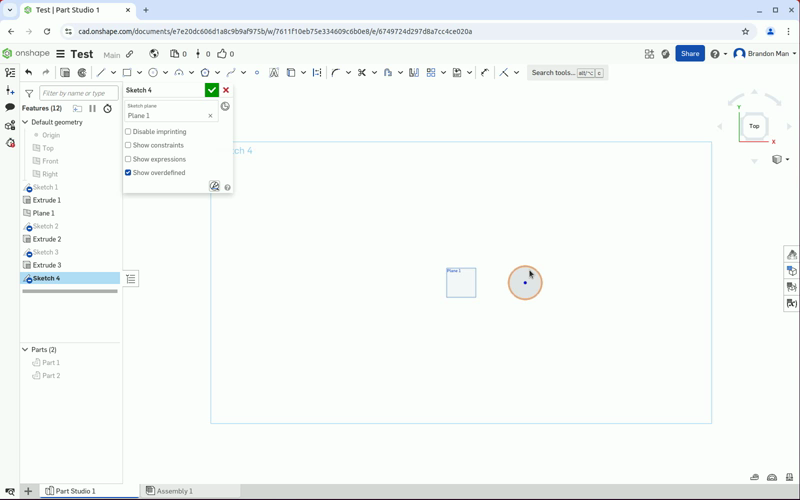
scroll(6)
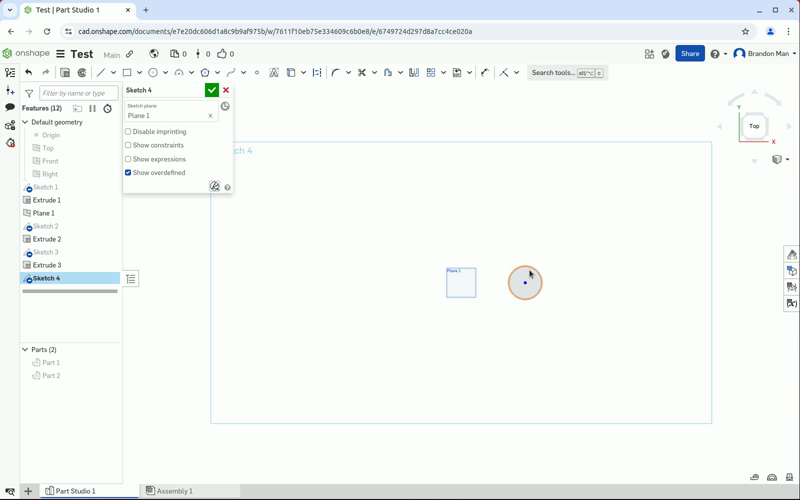
scroll(6)
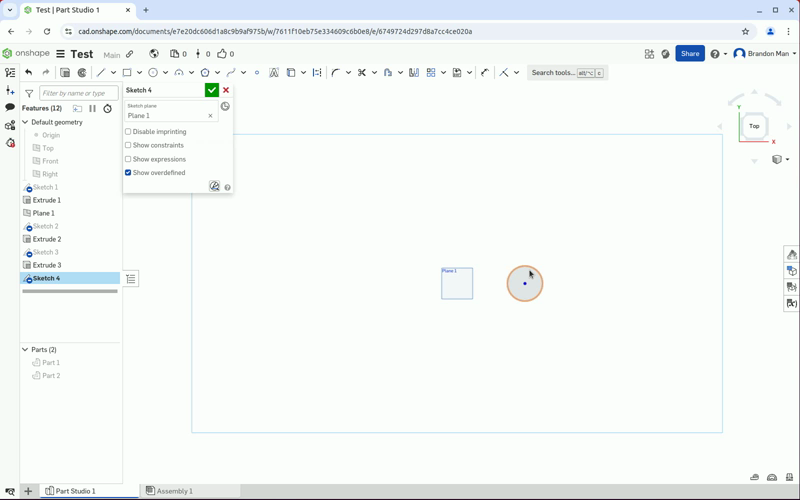
scroll(6)
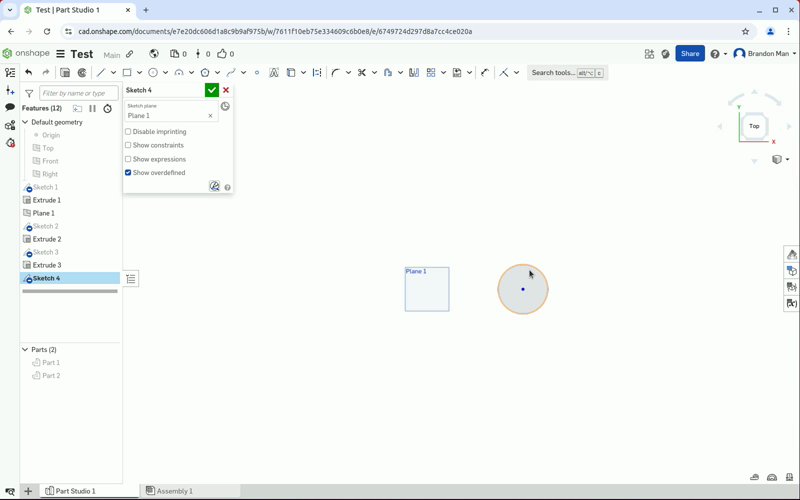
scroll(6)
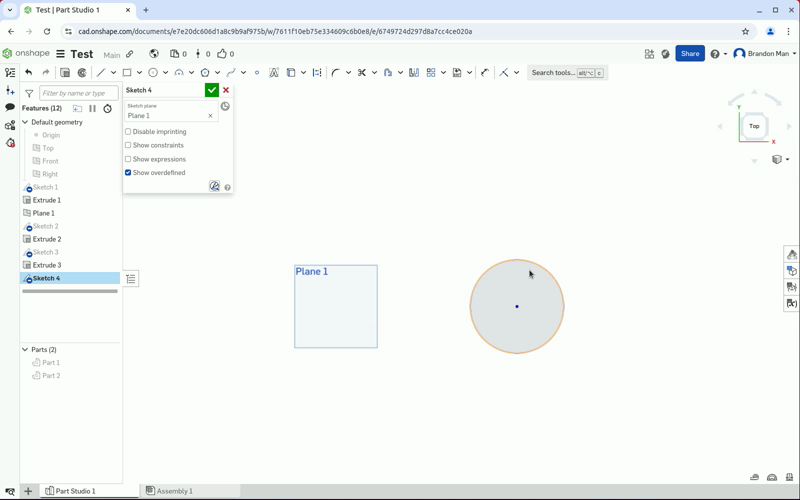
scroll(6)
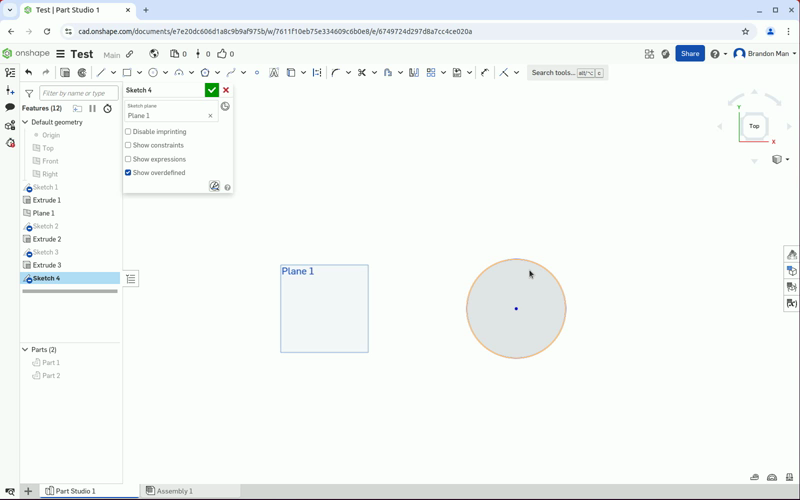
scroll(6)
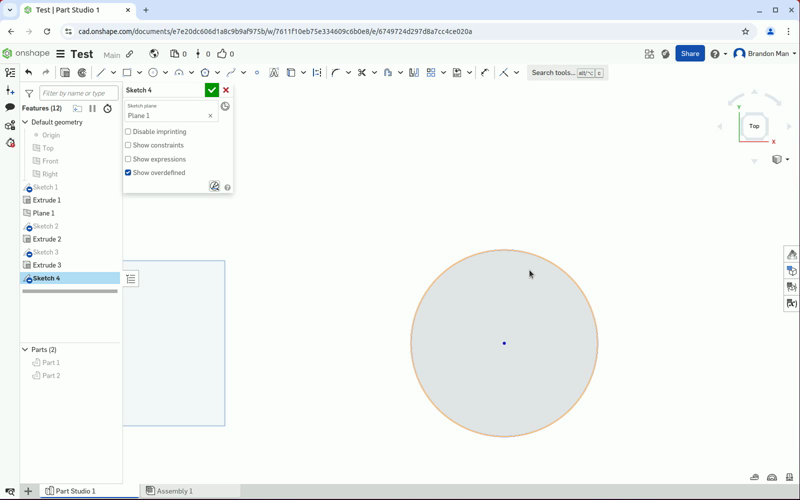
scroll(6)
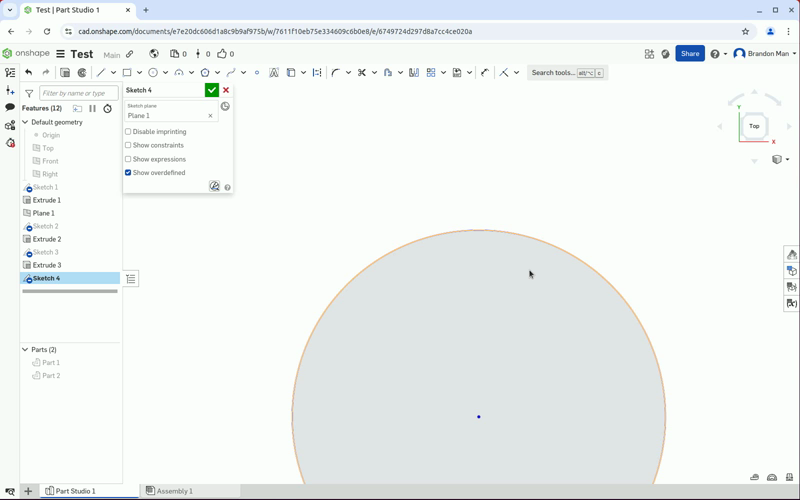
click(529, 269)
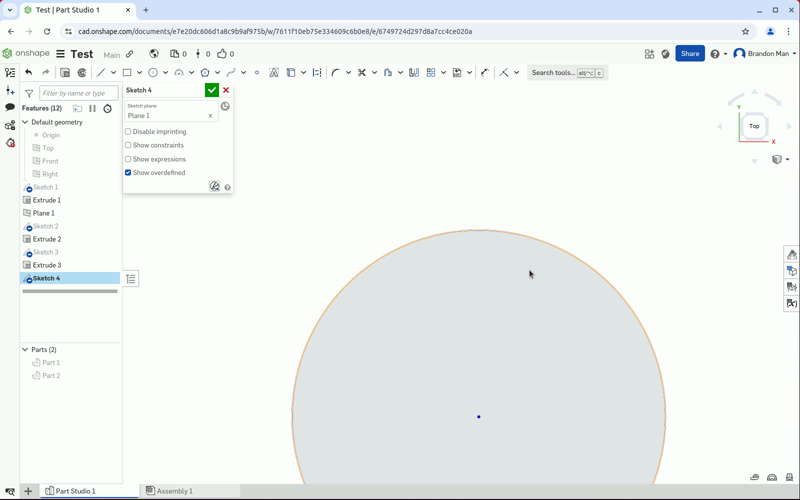
scroll(-6)
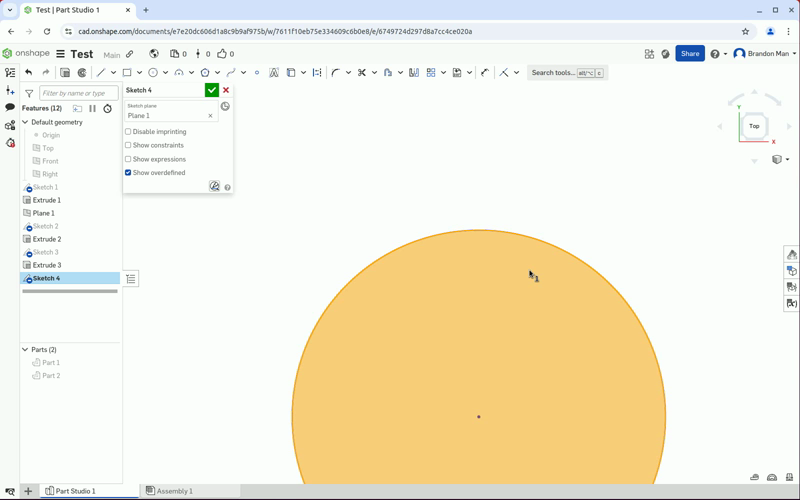
scroll(-6)
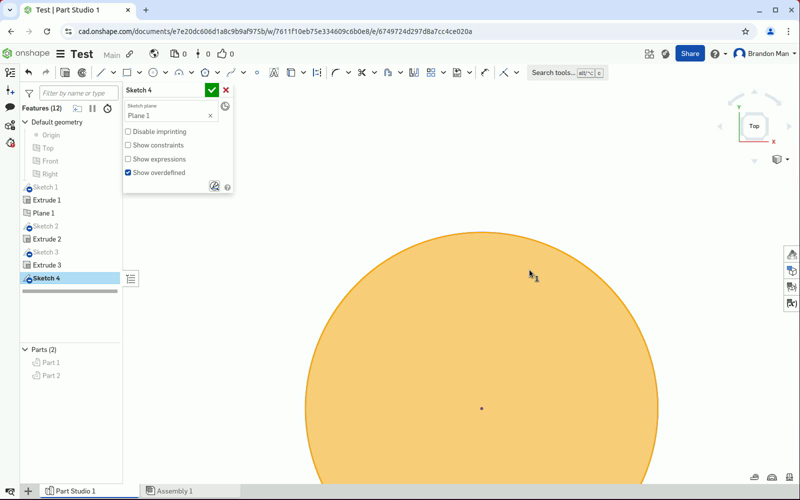
scroll(-6)
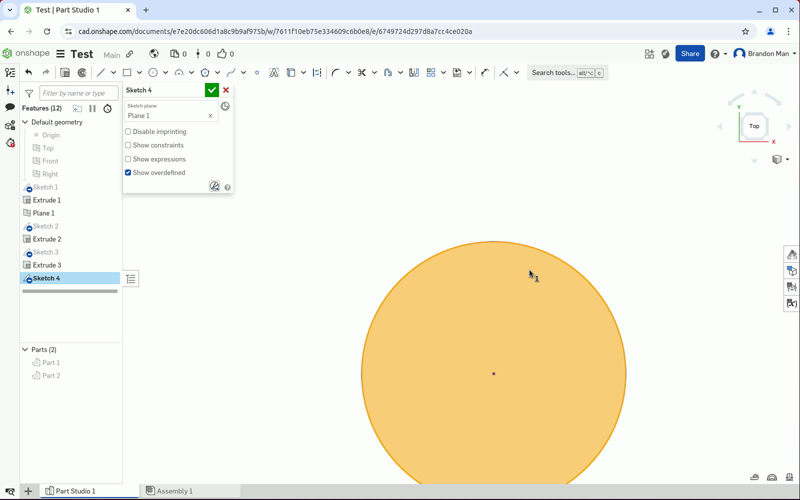
scroll(-6)
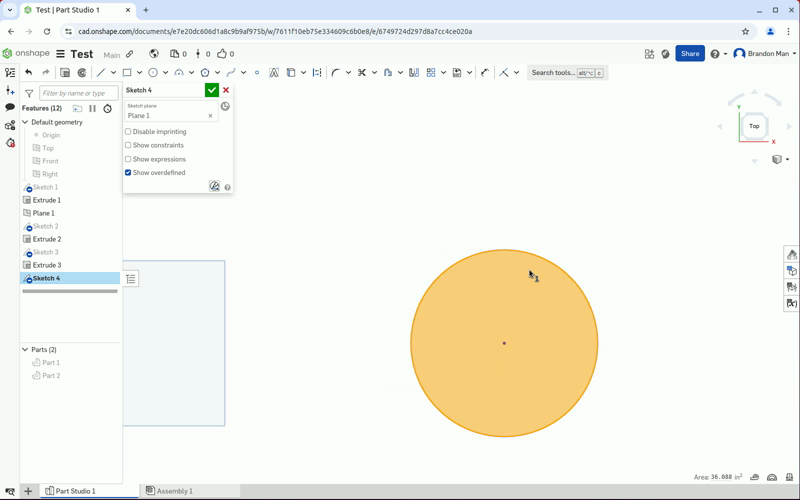
scroll(-6)
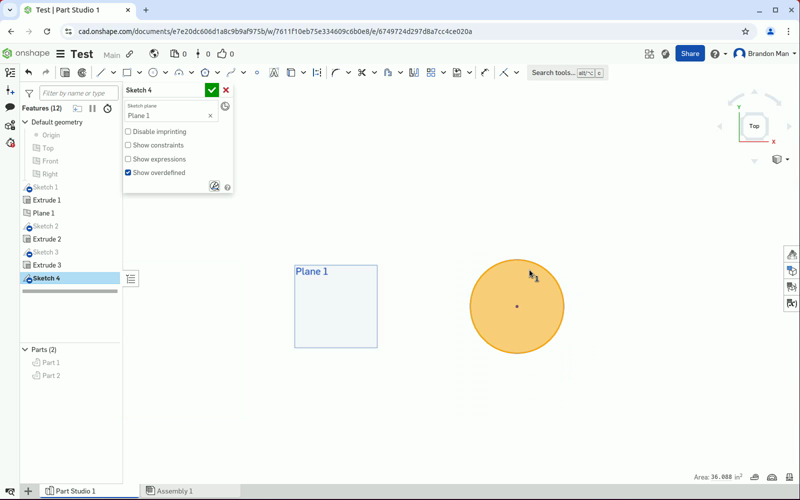
scroll(-6)
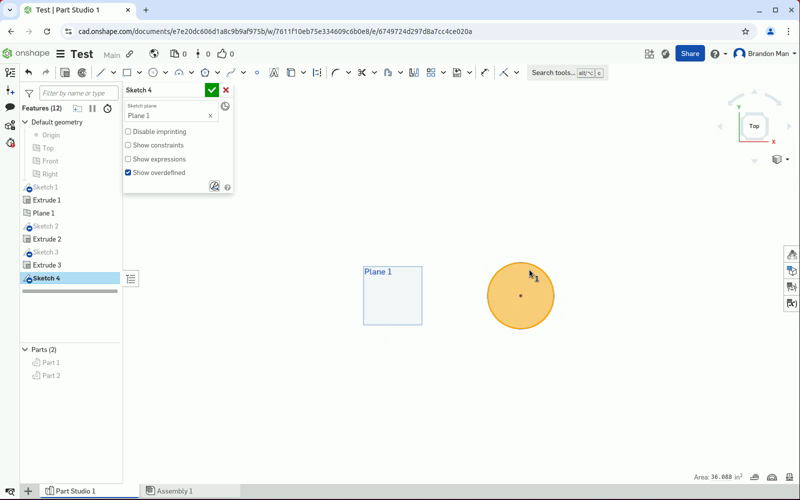
scroll(-6)
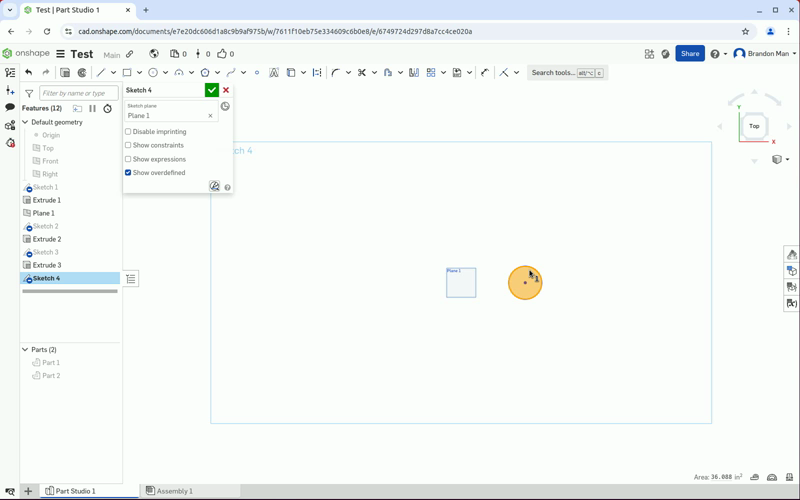
mouse_move(73, 352)
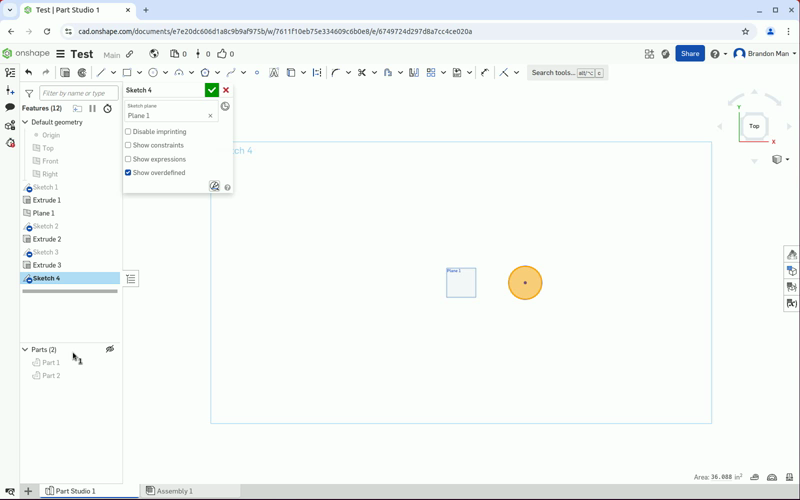
key(shift+y)
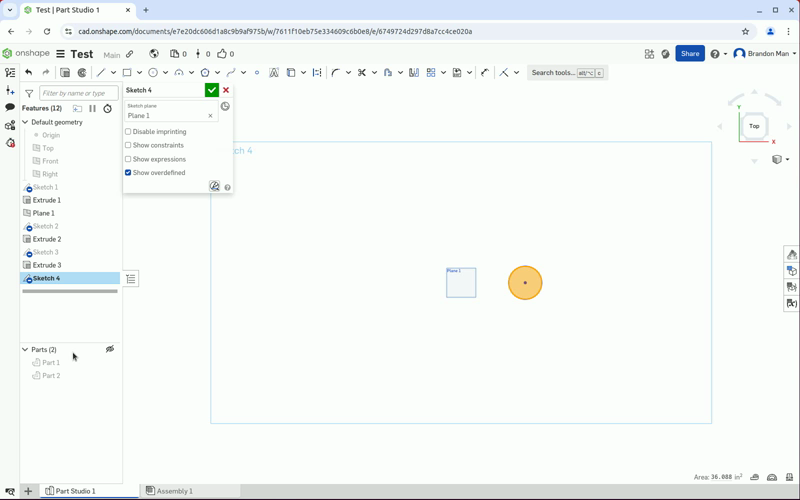
key(shift+e)
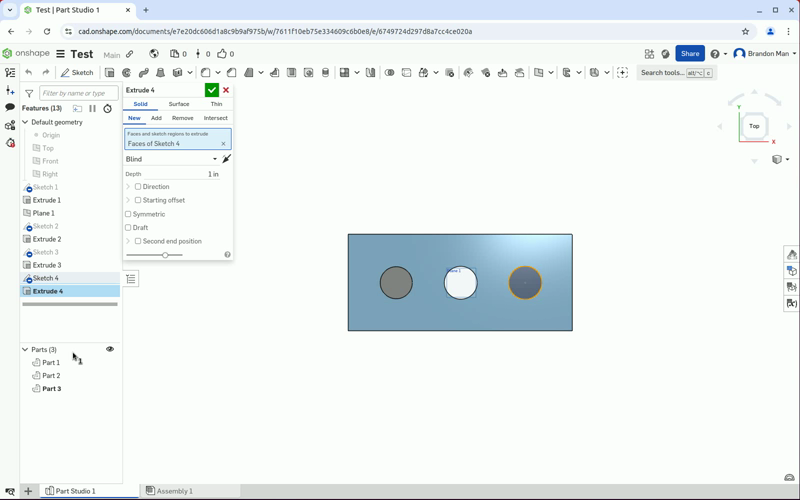
mouse_move(143, 106)
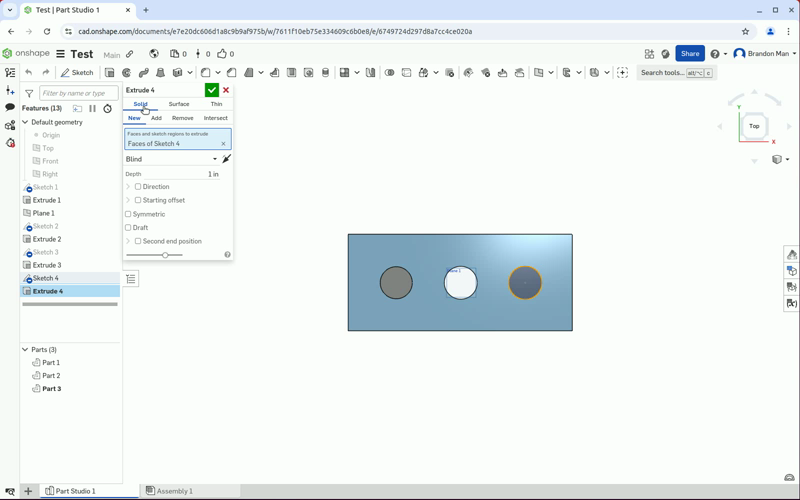
click(143, 106)
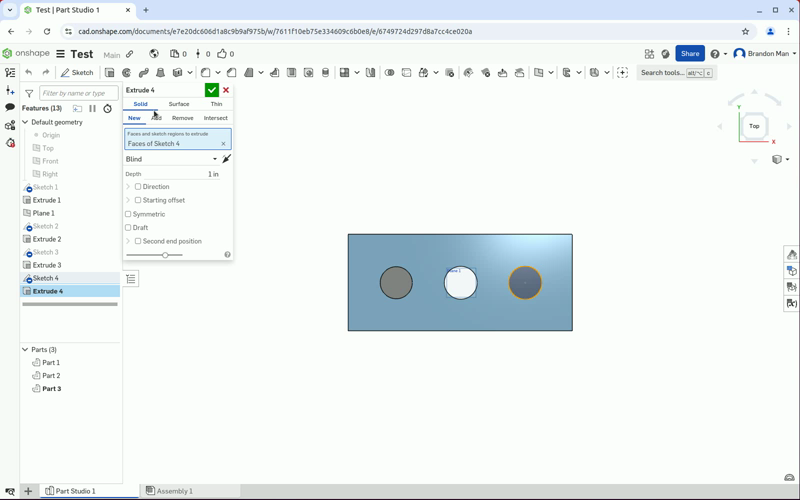
mouse_move(186, 120)
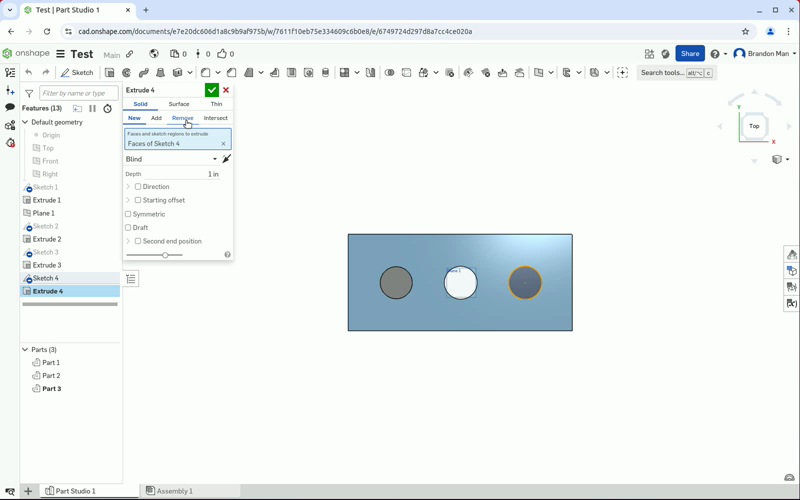
click(186, 120)
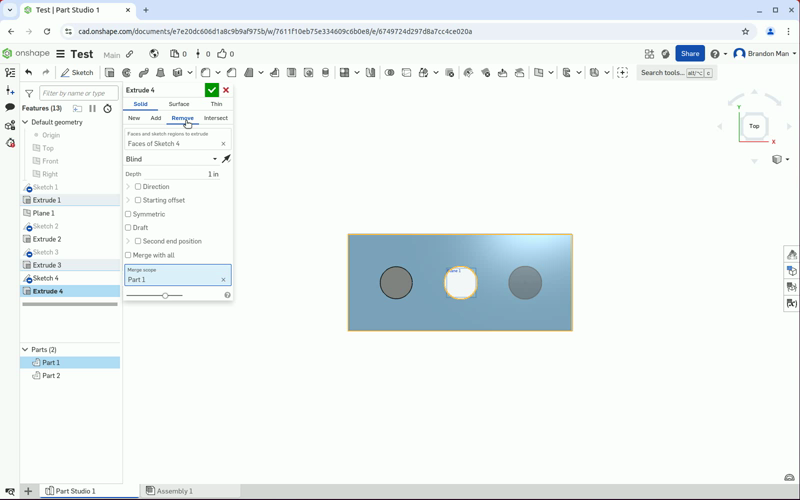
key(tab, 4)
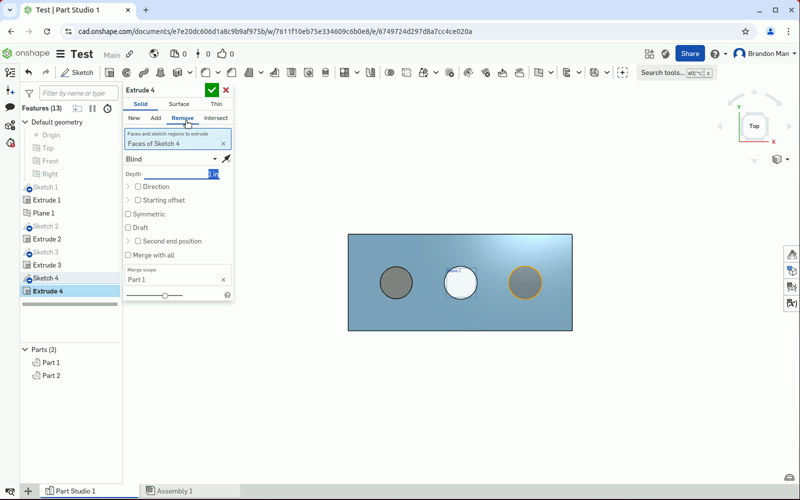
text(3.37)
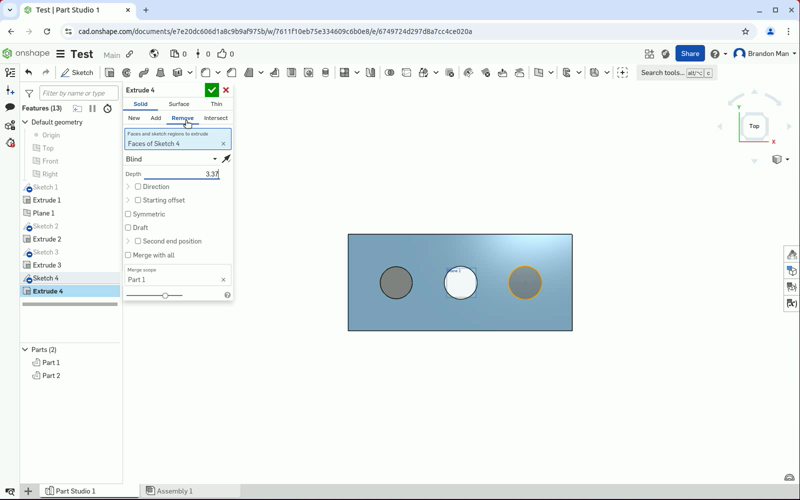
key(tab, 6)
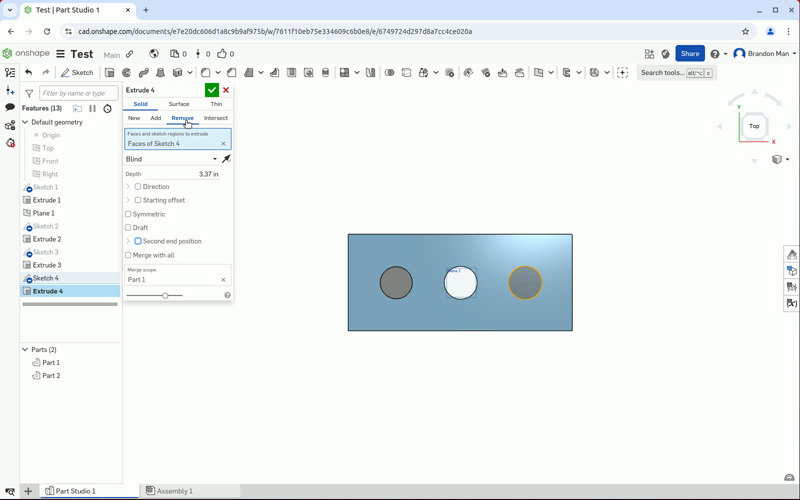
key(space)
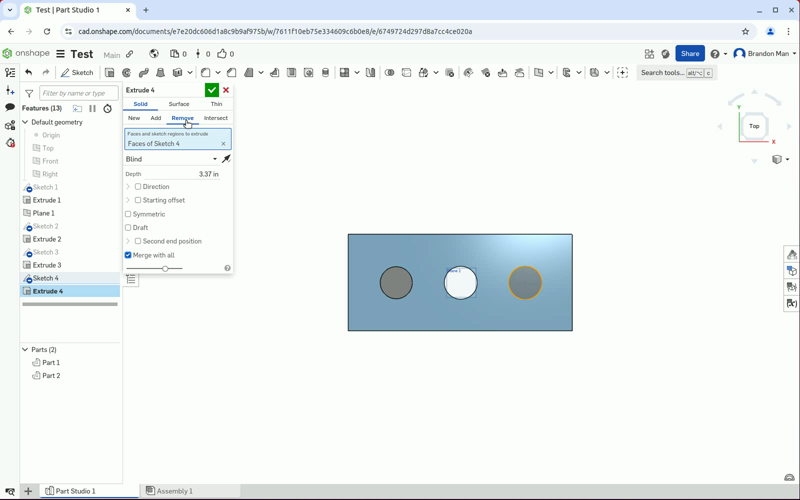
key(enter)
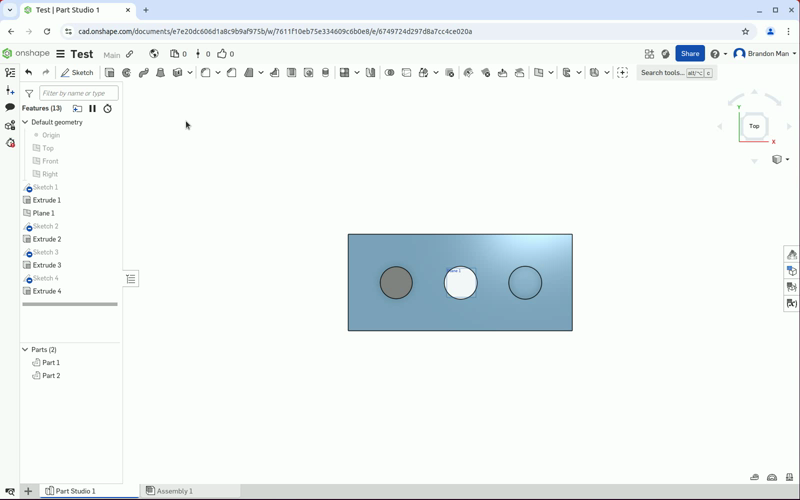
key(shift+h)
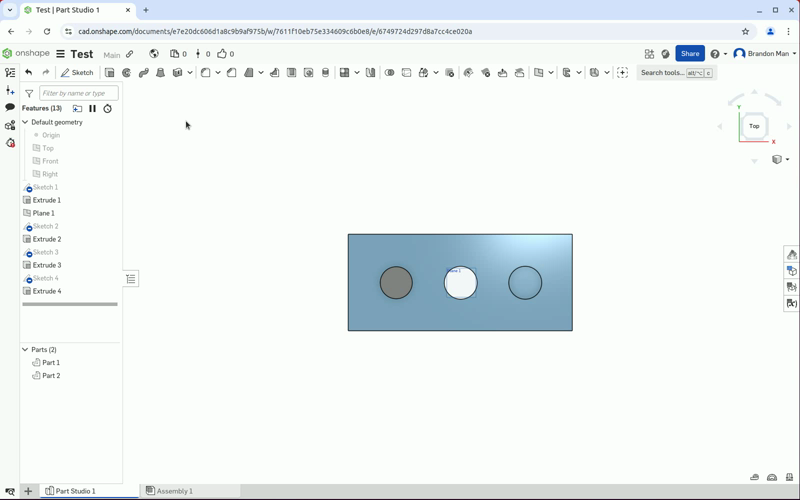
key(shift+h)
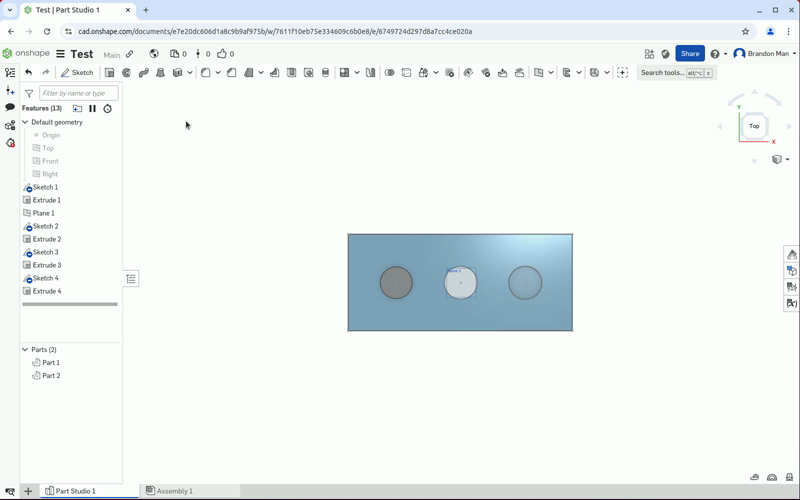
key(shift+7)
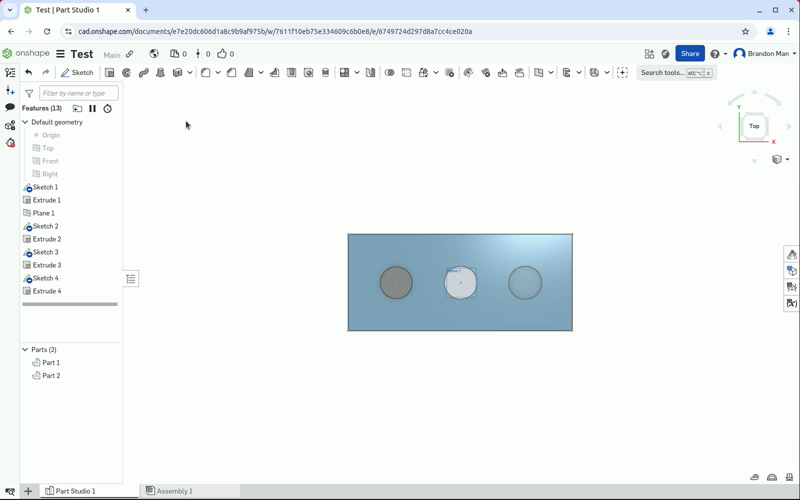
key(up, 3)
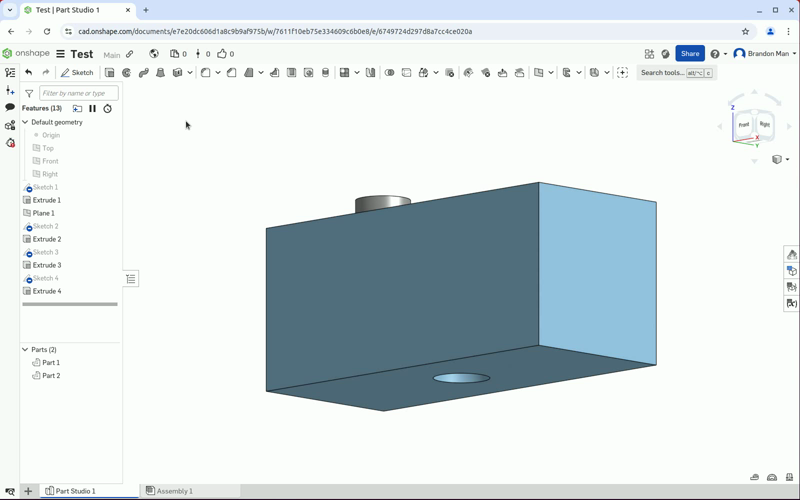
key(left, 3)
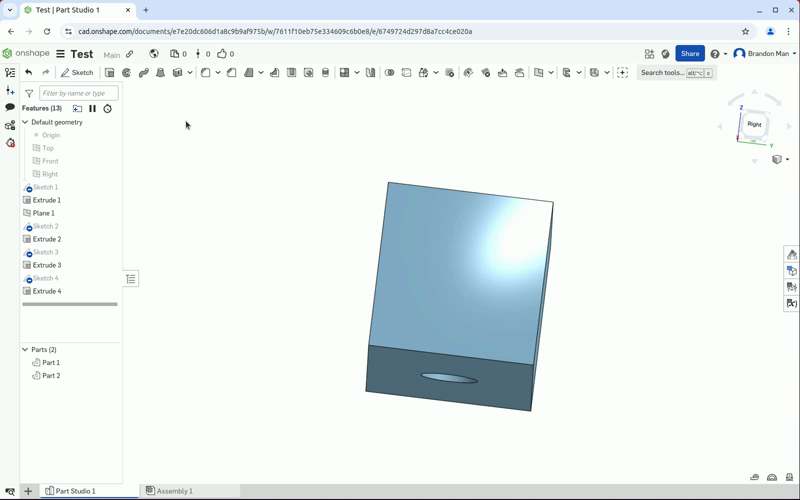
key(right, 3)
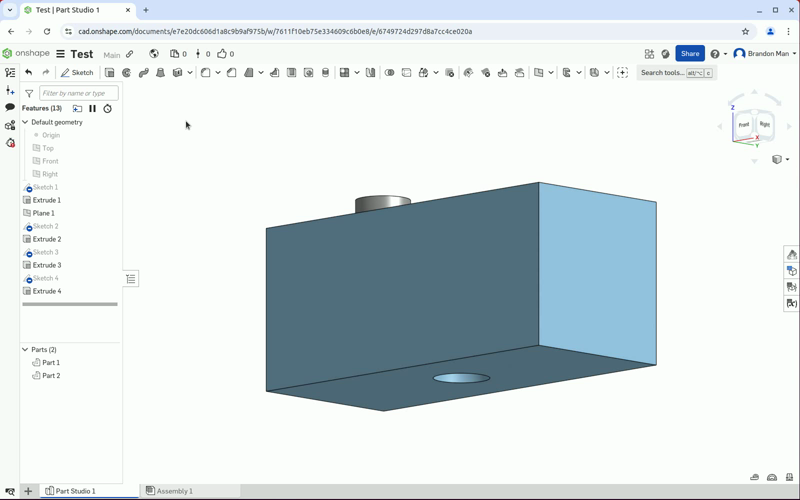
key(down, 3)
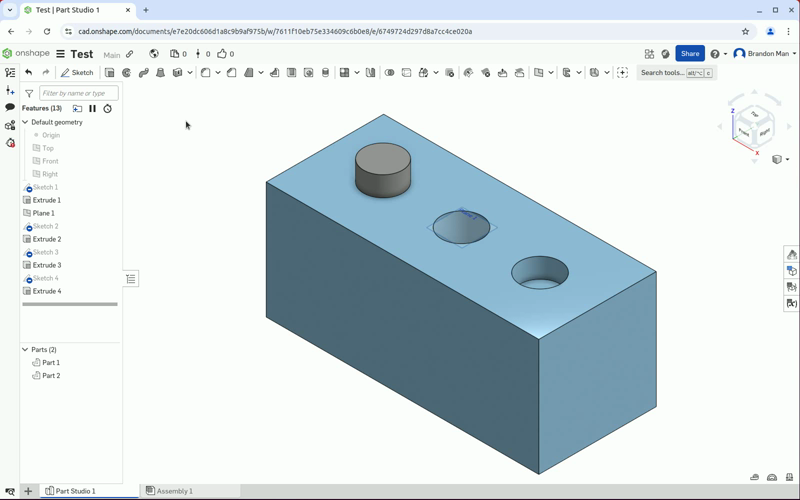
mouse_move(73, 189)
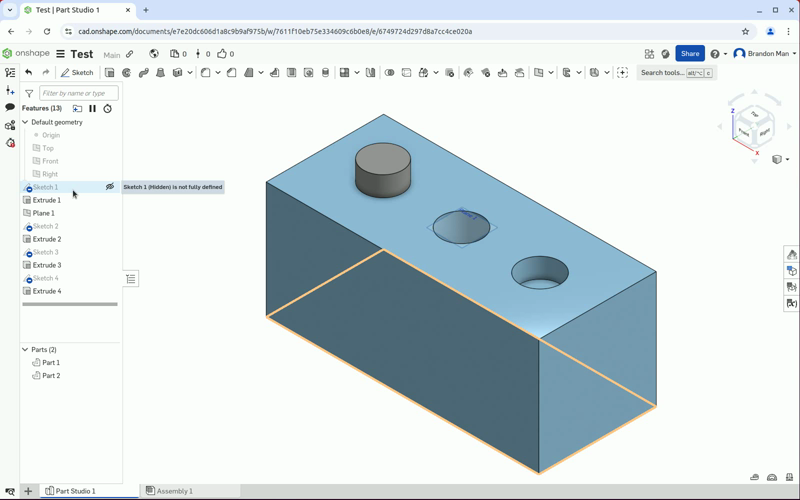
click(73, 189)